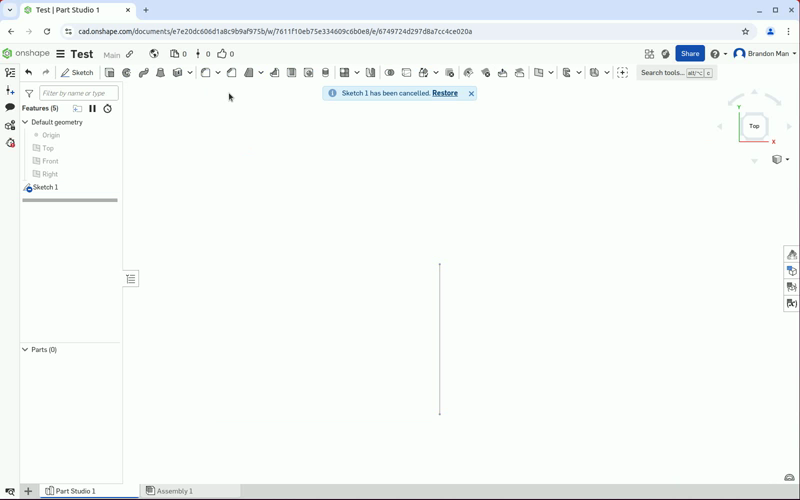
key(shift+h)
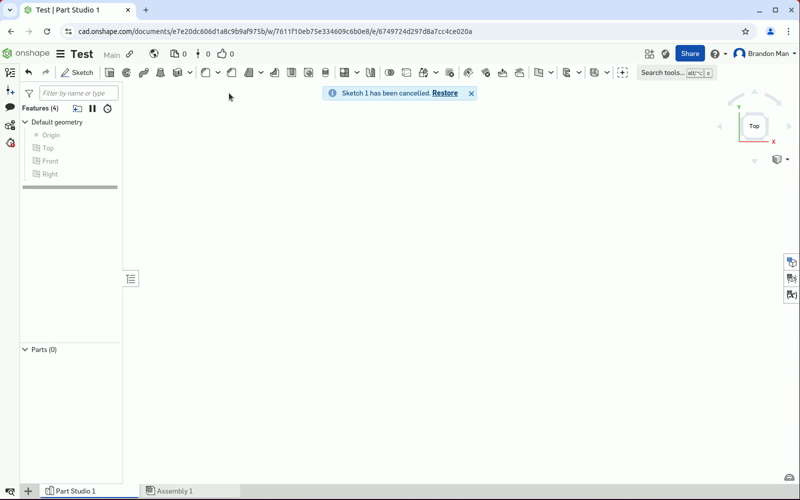
mouse_move(73, 352)
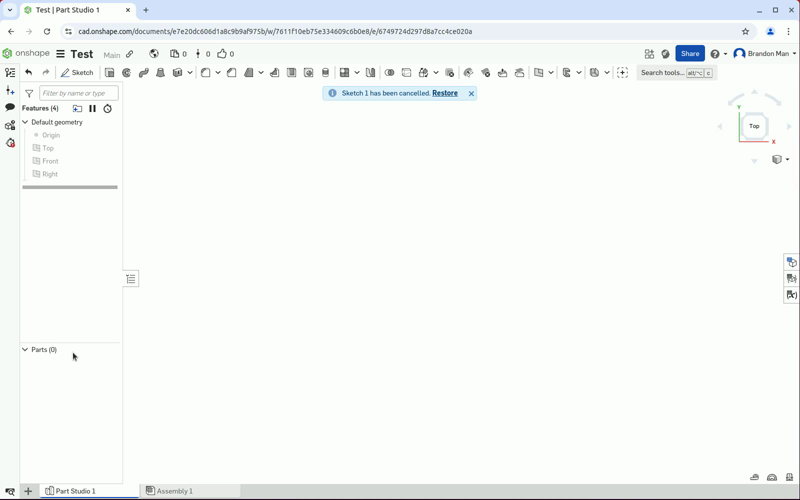
key(y)
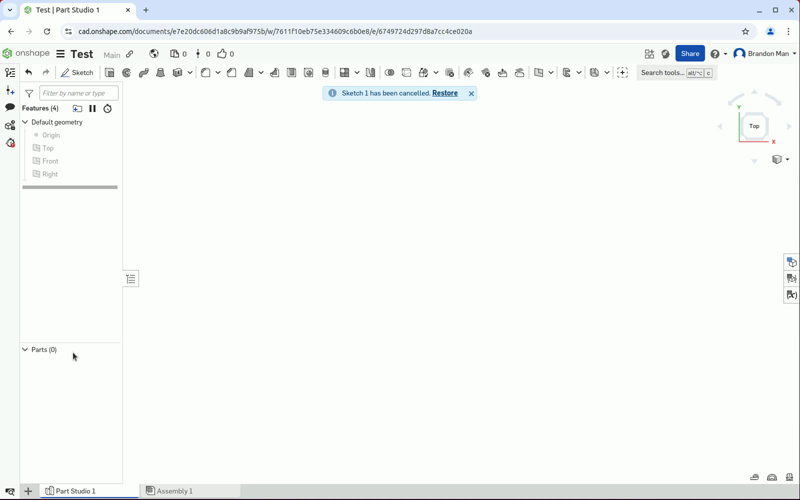
key(shift+p)
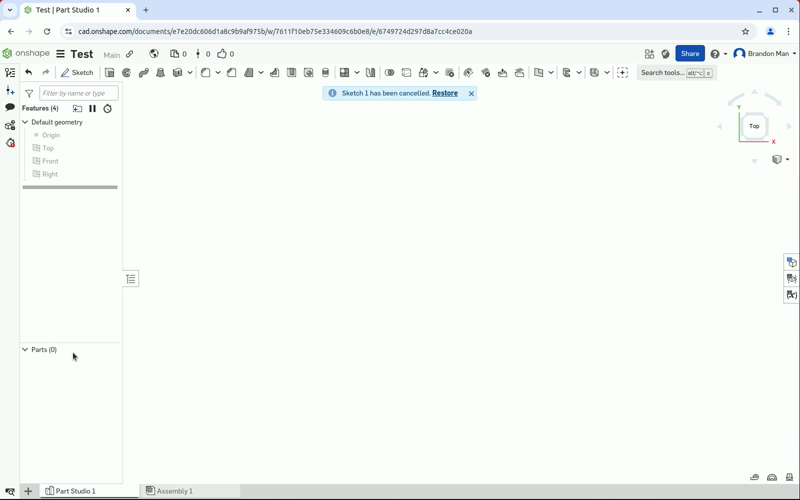
key(space)
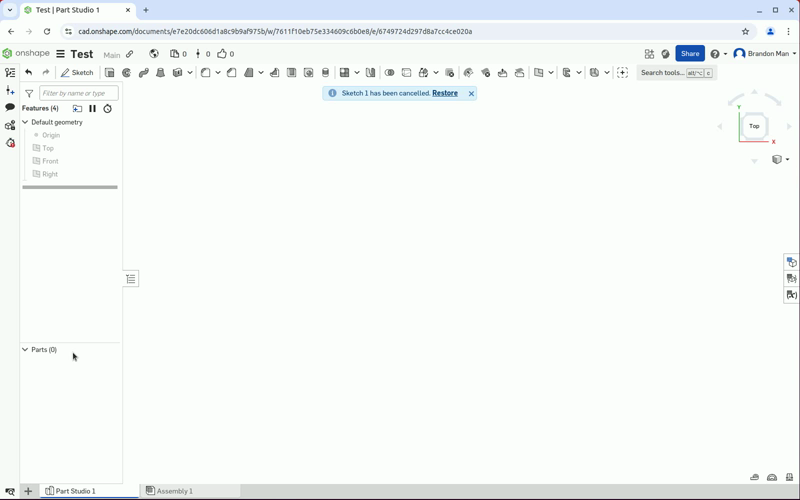
key_down(shift)
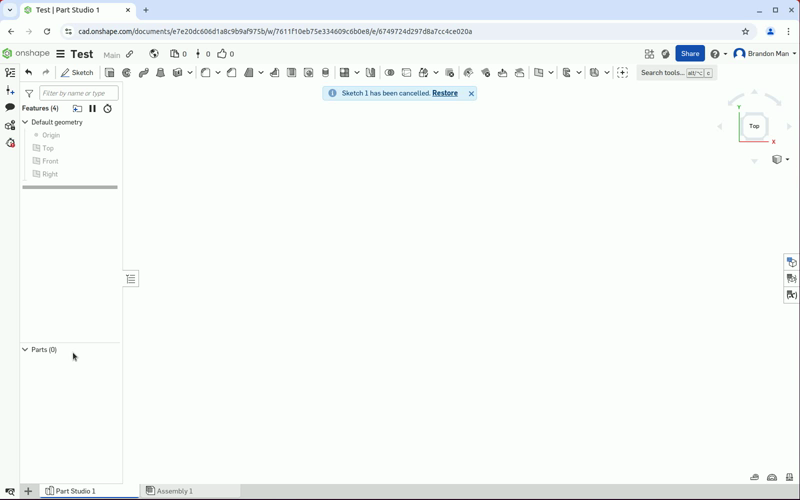
key(up)
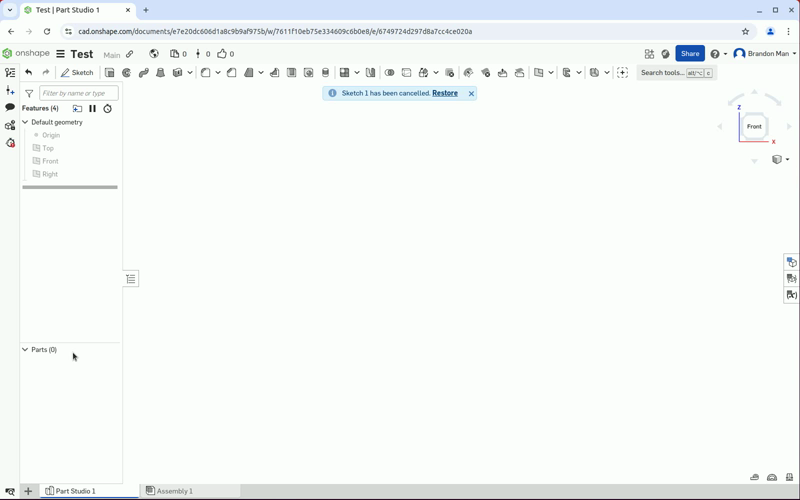
key_up(shift)
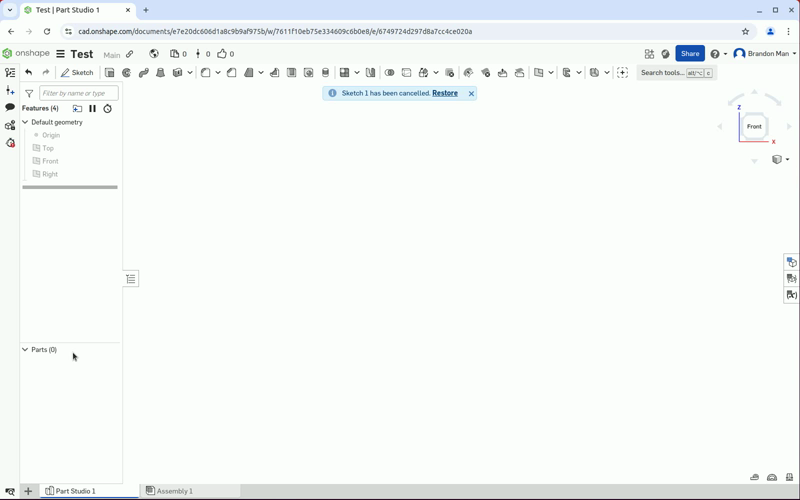
key(space)
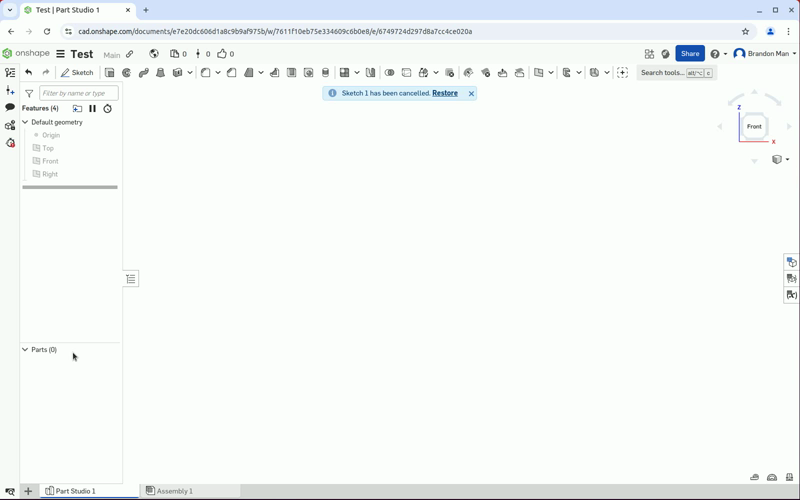
key_down(shift)
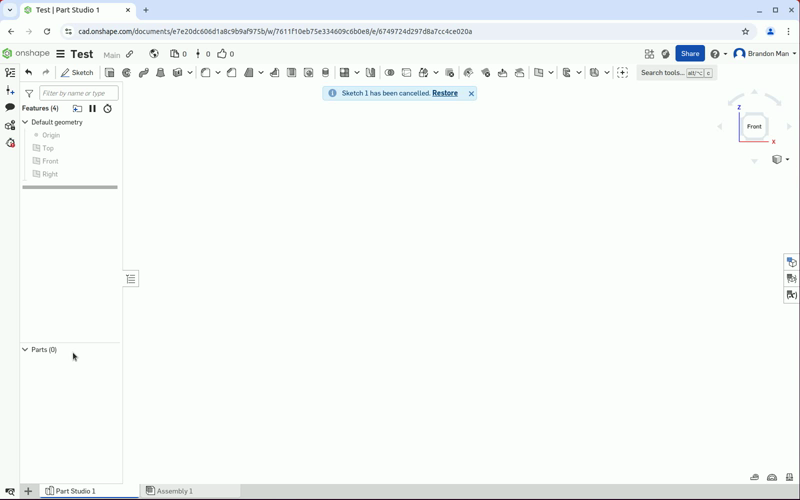
key(left)
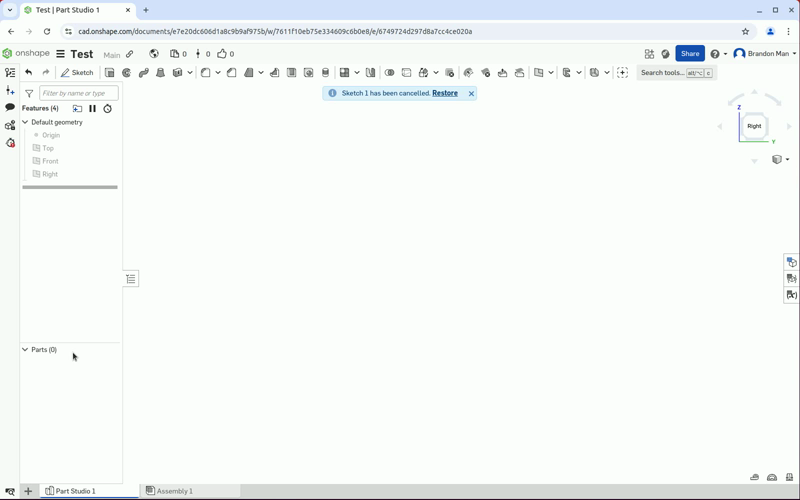
key_up(shift)
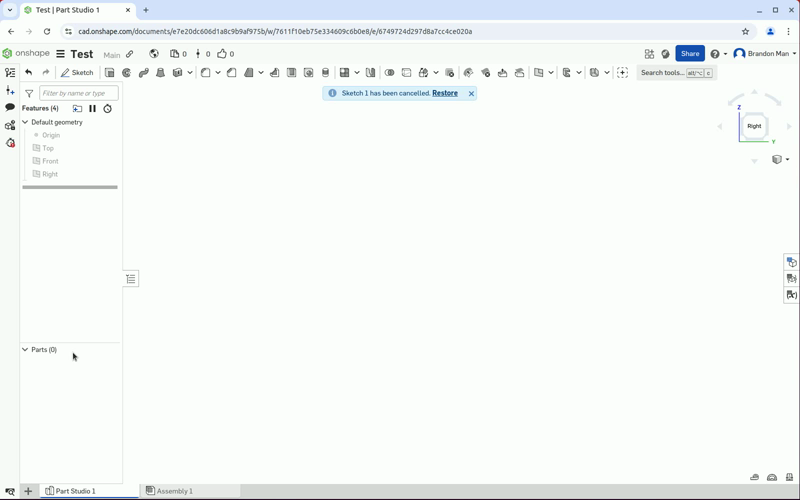
mouse_move(73, 352)
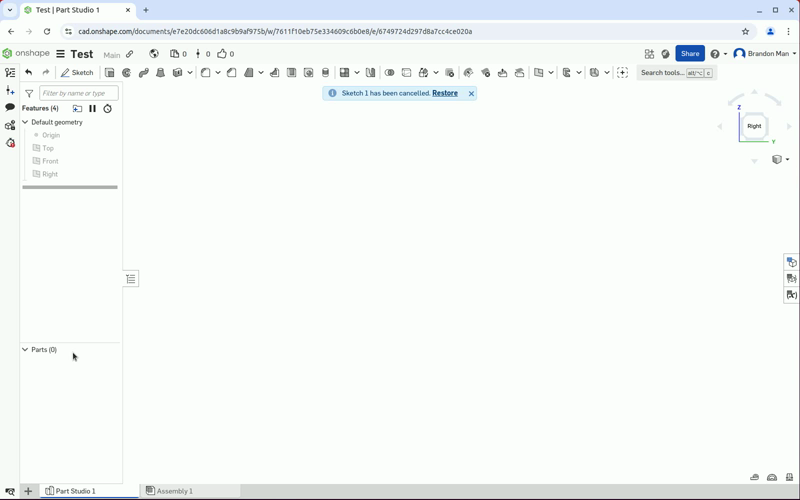
key(shift+y)
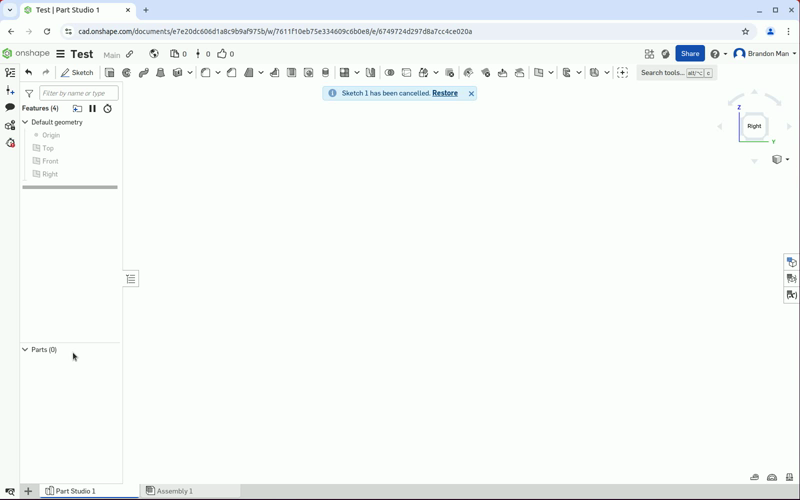
key(shift+s)
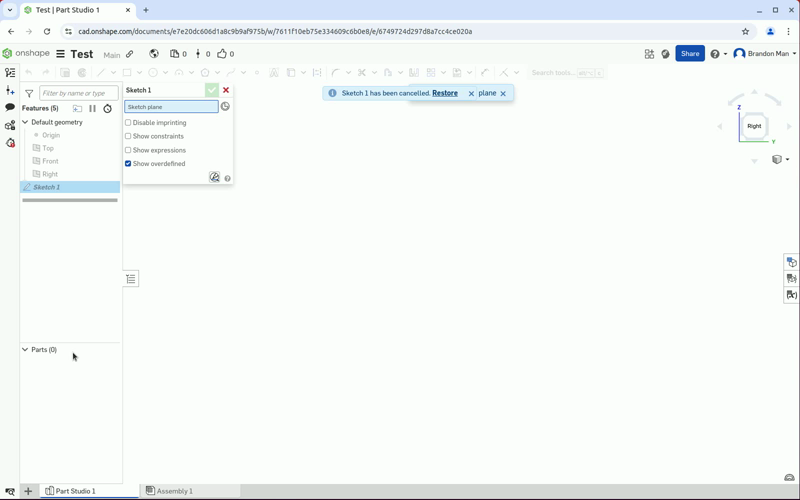
mouse_move(73, 176)
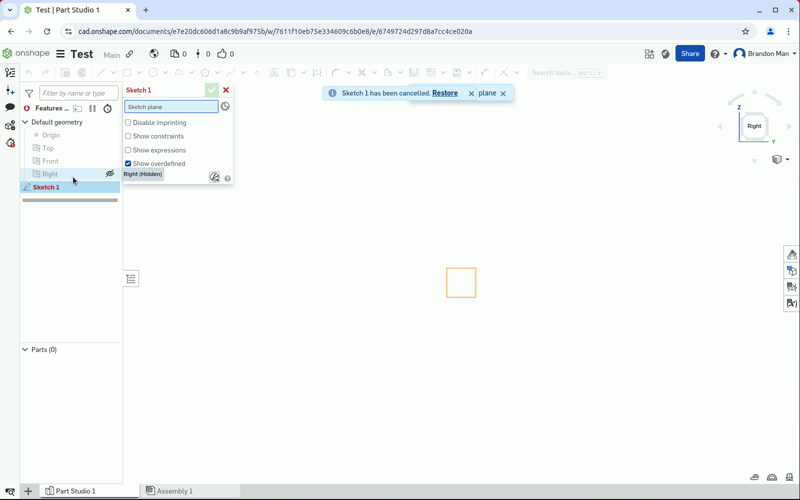
click(73, 176)
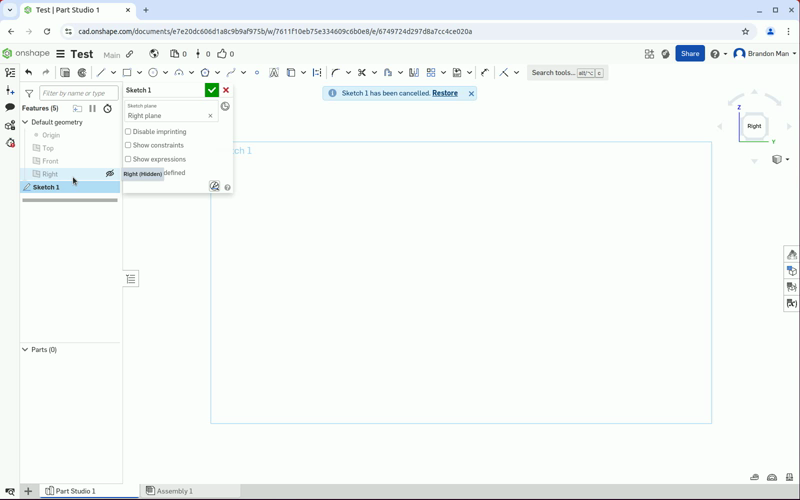
mouse_move(73, 352)
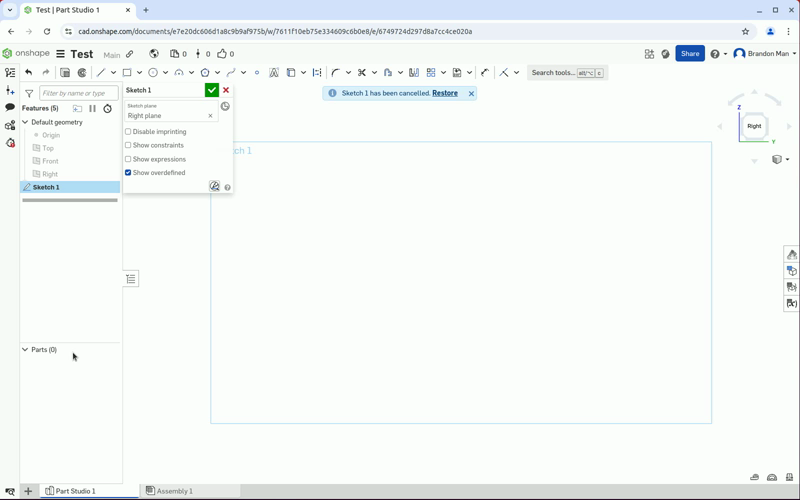
key(y)
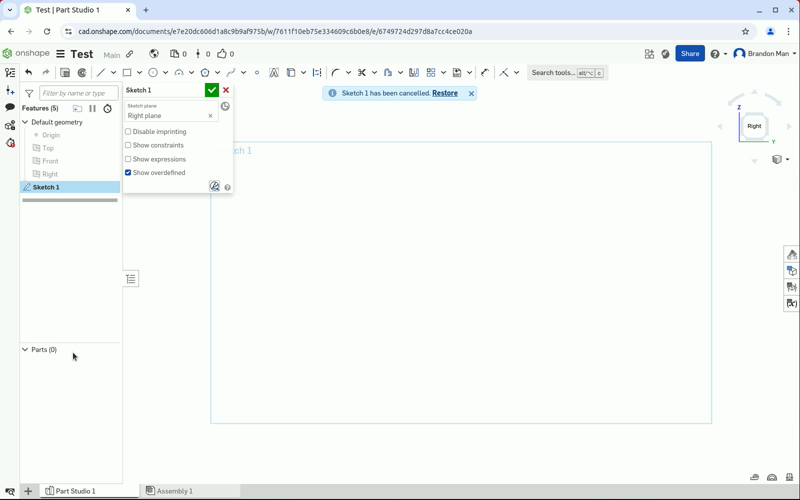
key(l)
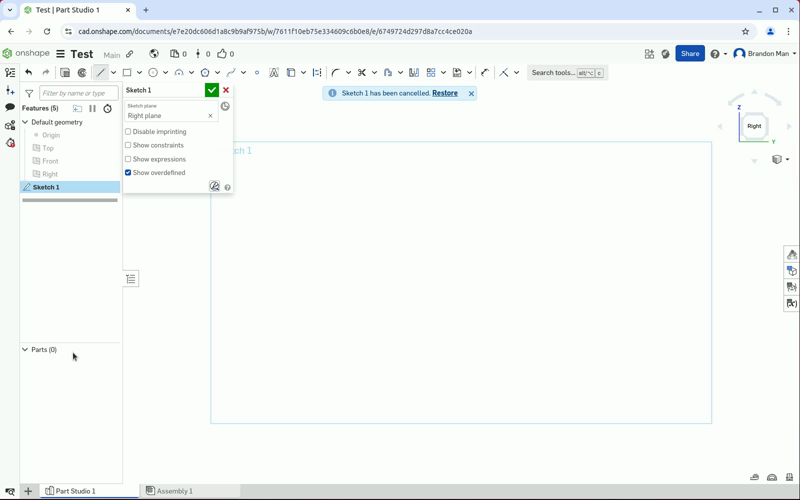
key_down(shift)
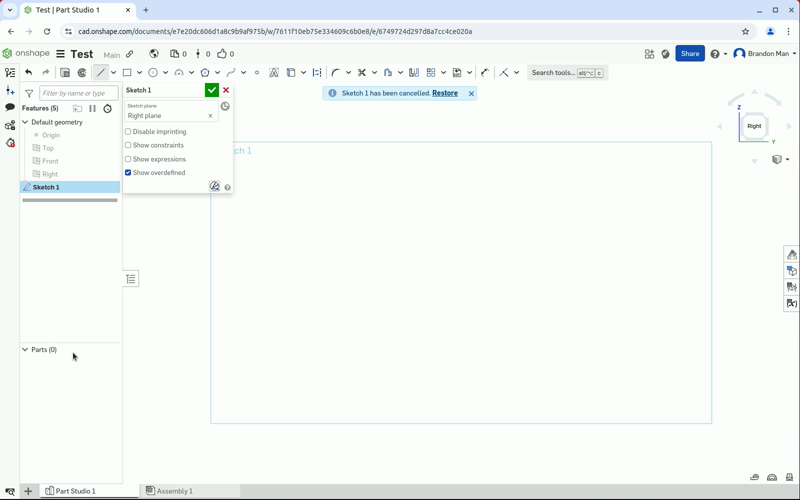
mouse_move(459, 324)
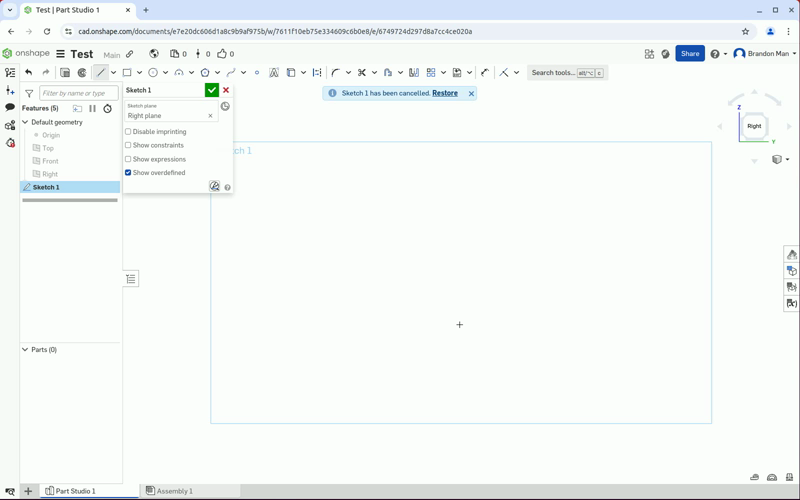
click(459, 324)
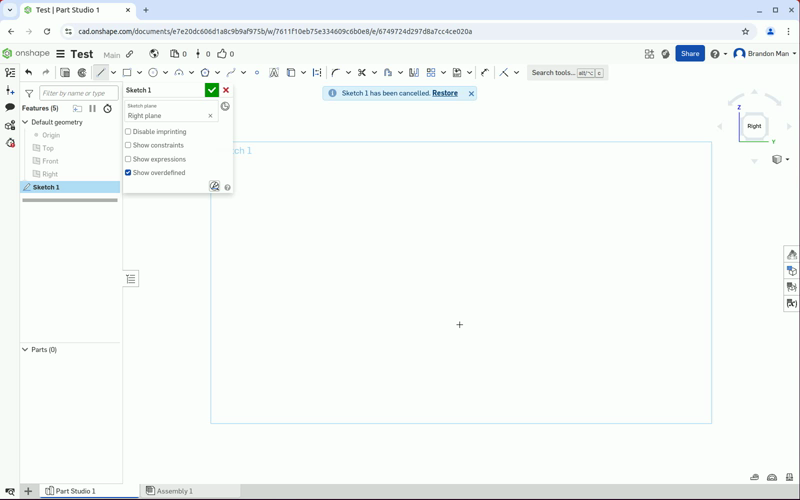
key_up(shift)
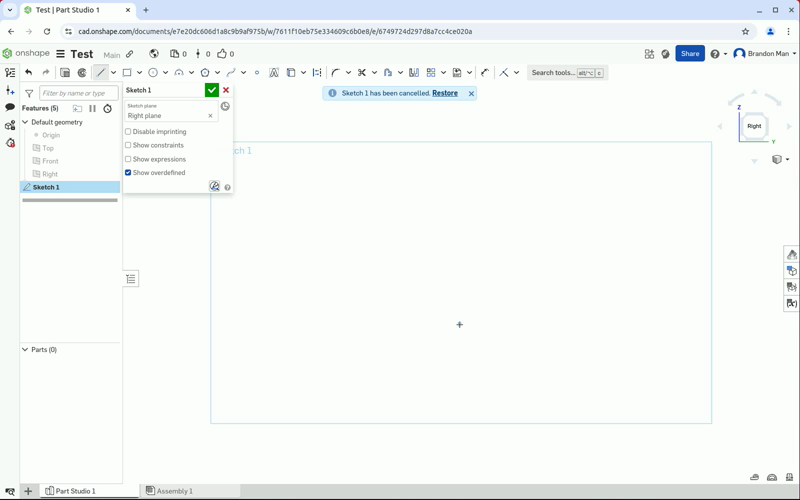
key_down(shift)
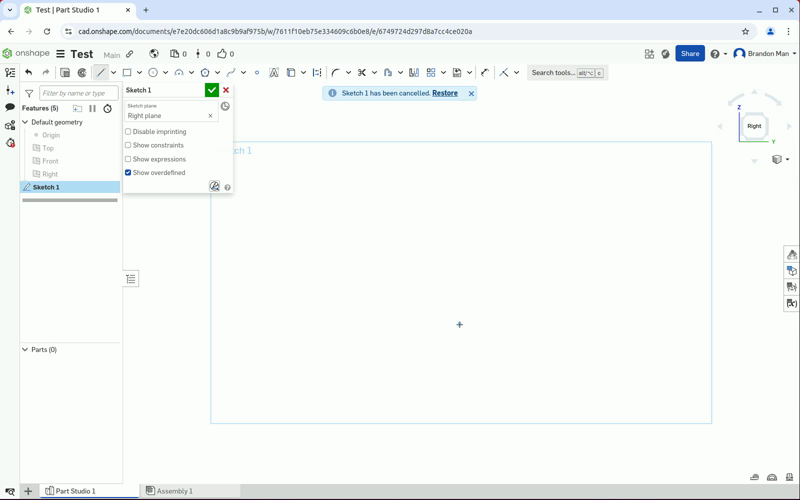
mouse_move(489, 324)
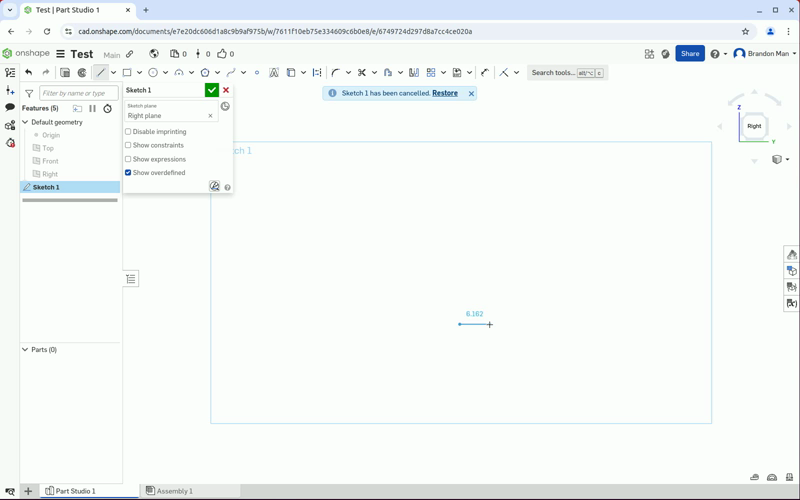
mouse_move(461, 324)
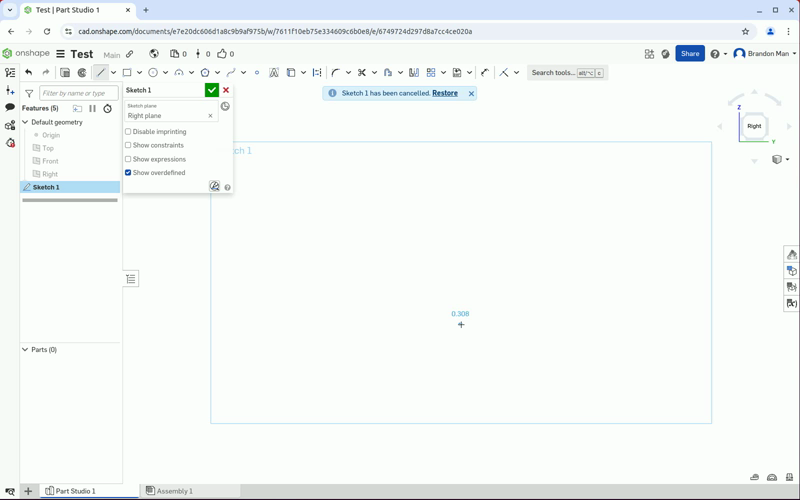
scroll(6)
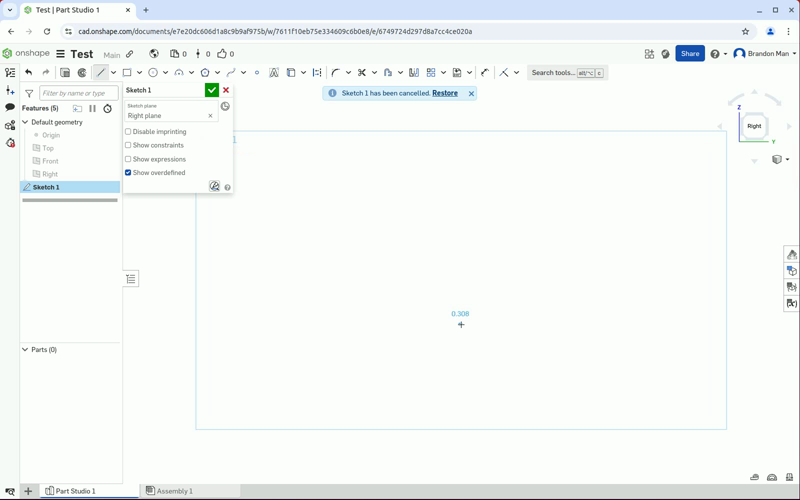
scroll(6)
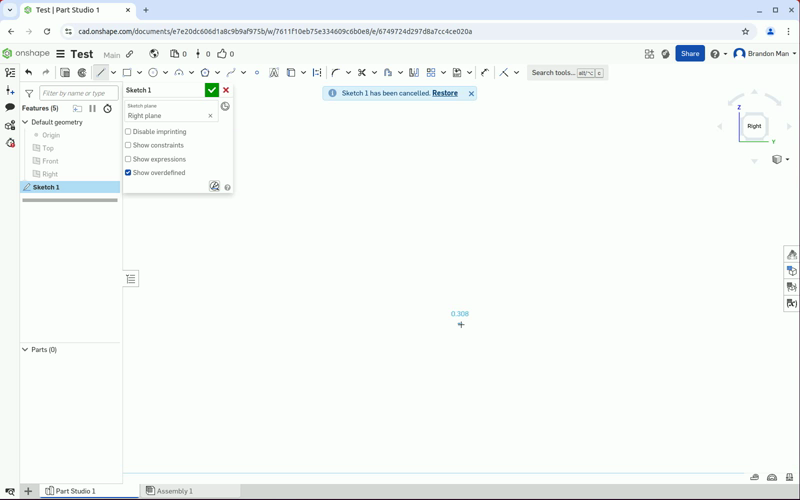
scroll(6)
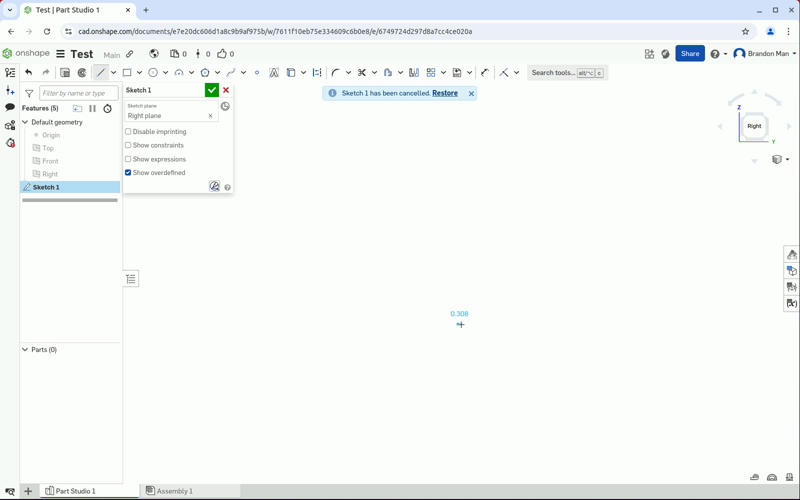
scroll(6)
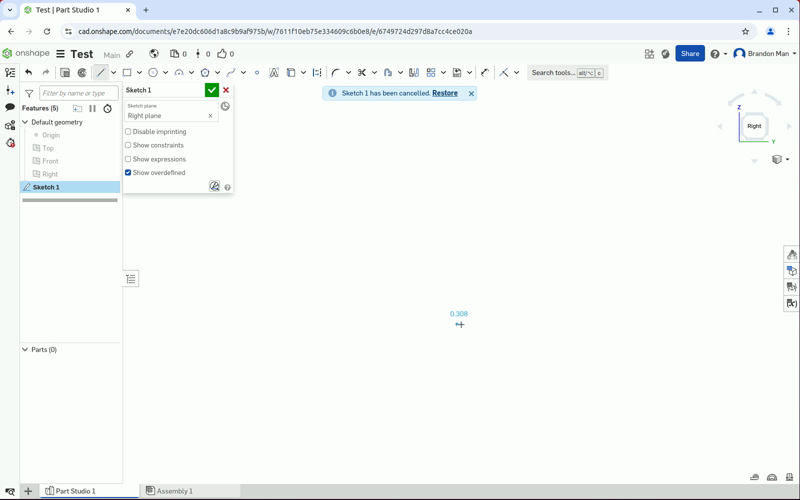
scroll(6)
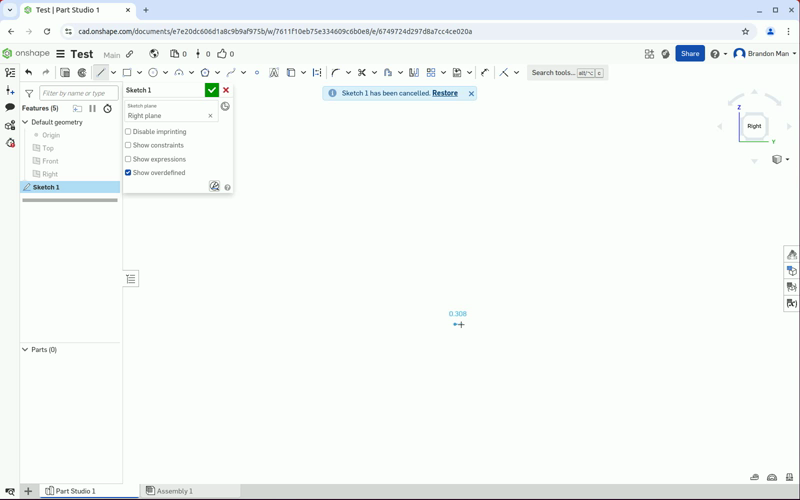
scroll(6)
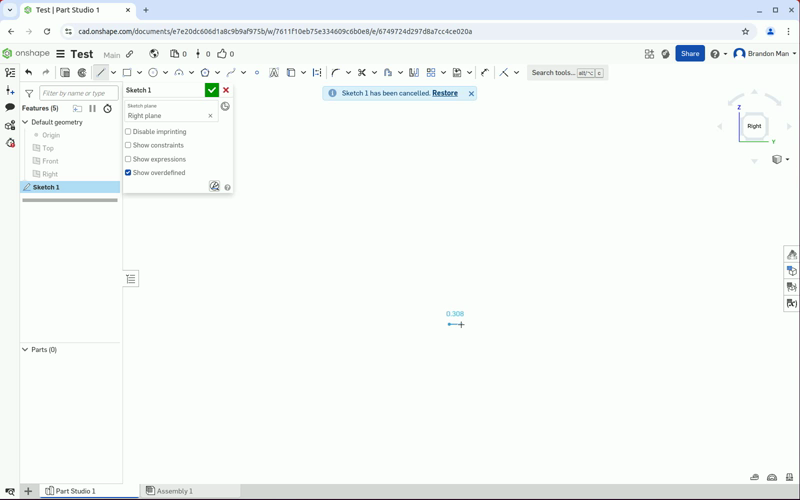
scroll(6)
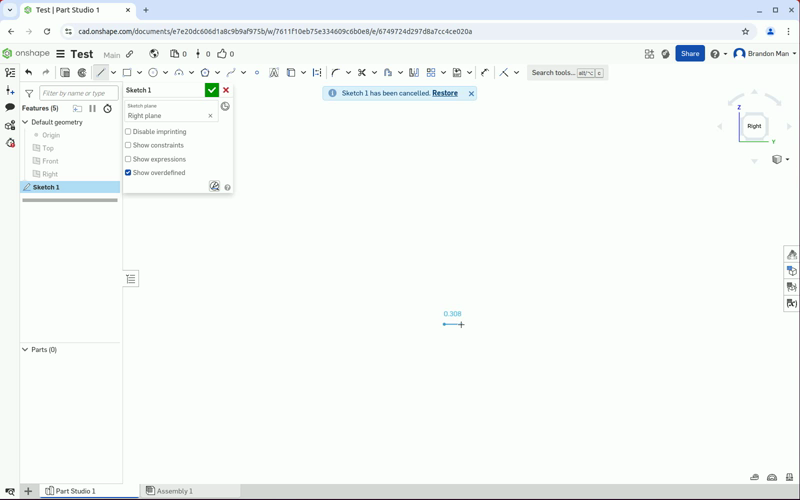
click(461, 324)
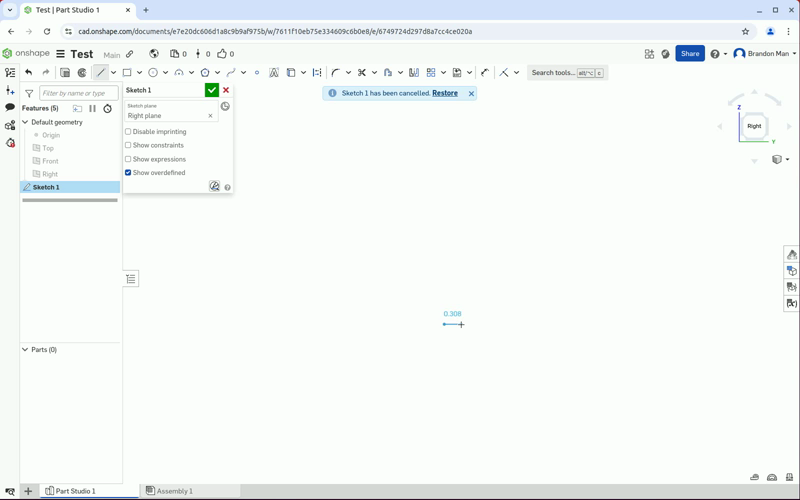
scroll(-6)
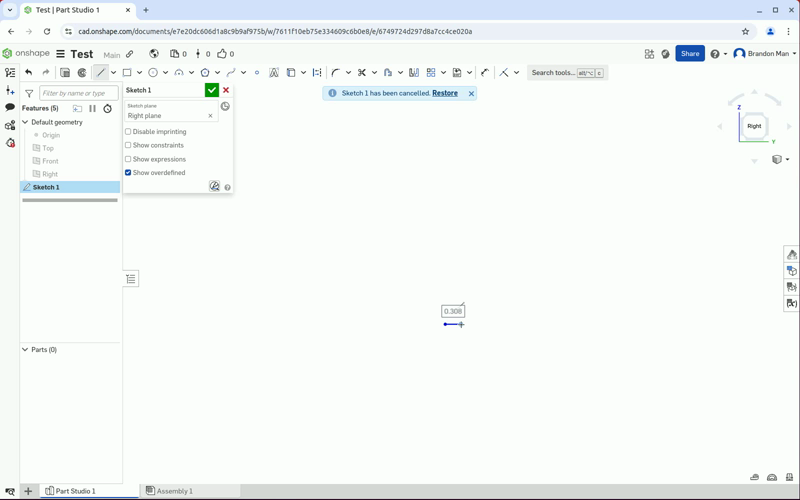
scroll(-6)
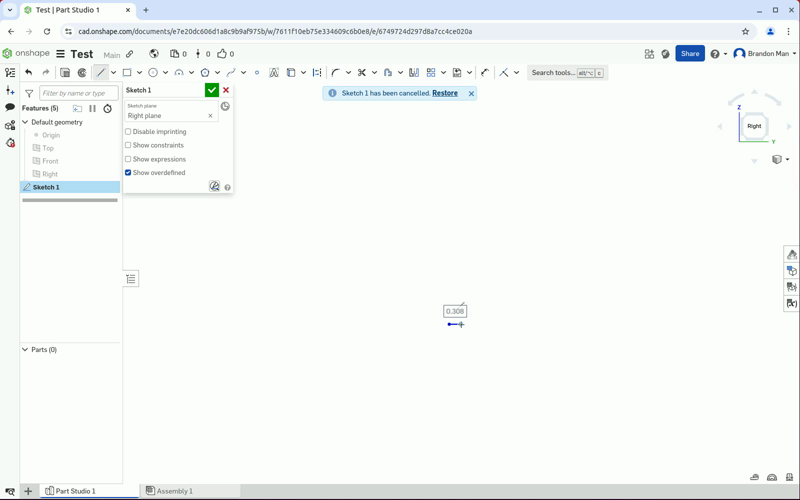
scroll(-6)
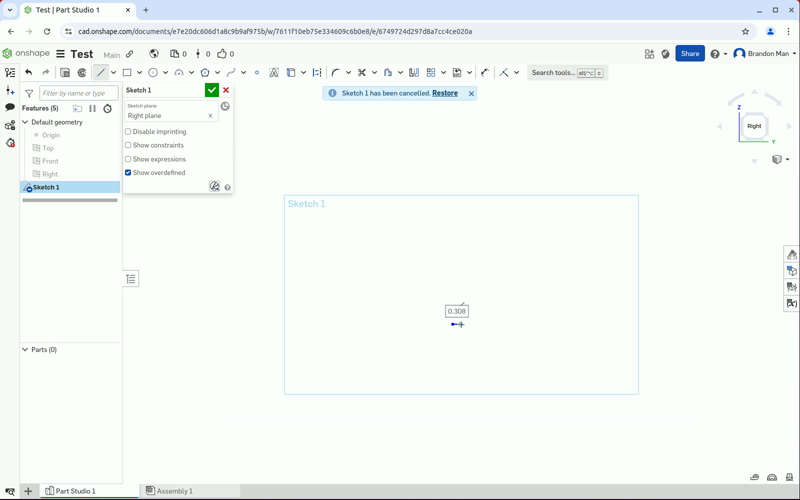
scroll(-6)
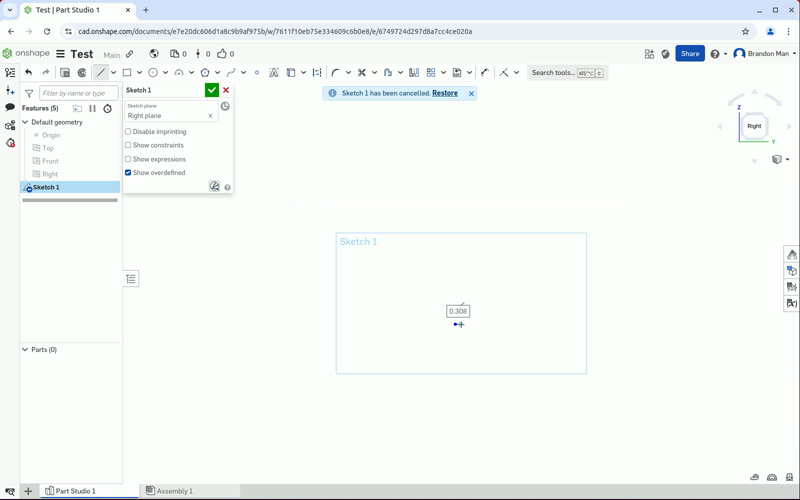
scroll(-6)
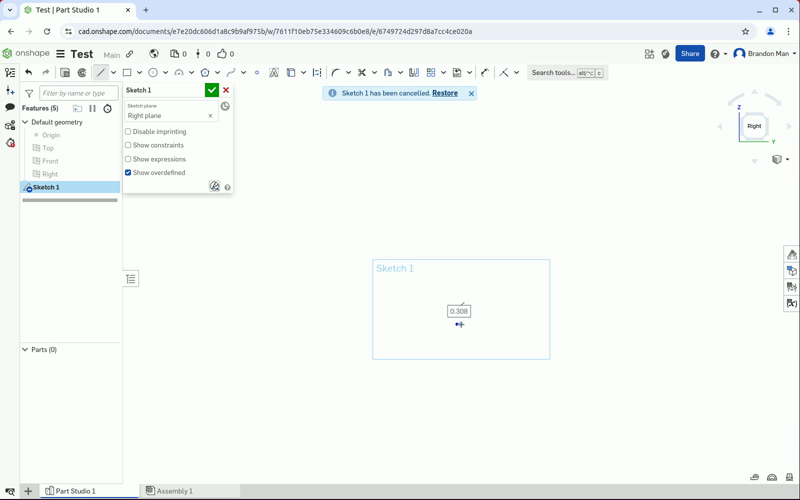
scroll(-6)
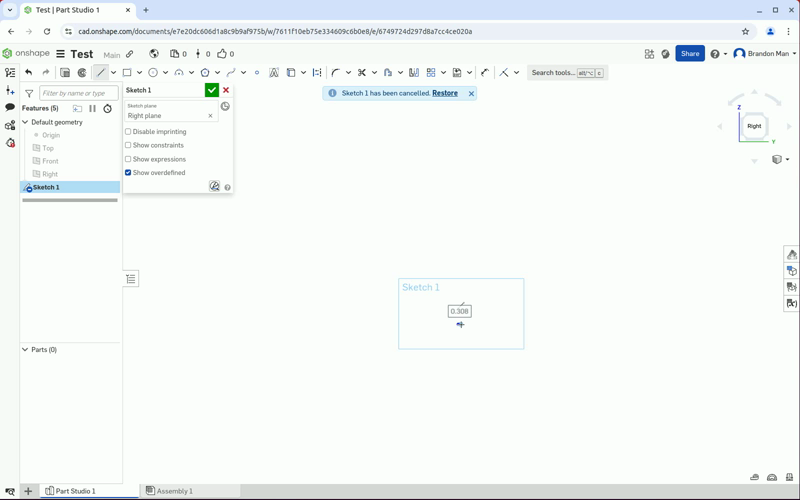
scroll(-6)
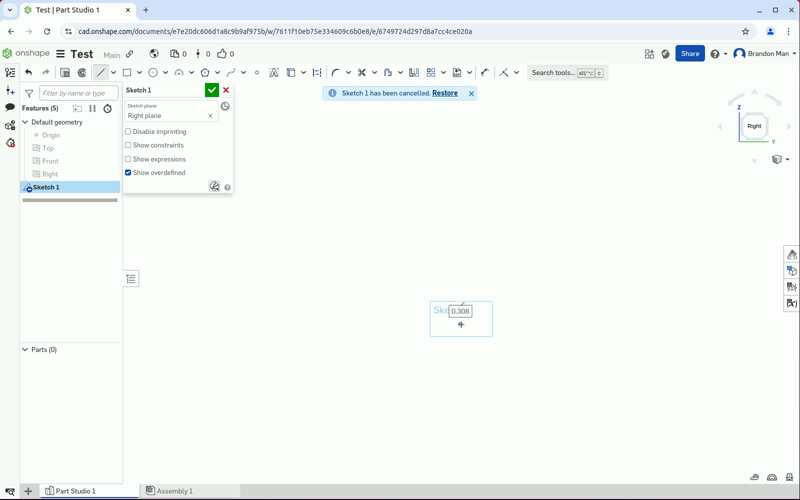
key_up(shift)
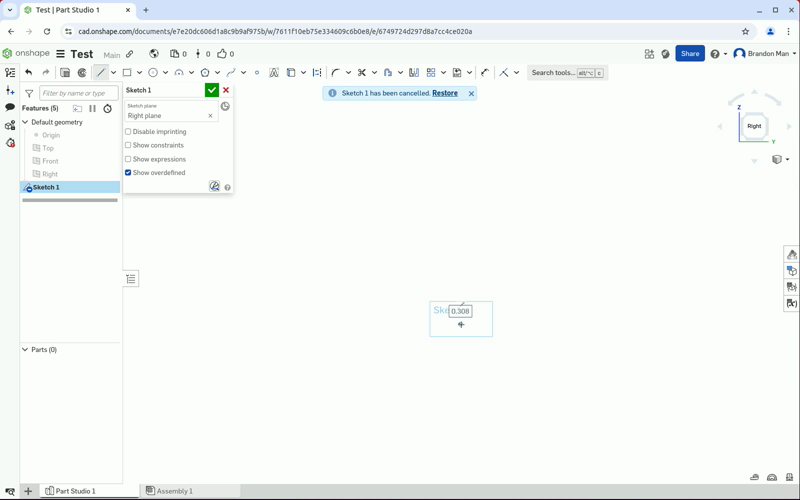
key_down(shift)
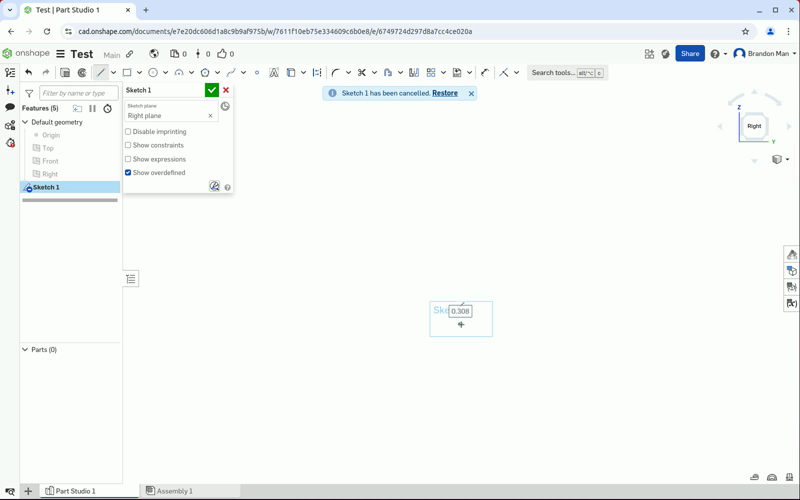
mouse_move(491, 324)
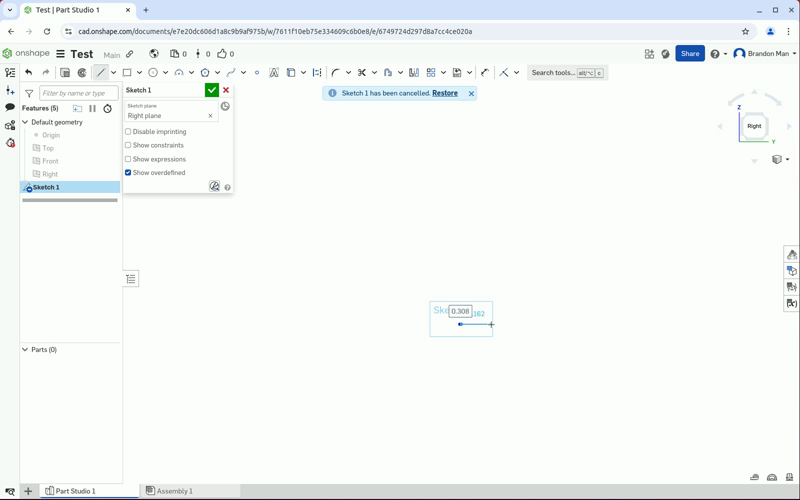
mouse_move(461, 281)
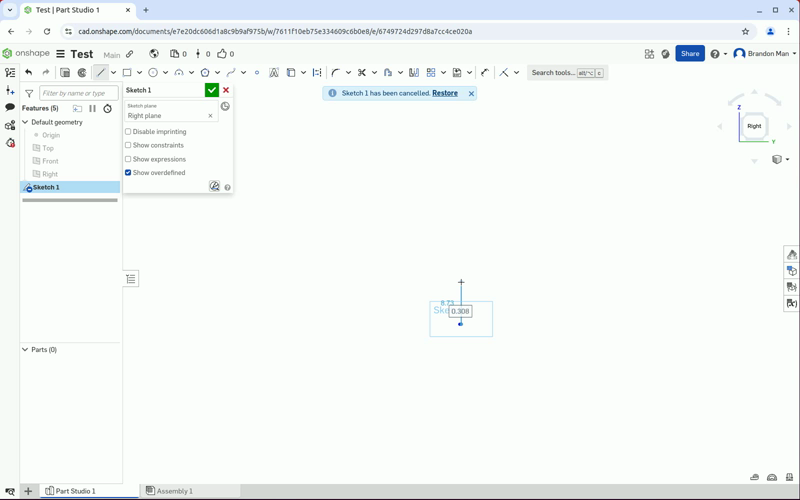
click(461, 281)
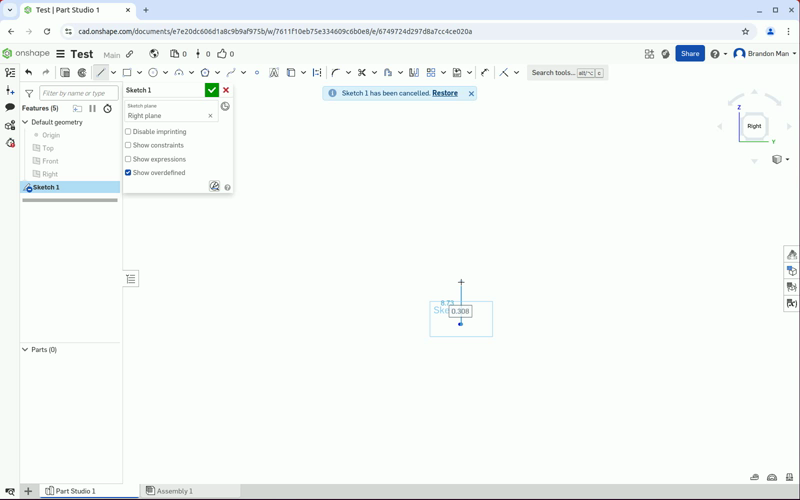
key_up(shift)
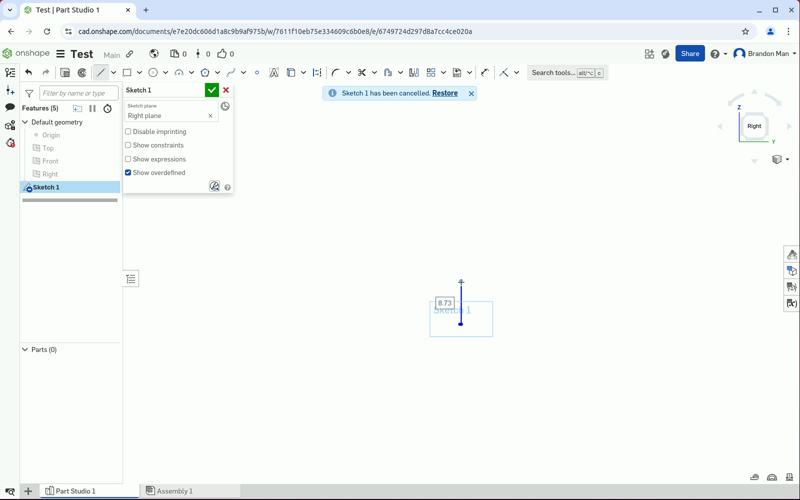
key_down(shift)
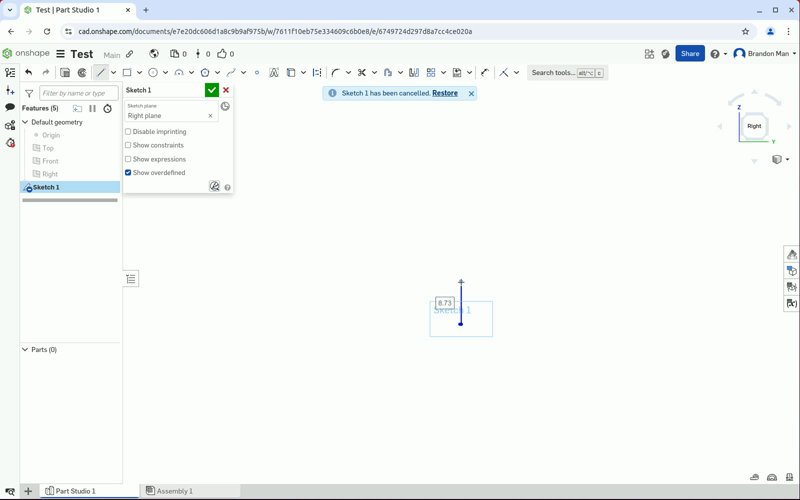
mouse_move(491, 281)
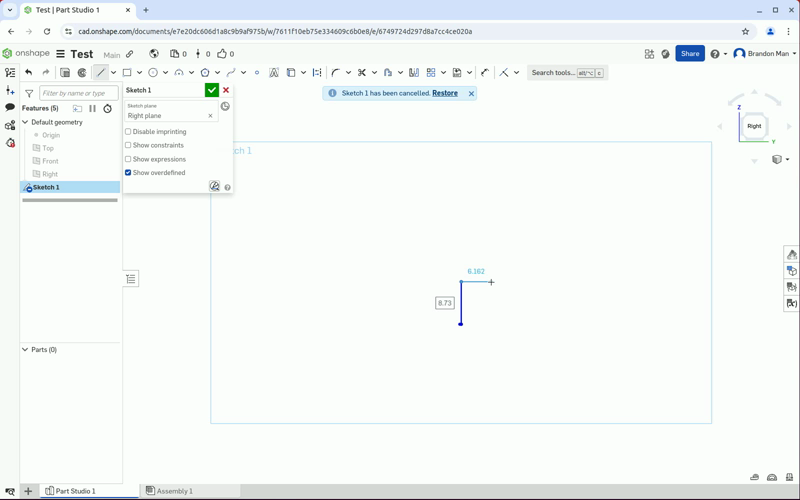
mouse_move(483, 281)
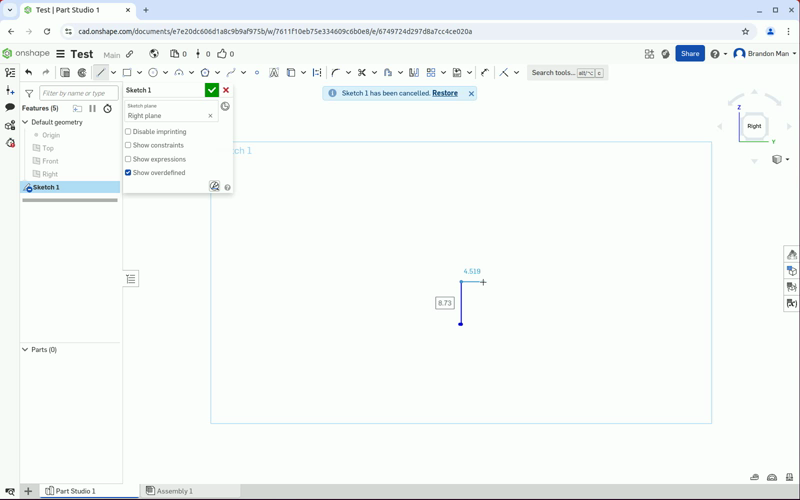
click(483, 281)
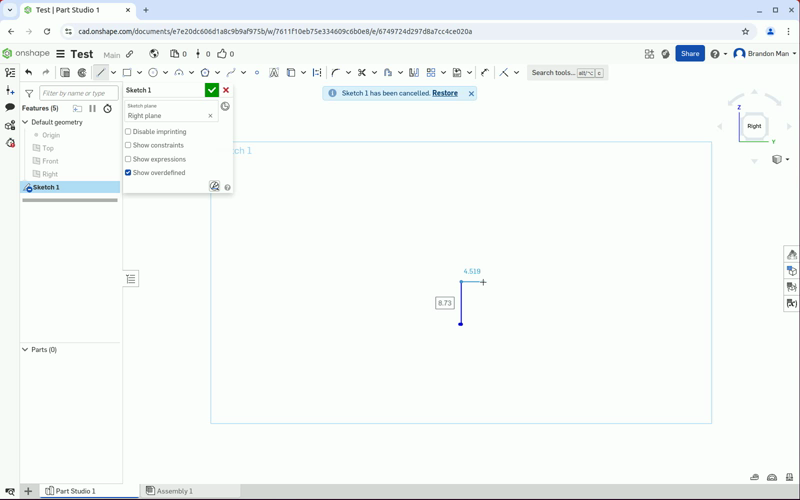
key_up(shift)
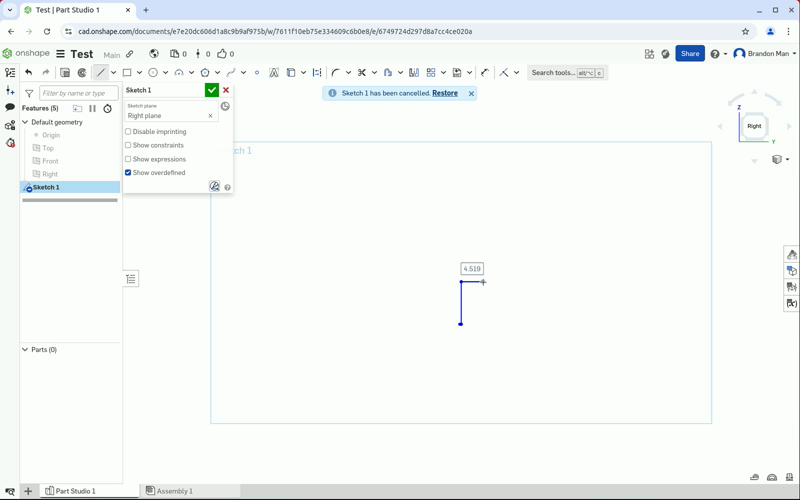
key_down(shift)
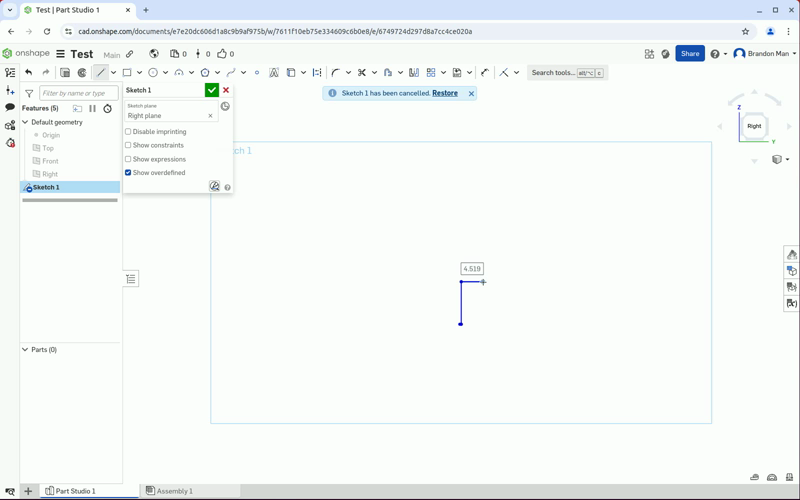
mouse_move(513, 281)
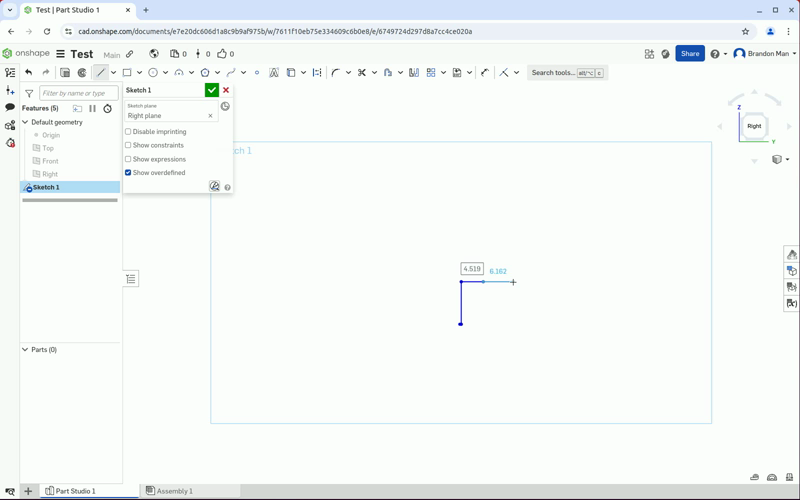
mouse_move(483, 302)
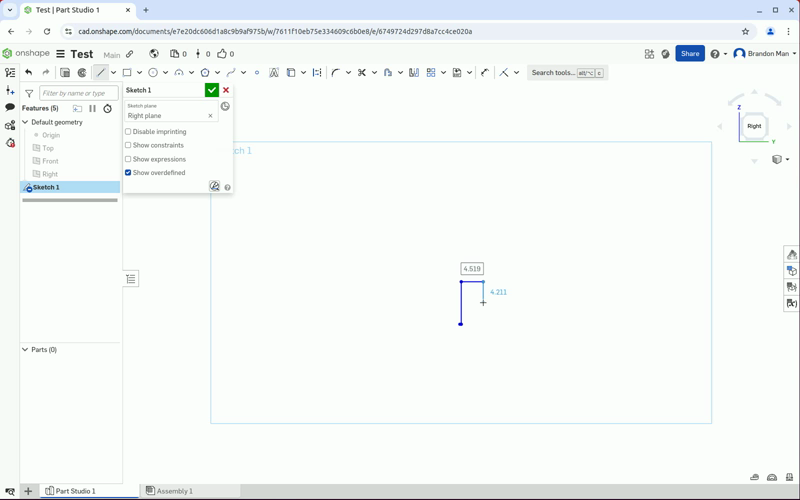
click(483, 302)
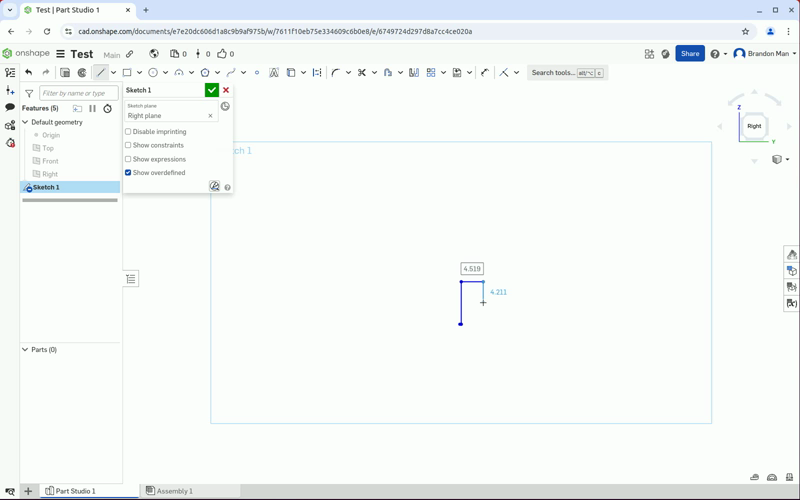
key_up(shift)
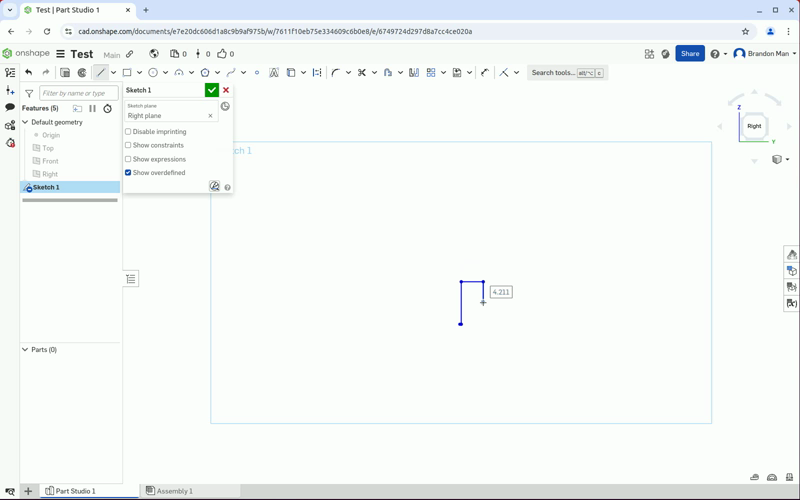
key_down(shift)
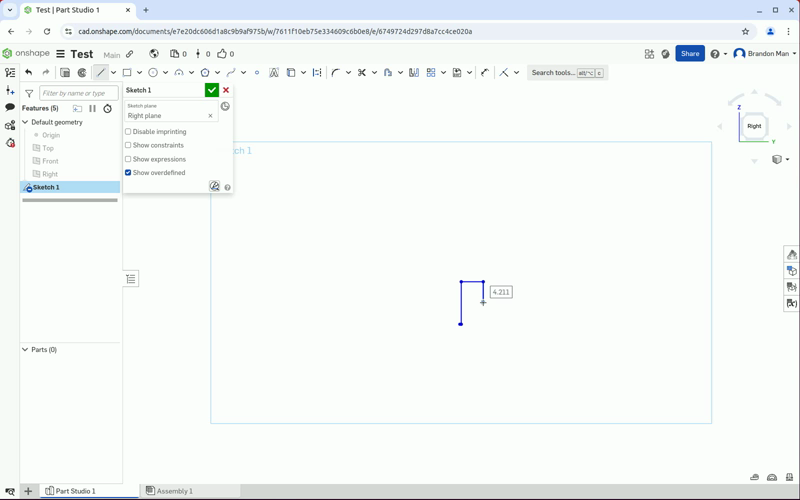
mouse_move(513, 302)
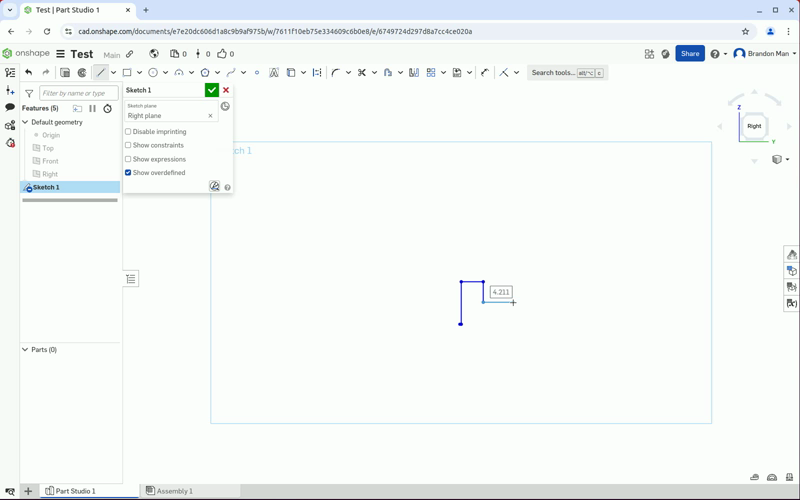
mouse_move(485, 302)
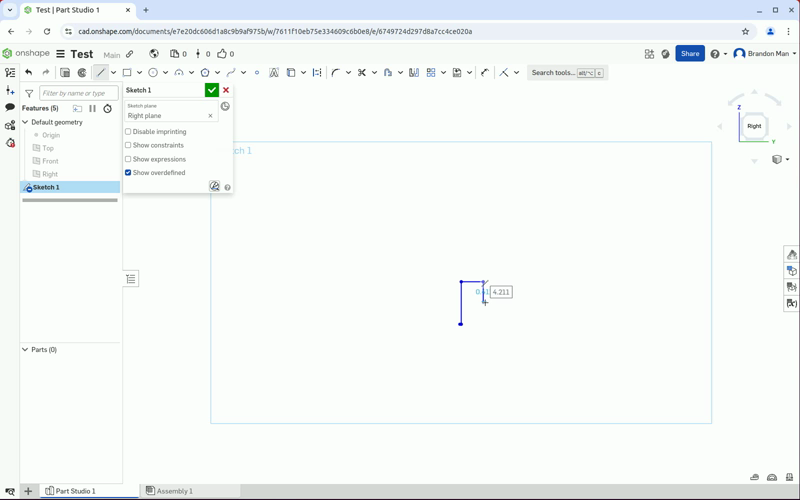
scroll(6)
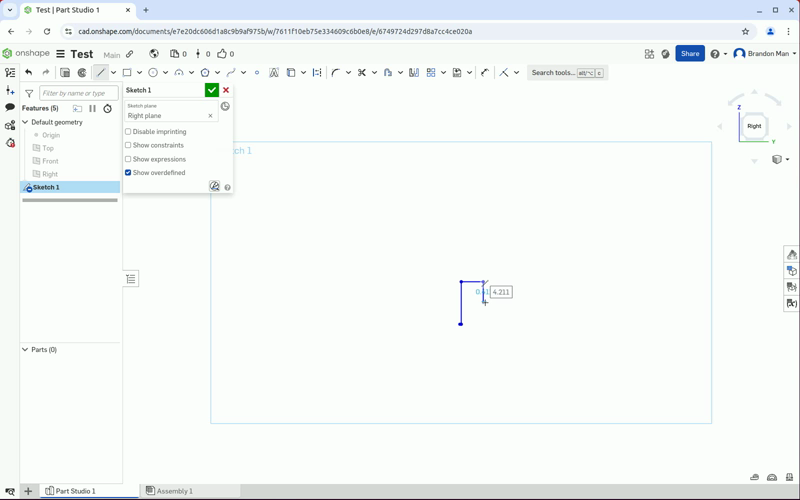
scroll(6)
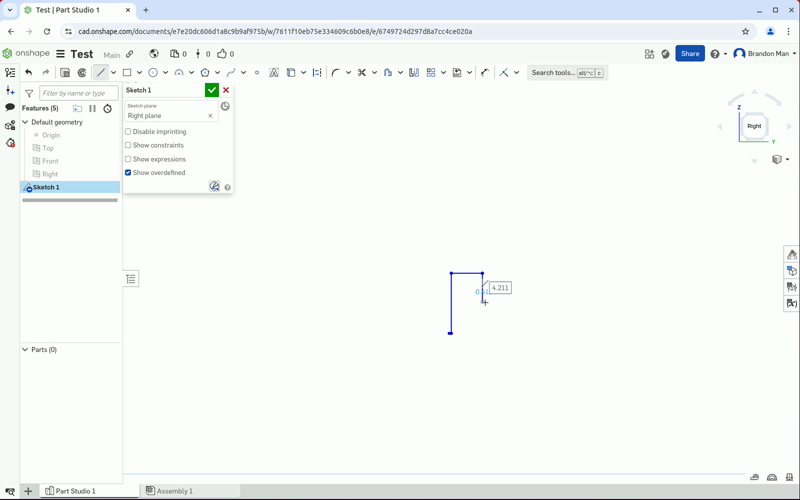
scroll(6)
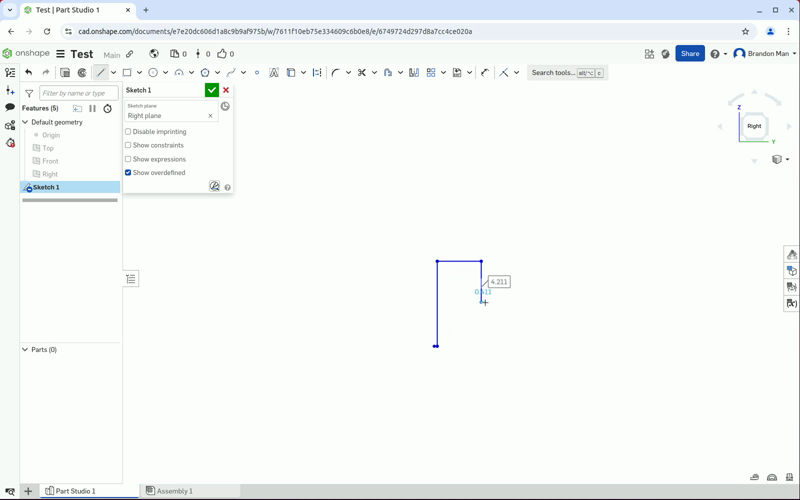
scroll(6)
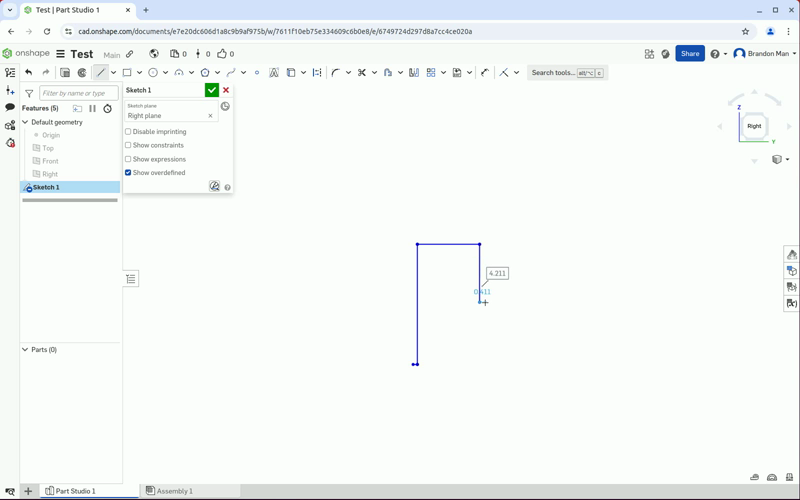
scroll(6)
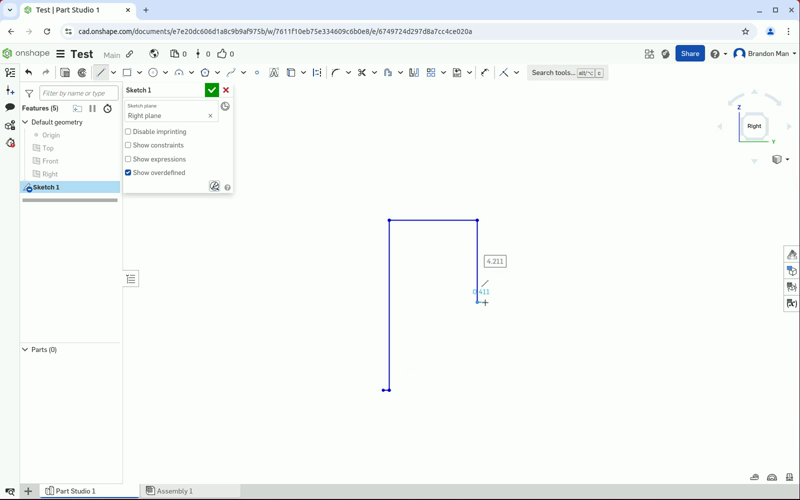
scroll(6)
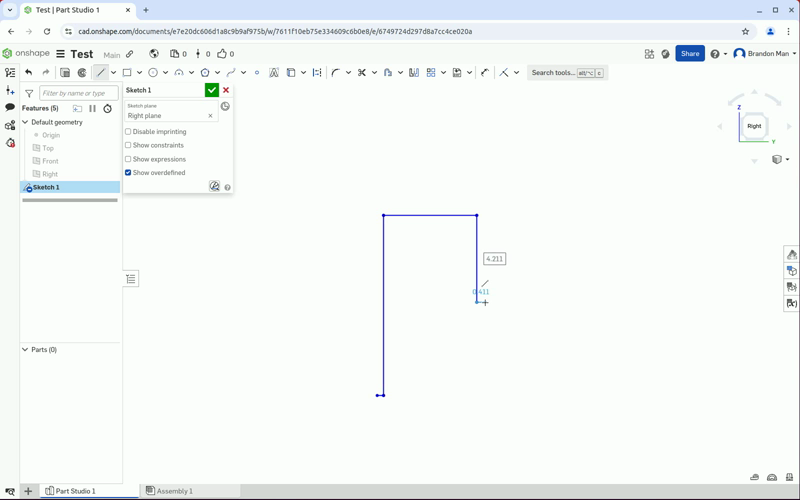
scroll(6)
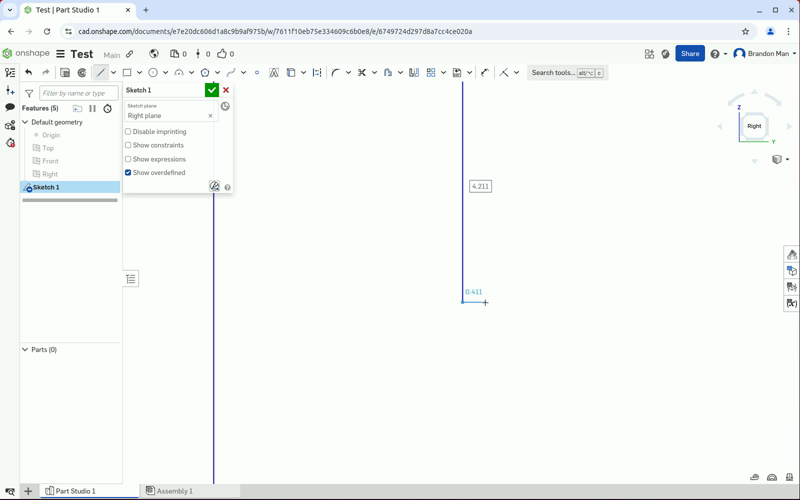
click(485, 302)
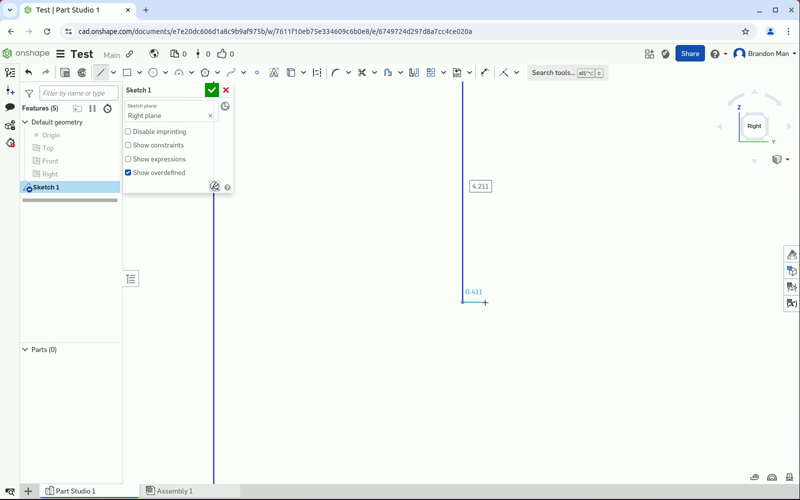
scroll(-6)
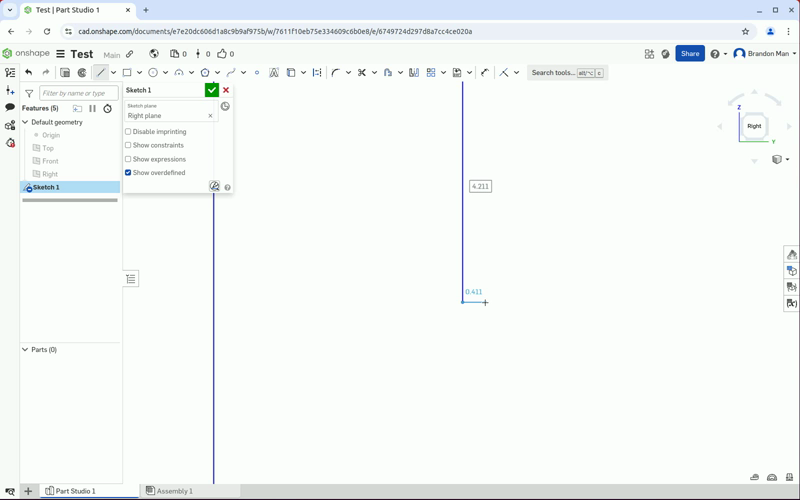
scroll(-6)
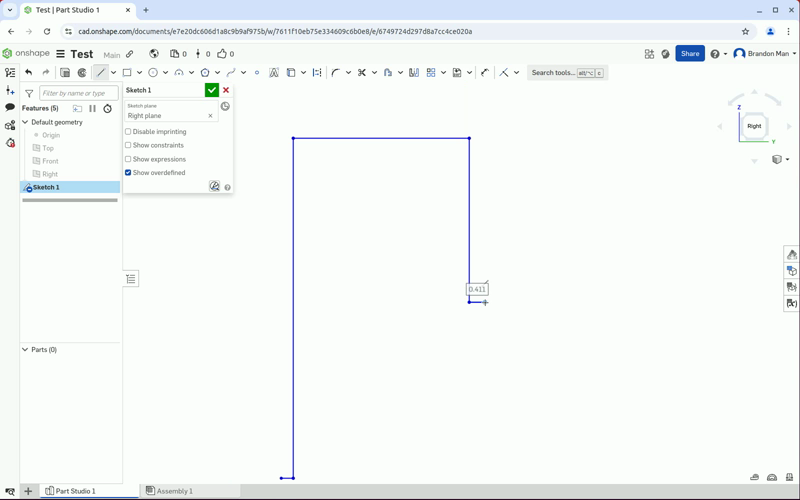
scroll(-6)
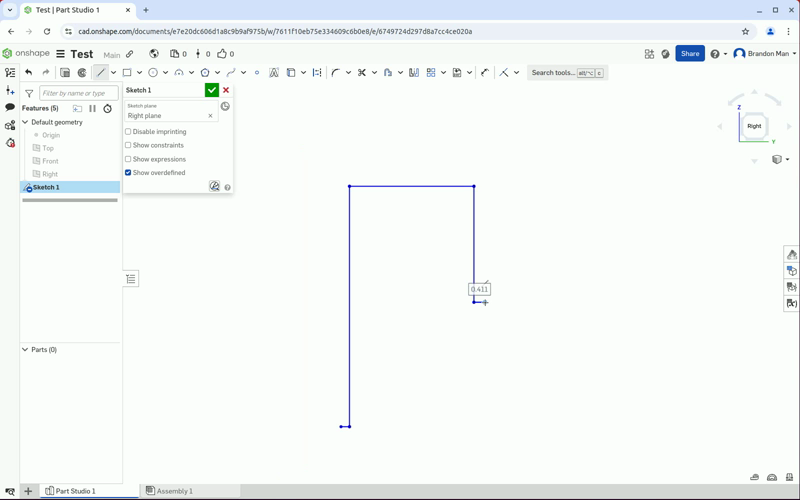
scroll(-6)
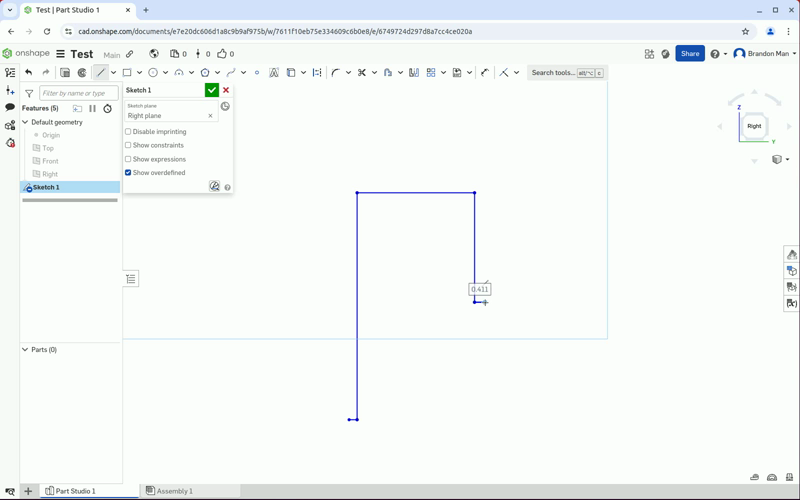
scroll(-6)
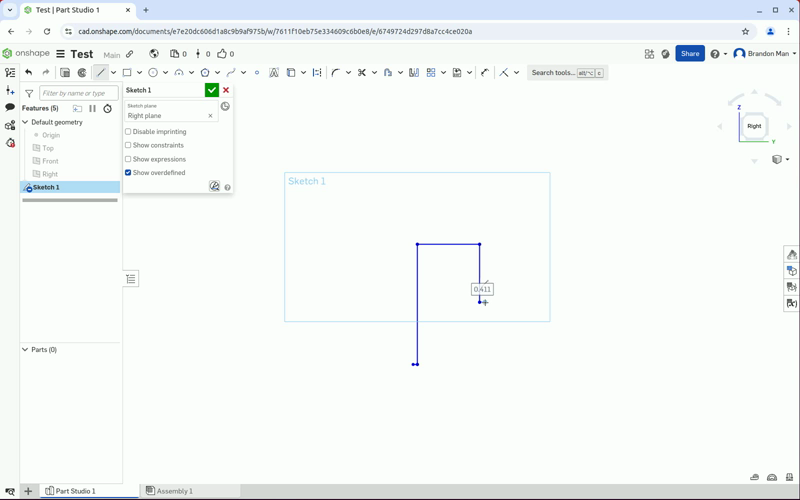
scroll(-6)
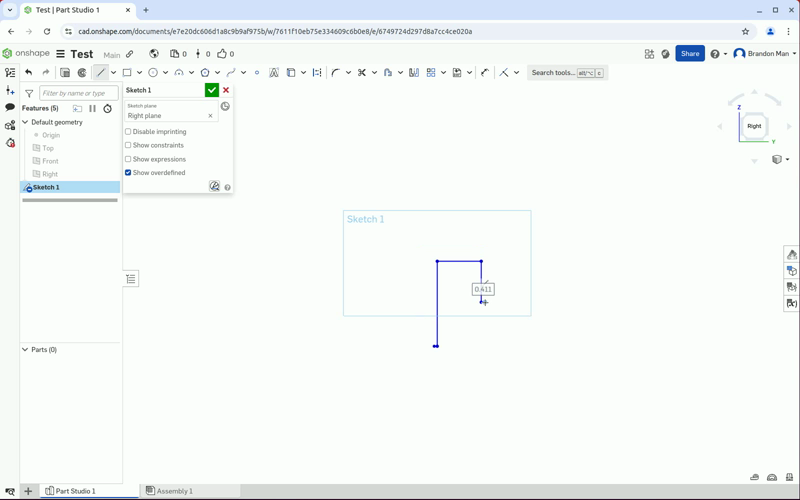
scroll(-6)
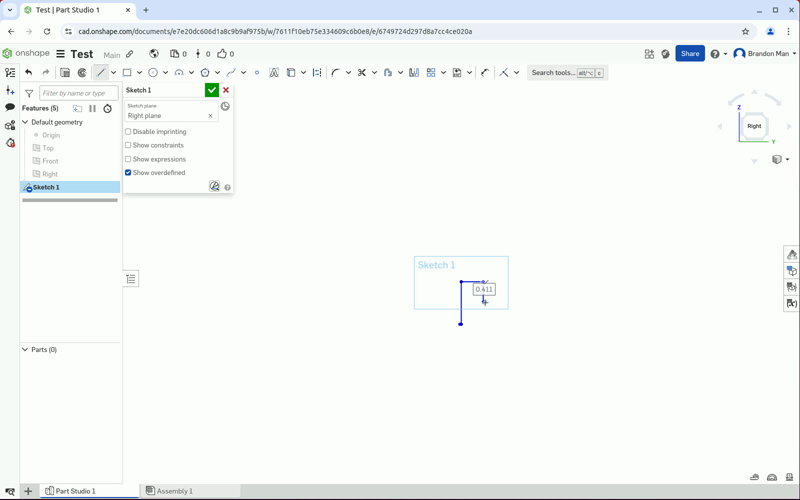
key_up(shift)
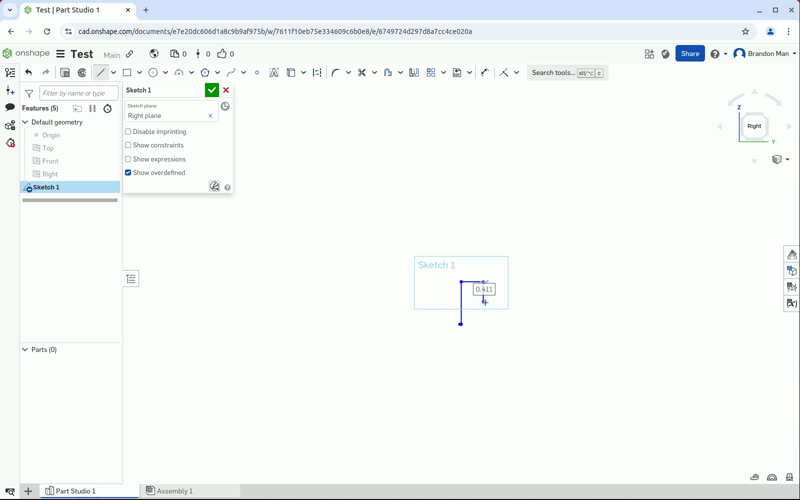
key_down(shift)
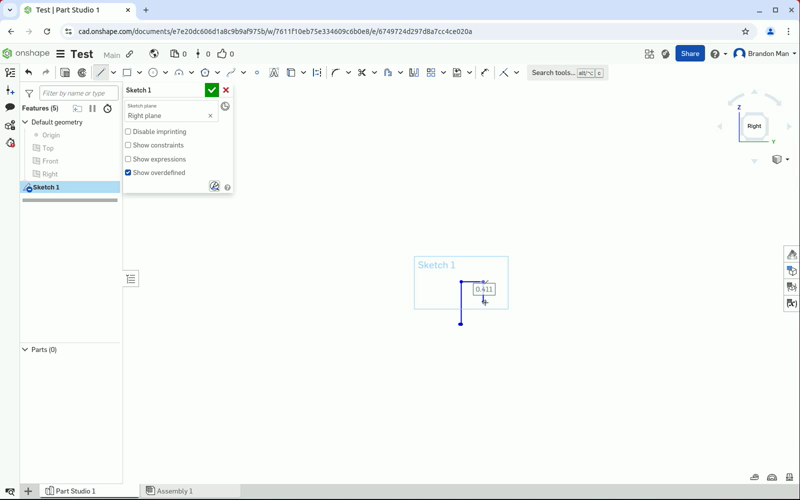
mouse_move(515, 302)
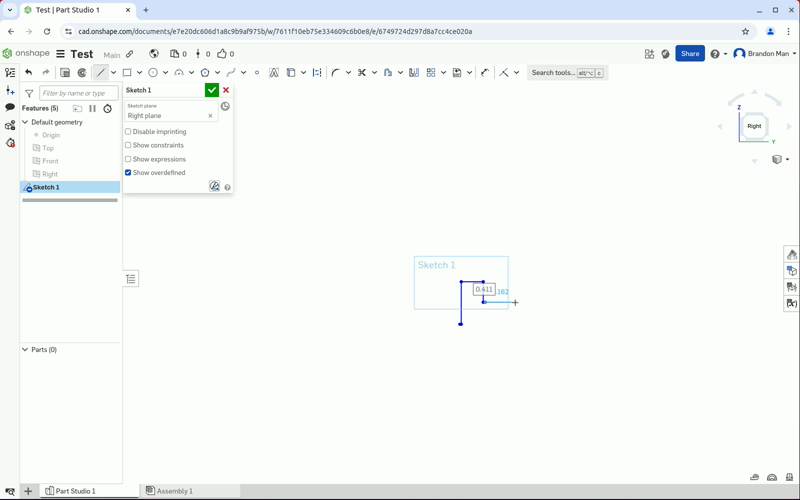
mouse_move(485, 279)
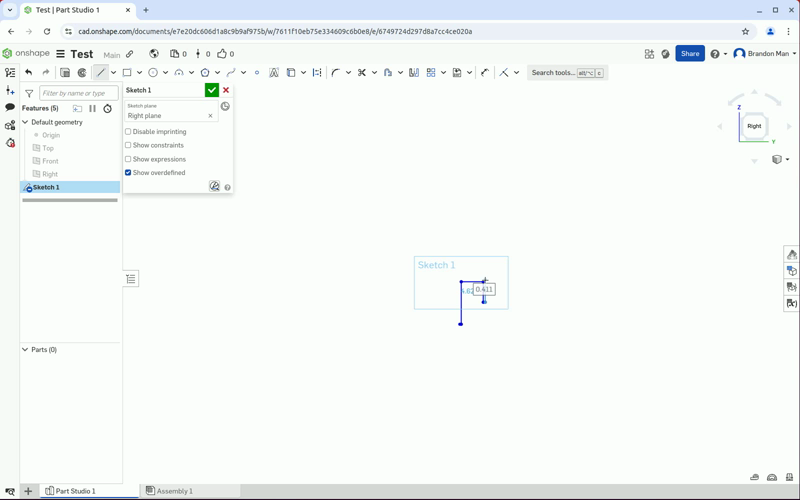
scroll(6)
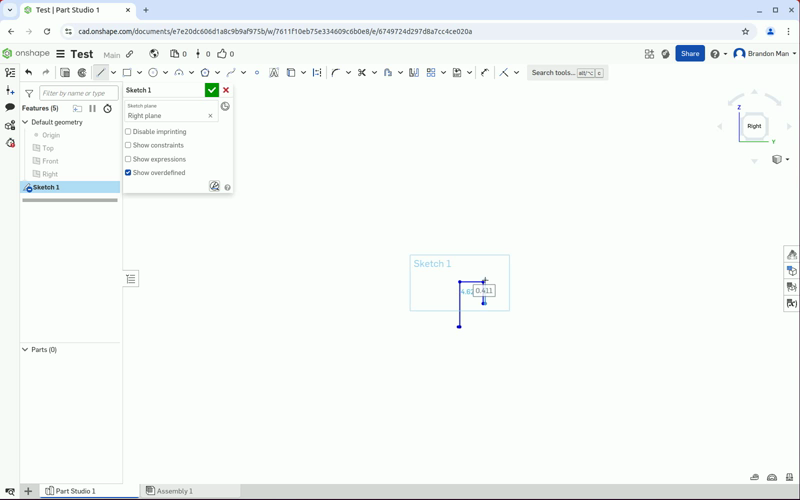
scroll(6)
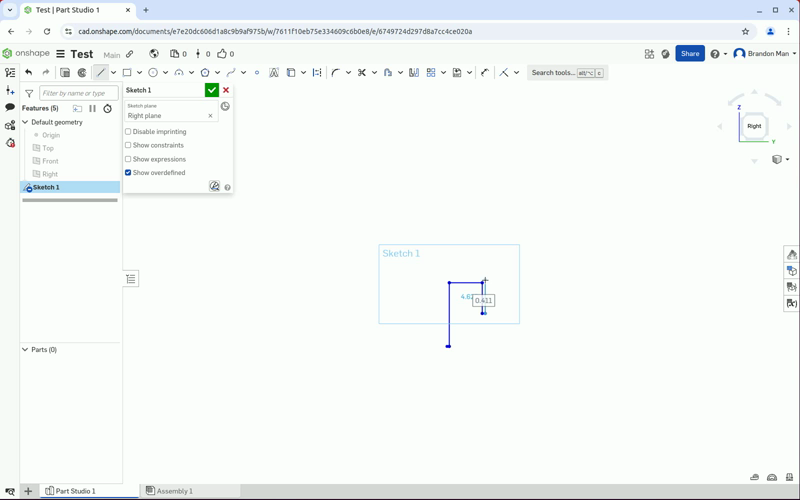
scroll(6)
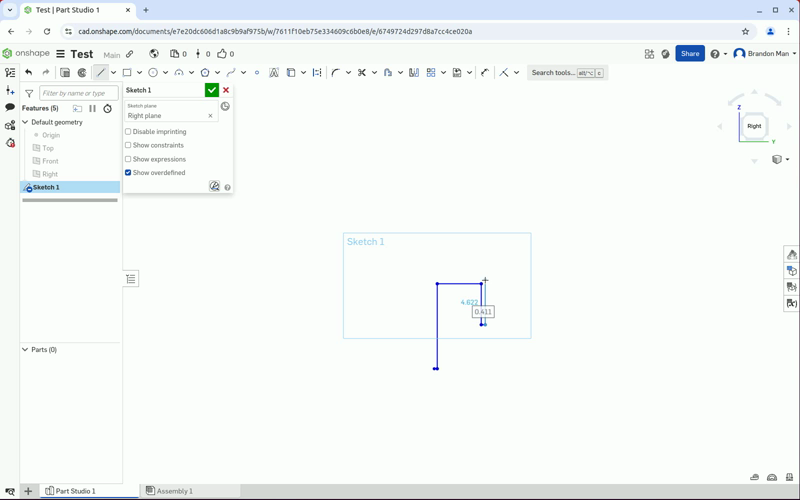
scroll(6)
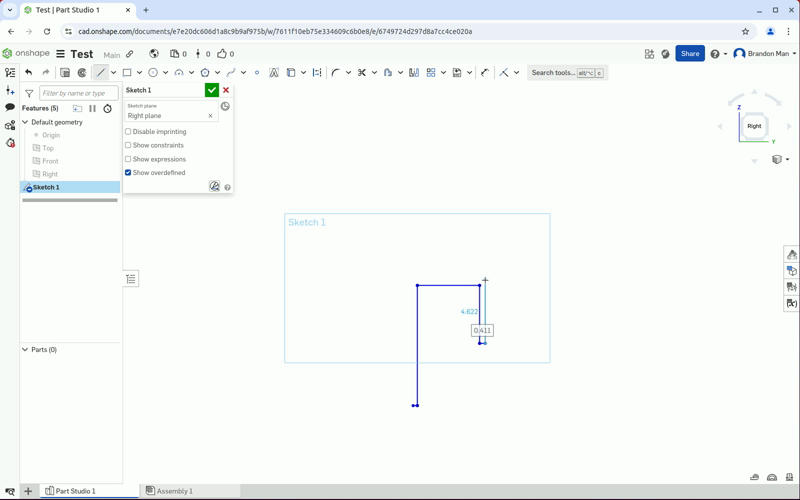
scroll(6)
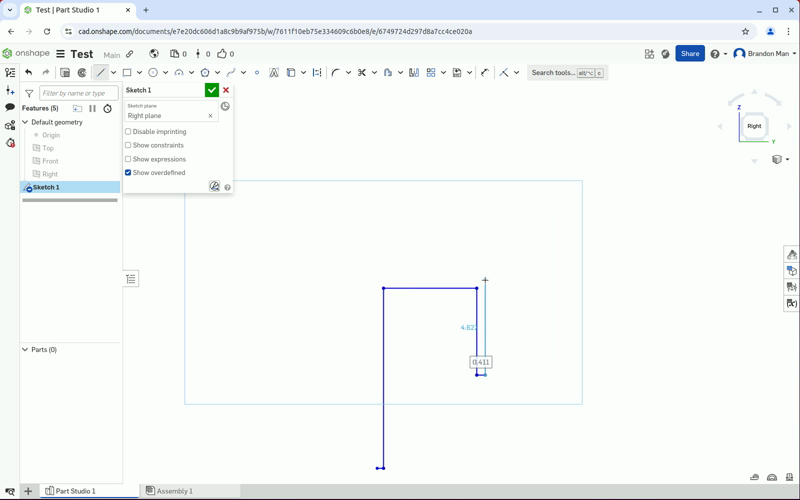
scroll(6)
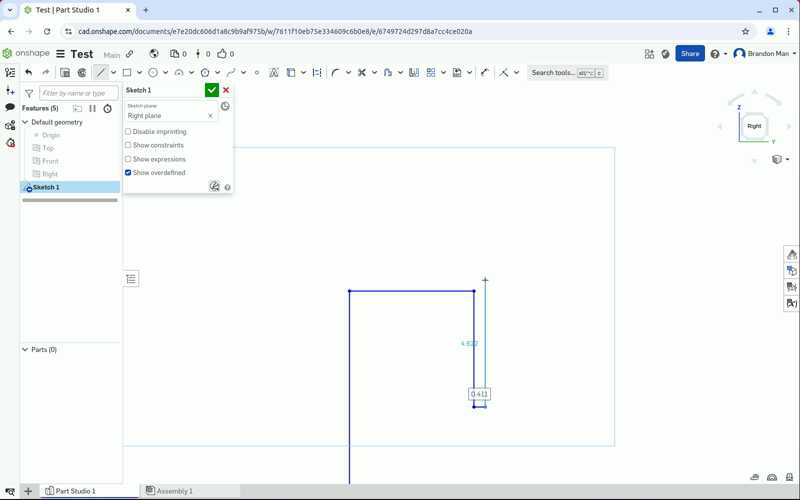
scroll(6)
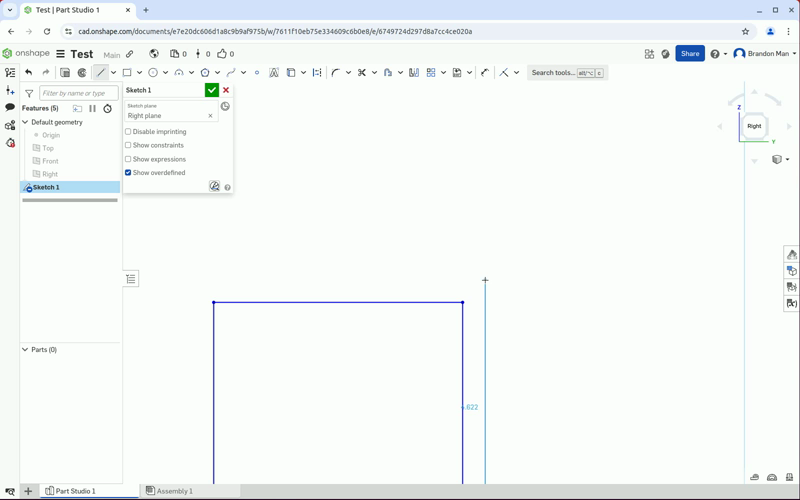
click(485, 279)
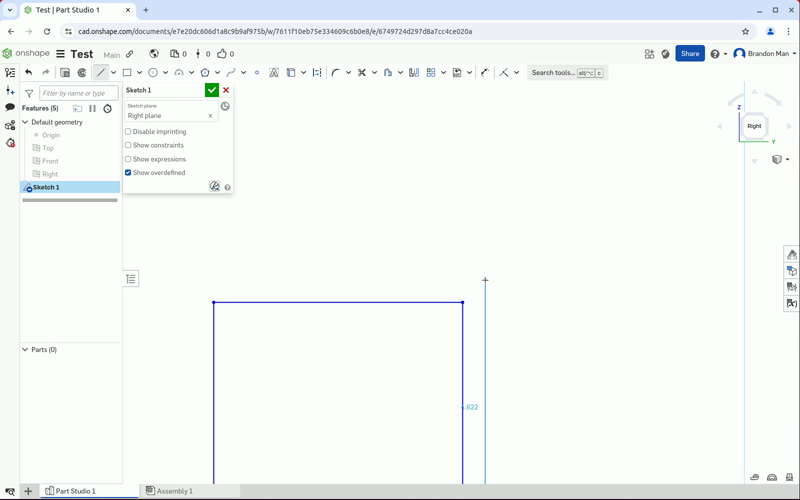
scroll(-6)
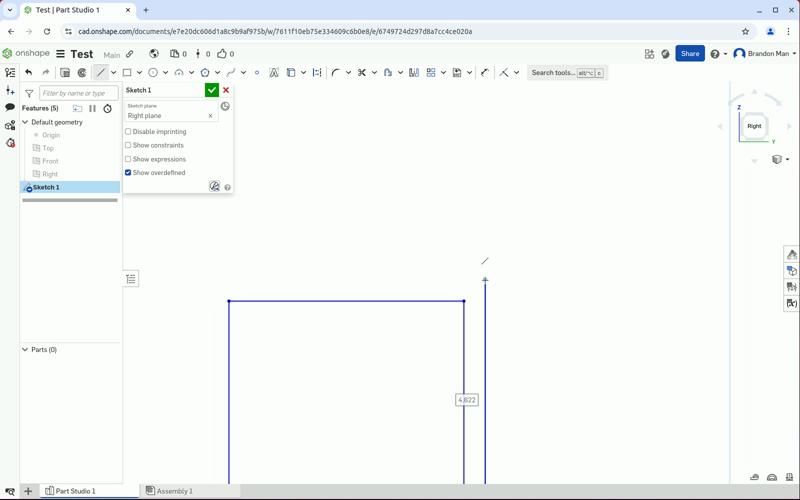
scroll(-6)
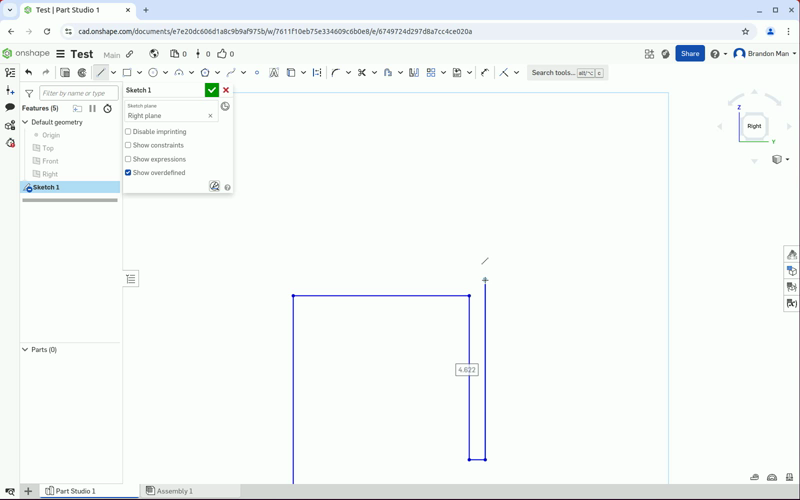
scroll(-6)
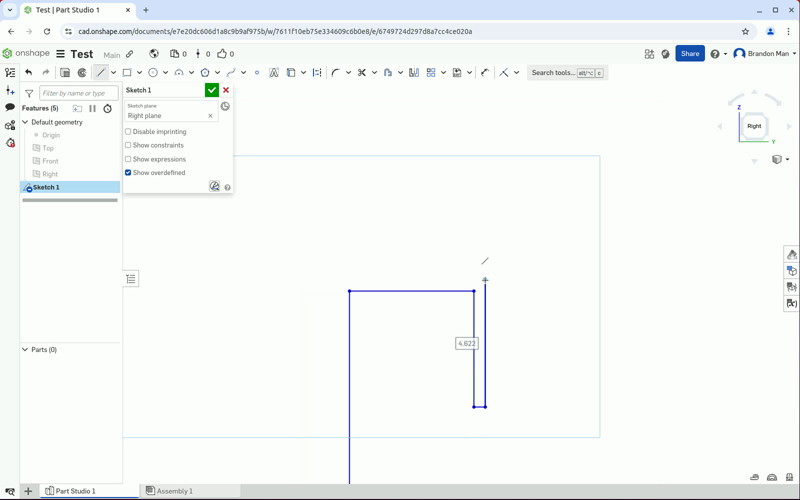
scroll(-6)
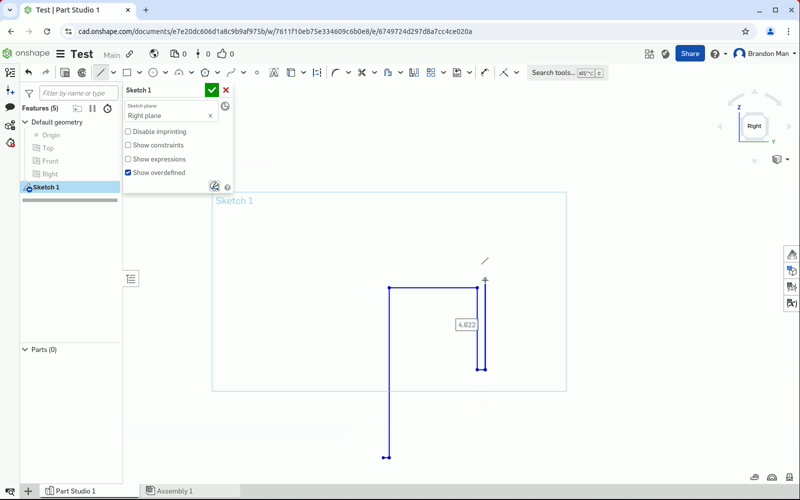
scroll(-6)
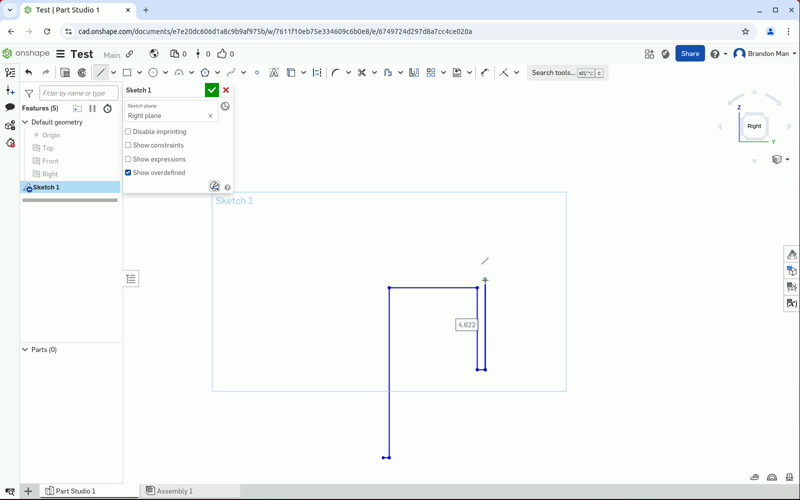
scroll(-6)
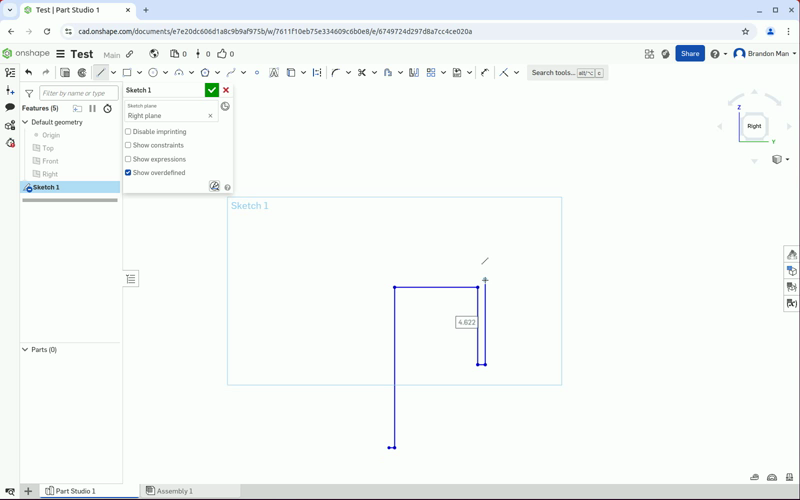
scroll(-6)
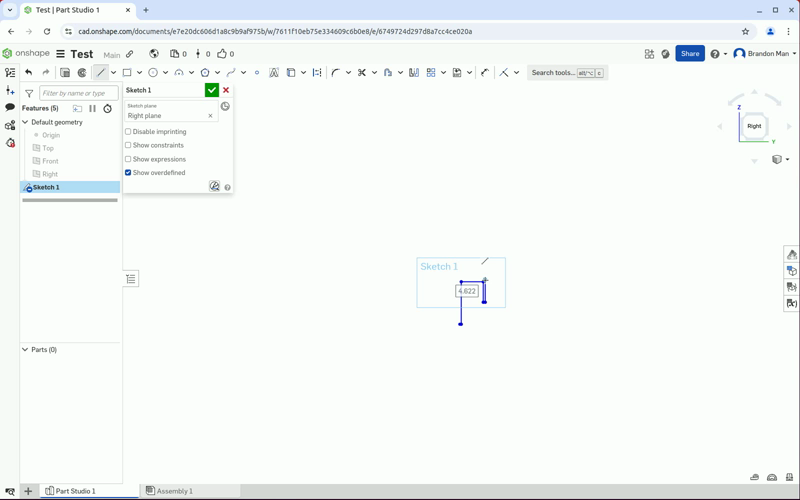
key_up(shift)
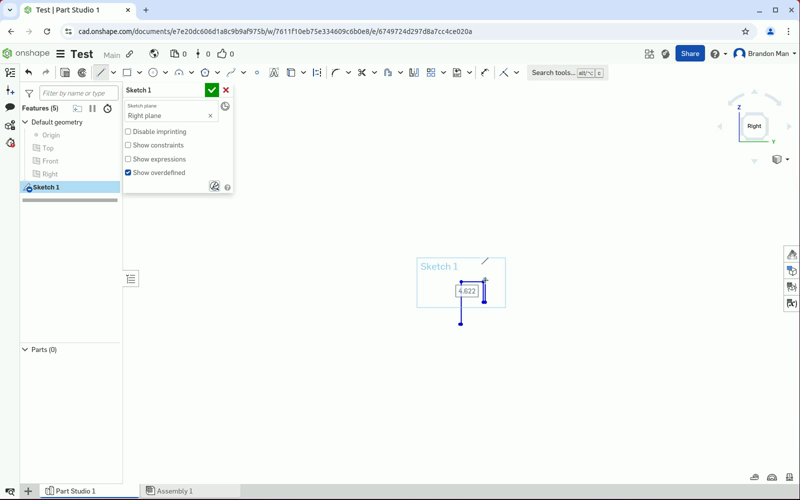
key_down(shift)
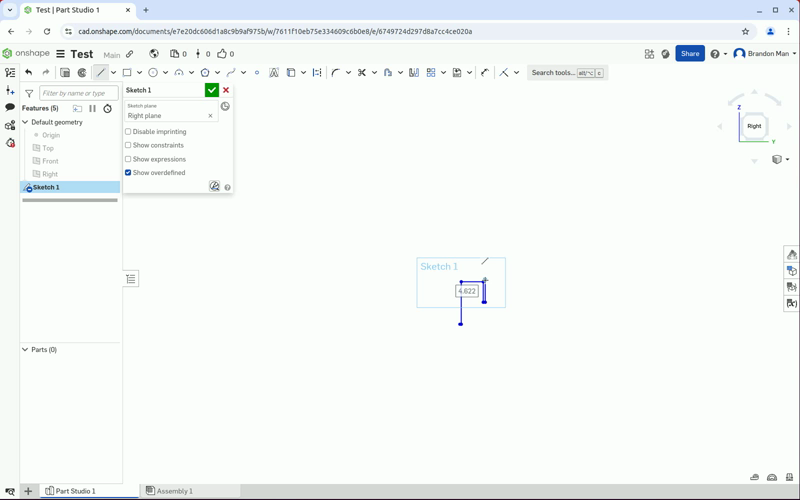
mouse_move(515, 279)
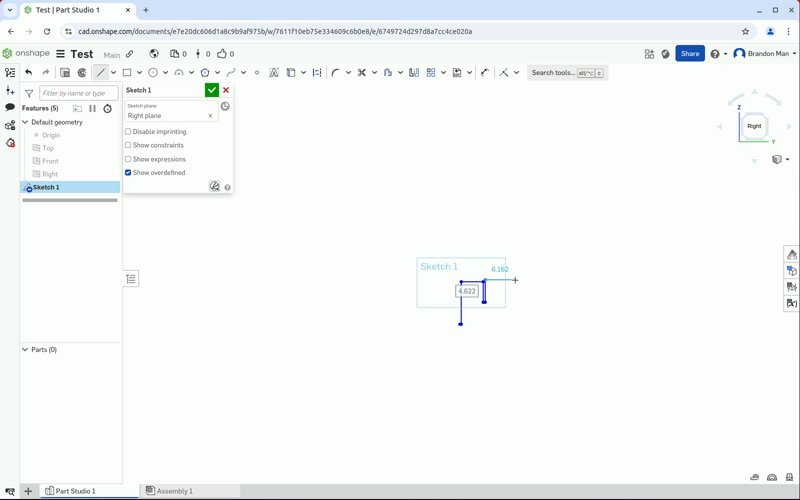
mouse_move(459, 279)
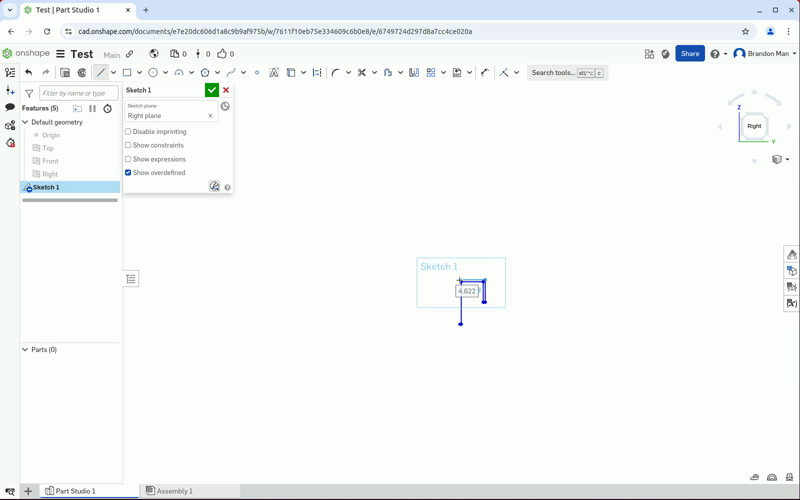
scroll(6)
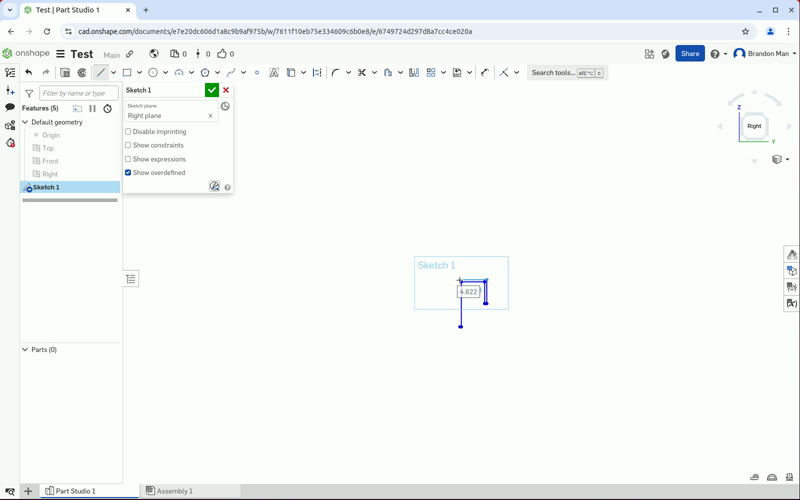
scroll(6)
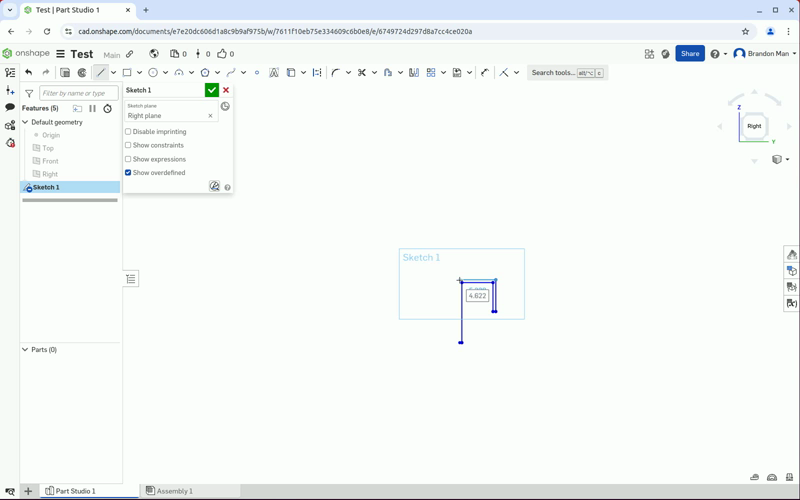
scroll(6)
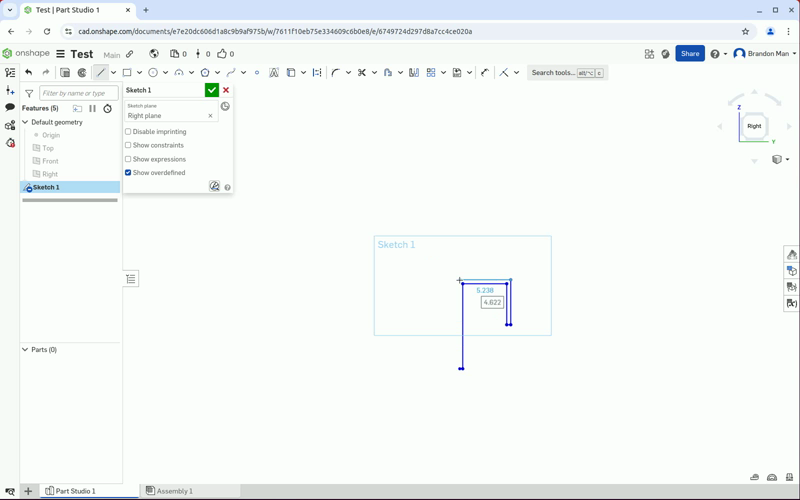
scroll(6)
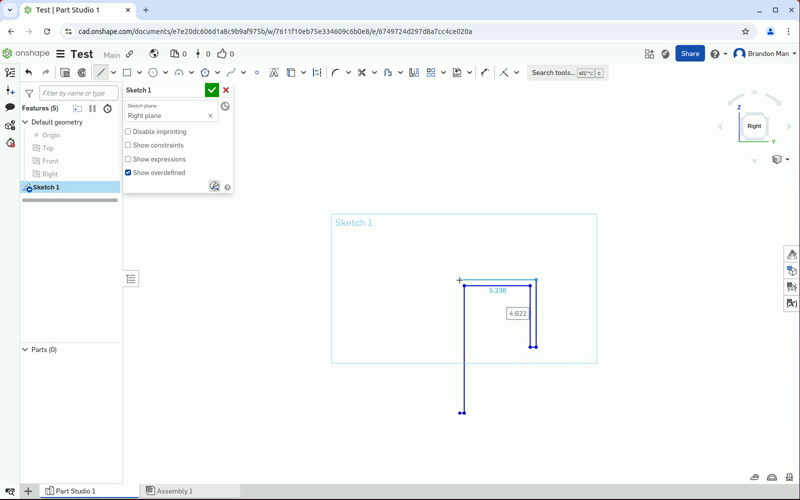
scroll(6)
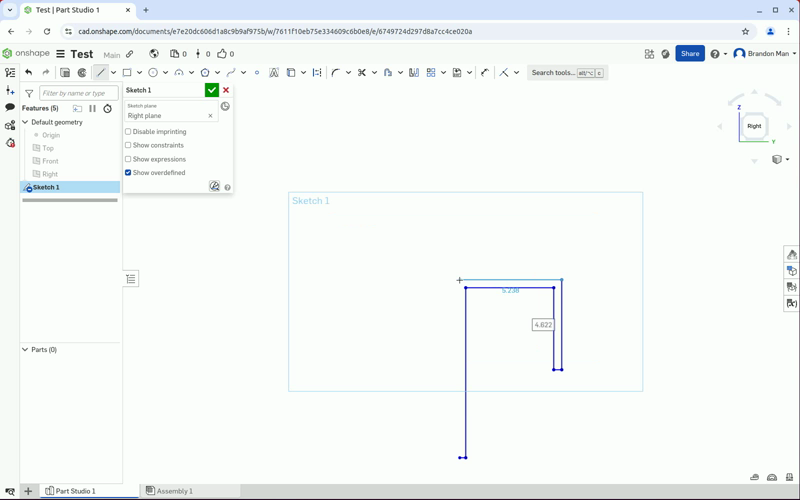
scroll(6)
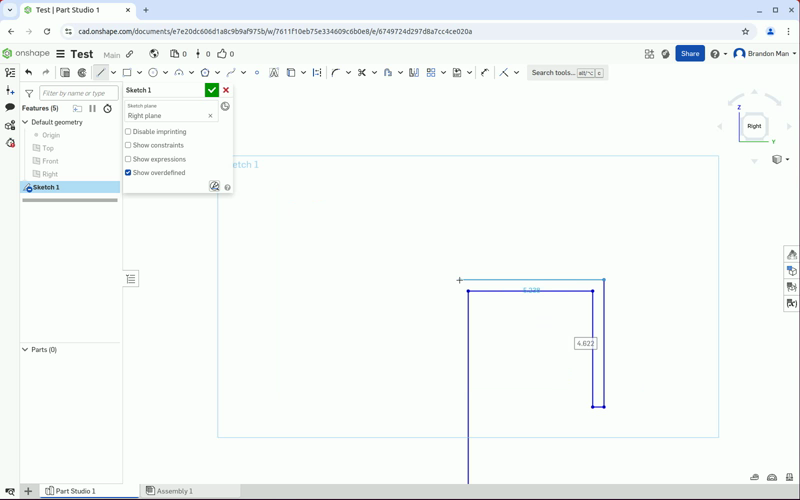
scroll(6)
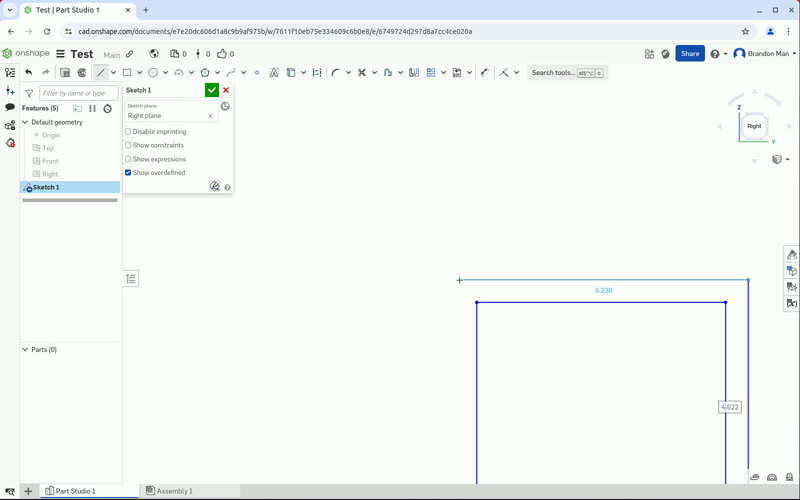
click(459, 279)
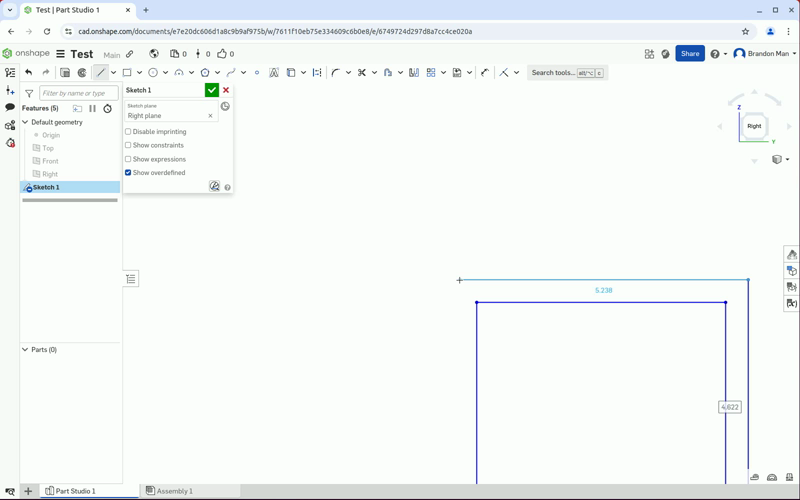
scroll(-6)
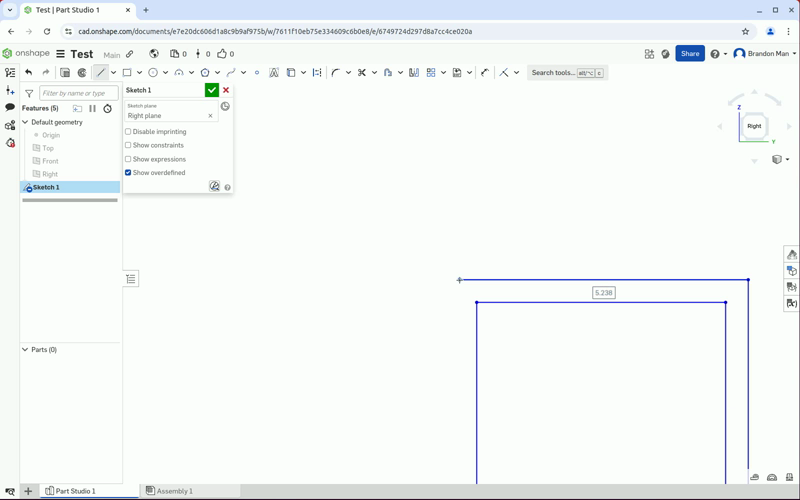
scroll(-6)
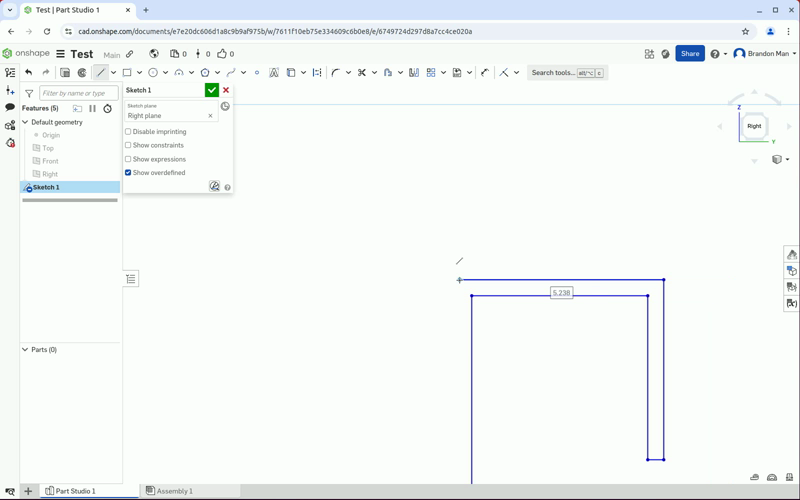
scroll(-6)
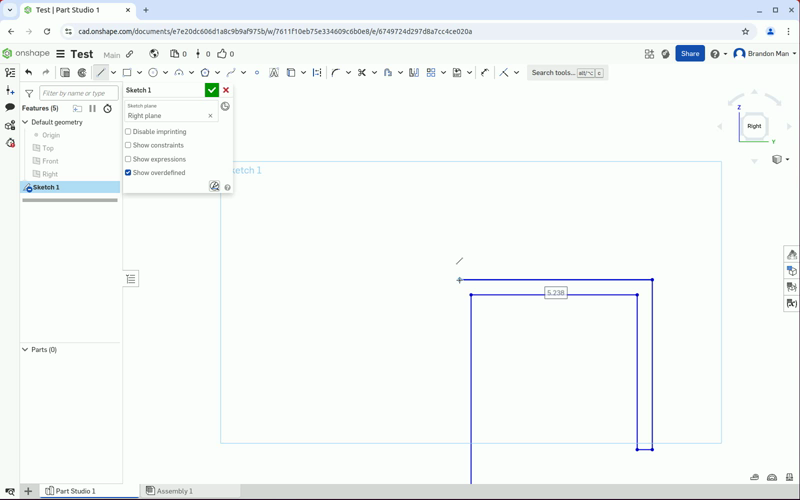
scroll(-6)
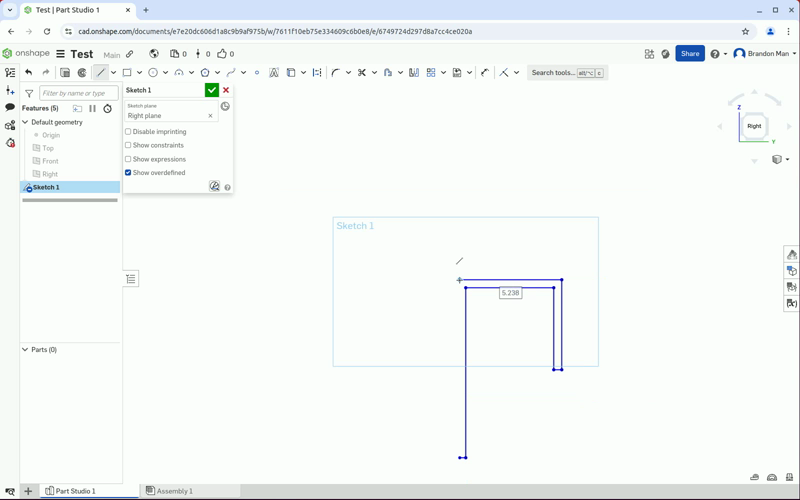
scroll(-6)
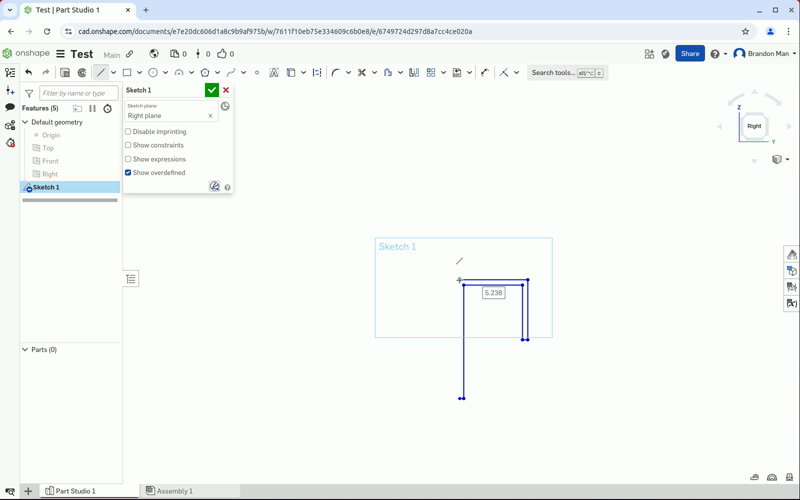
scroll(-6)
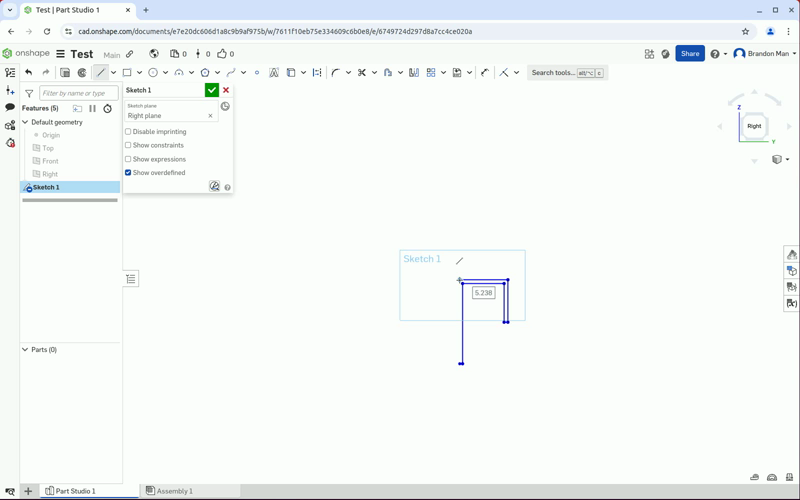
scroll(-6)
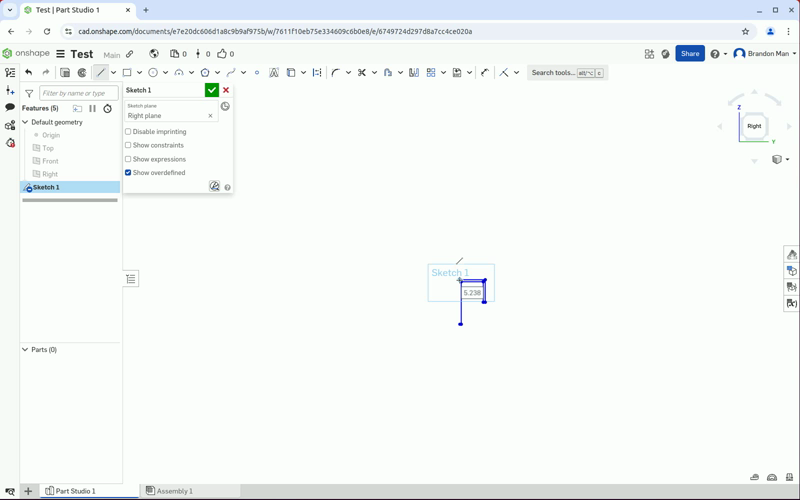
key_up(shift)
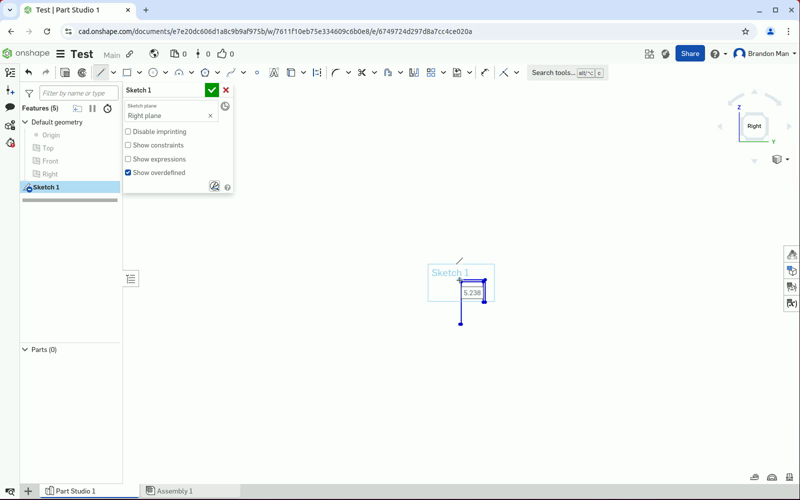
mouse_move(489, 279)
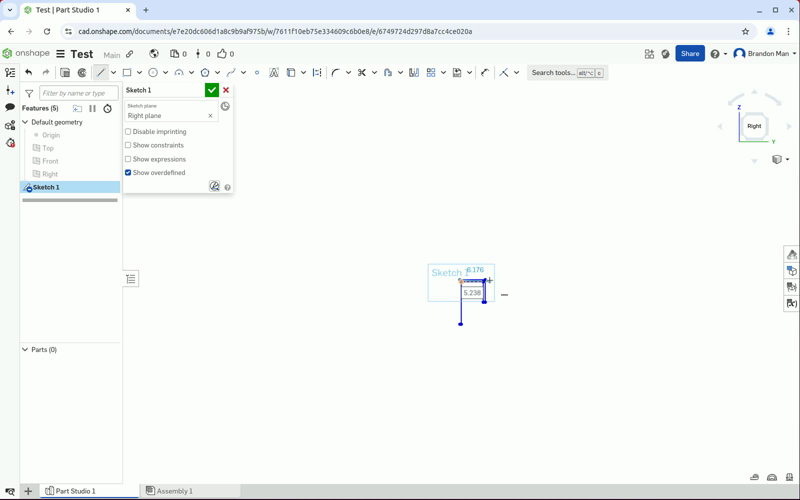
key_down(shift)
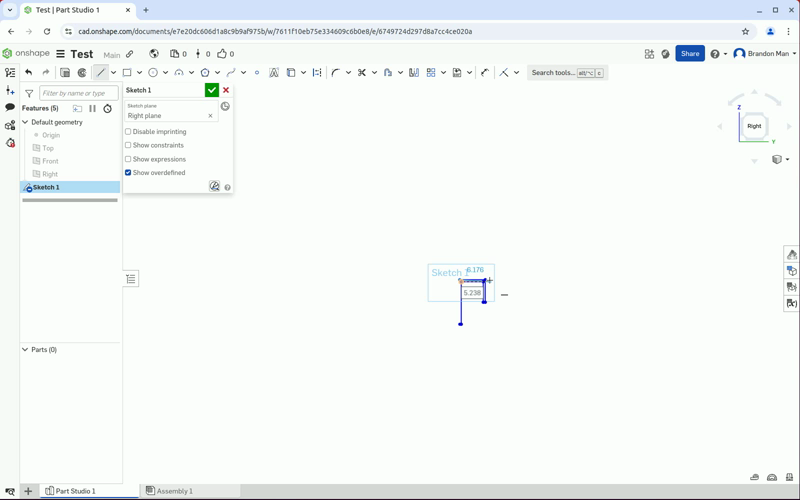
mouse_move(459, 324)
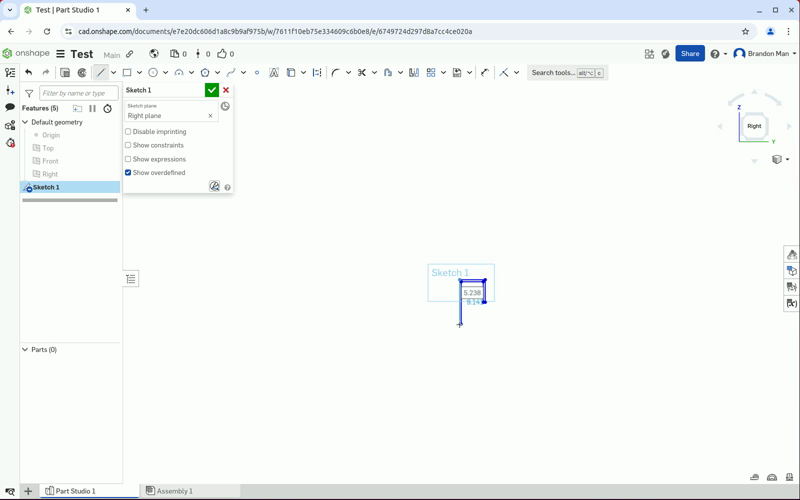
scroll(6)
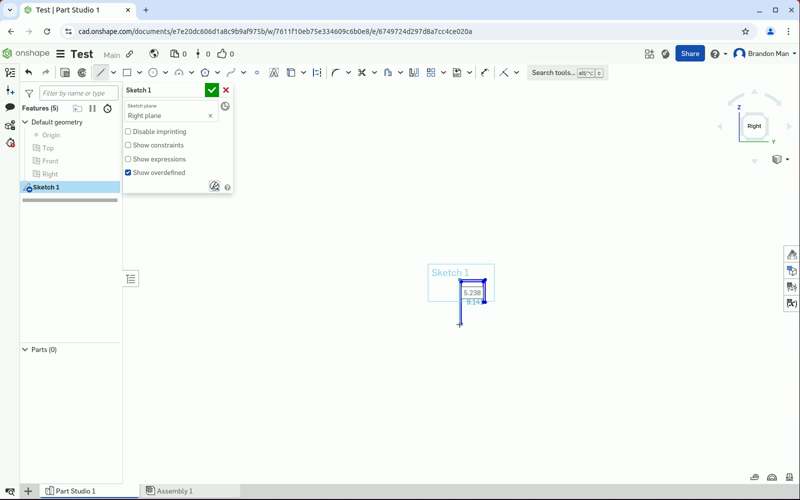
scroll(6)
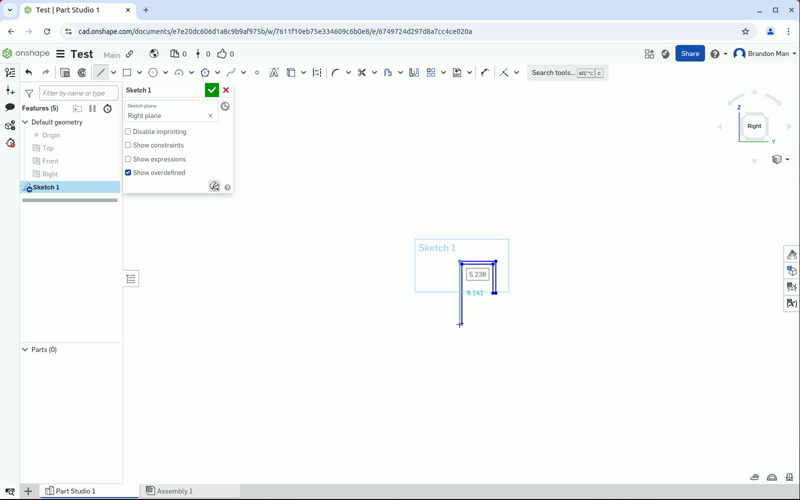
scroll(6)
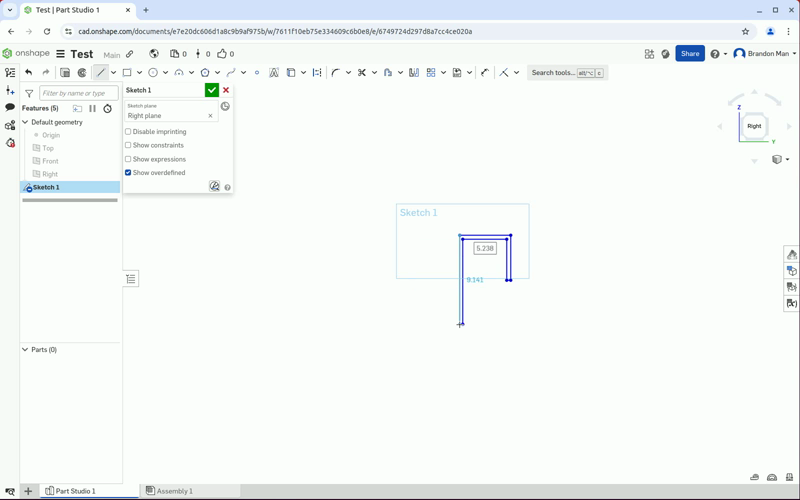
scroll(6)
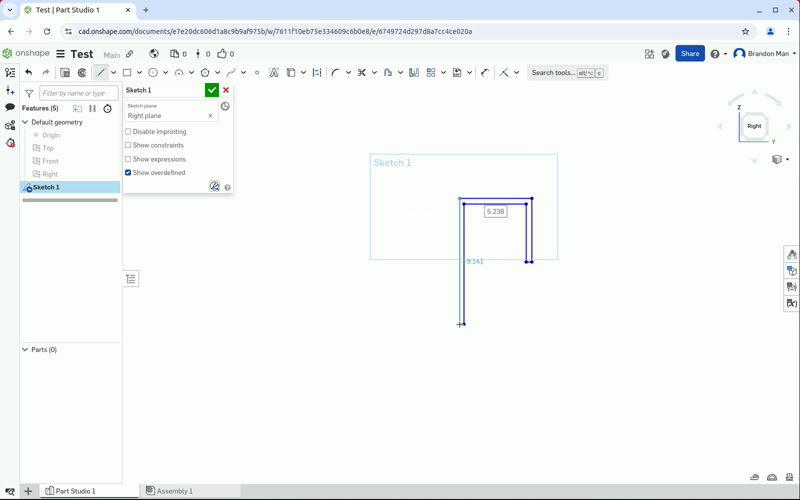
scroll(6)
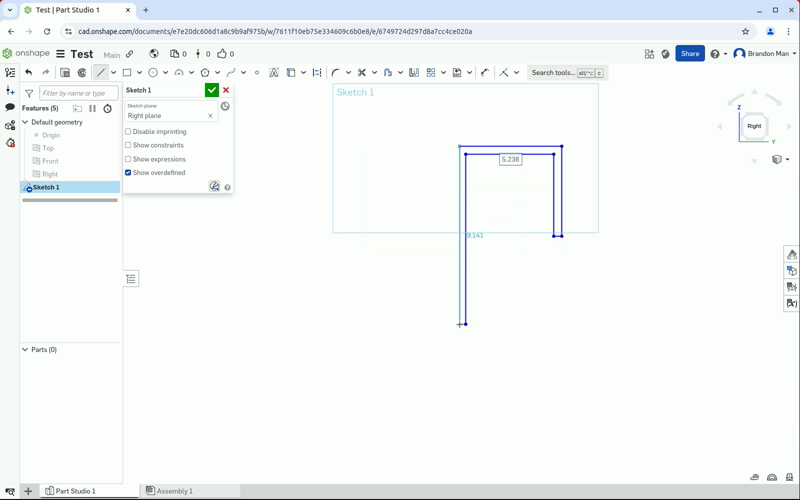
scroll(6)
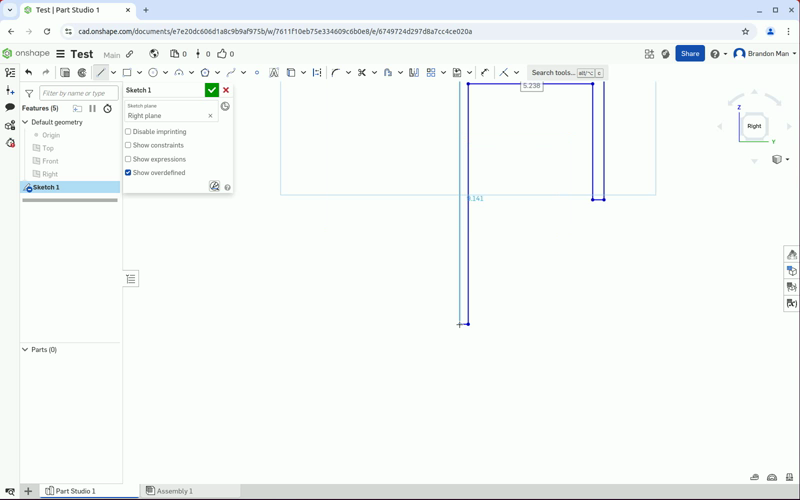
scroll(6)
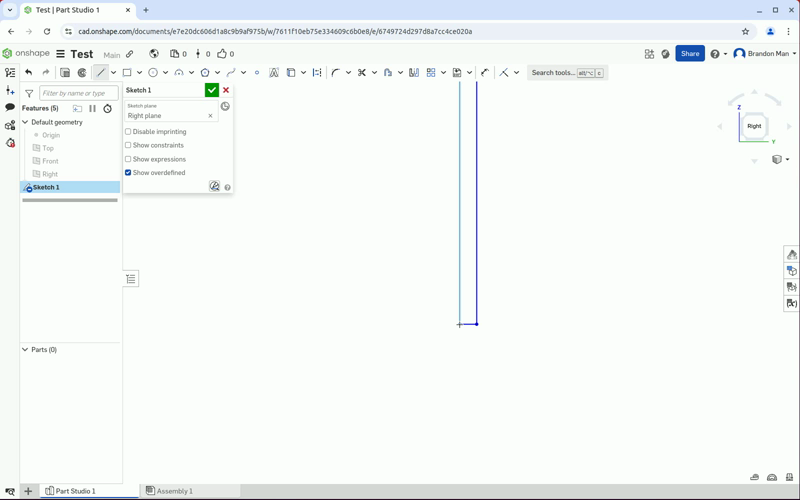
key_up(shift)
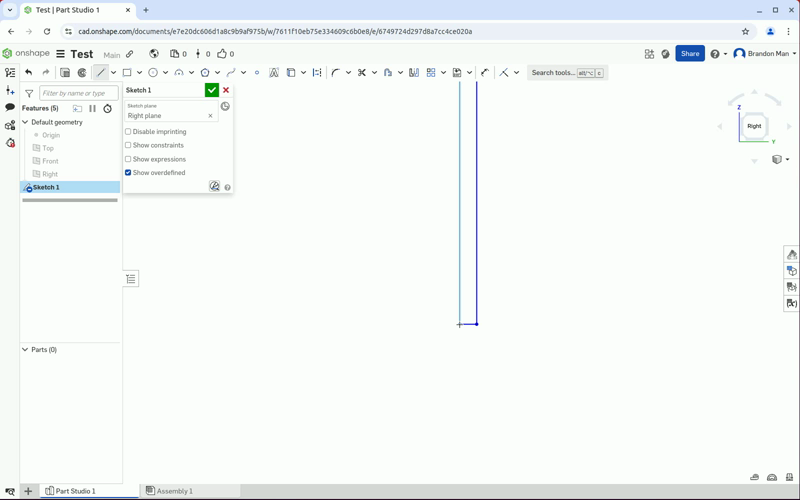
click(459, 324)
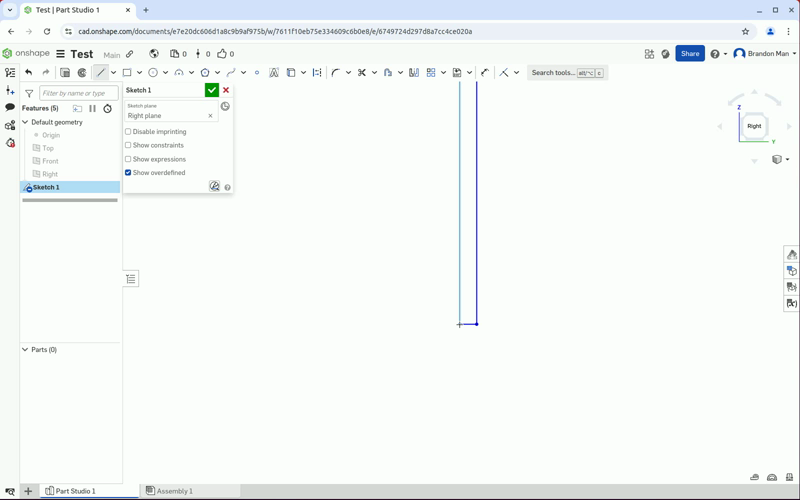
scroll(-6)
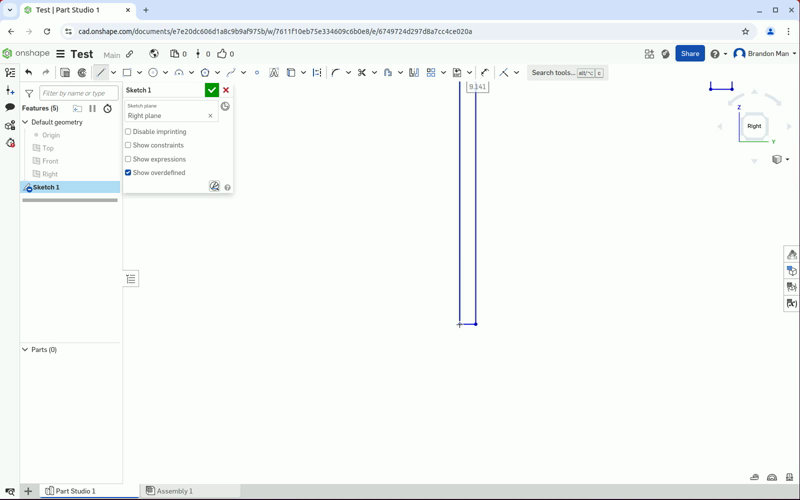
scroll(-6)
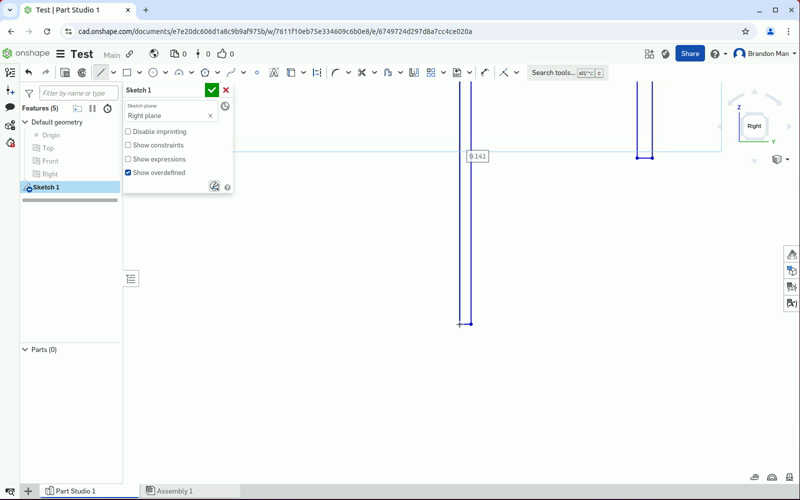
scroll(-6)
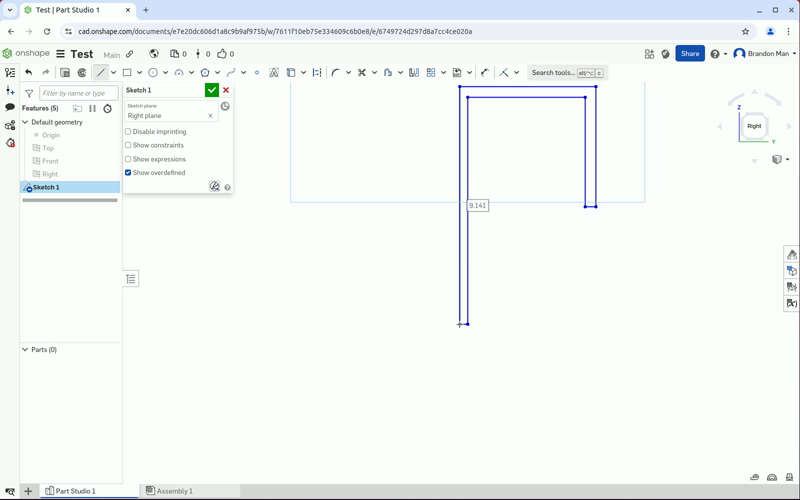
scroll(-6)
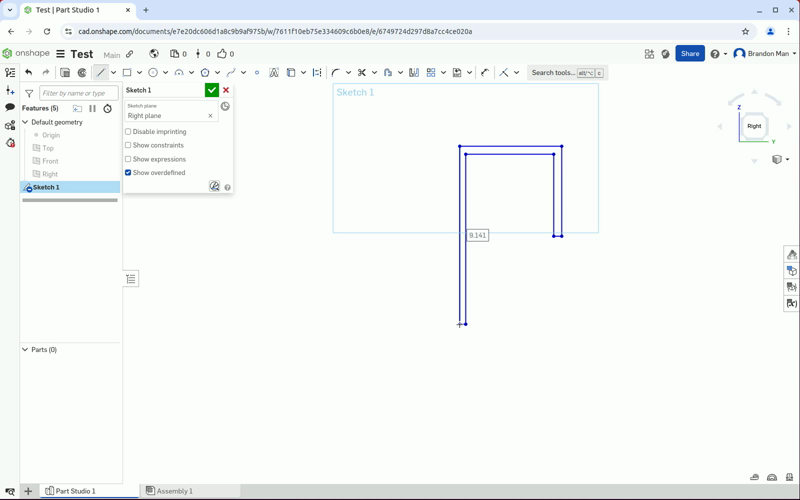
scroll(-6)
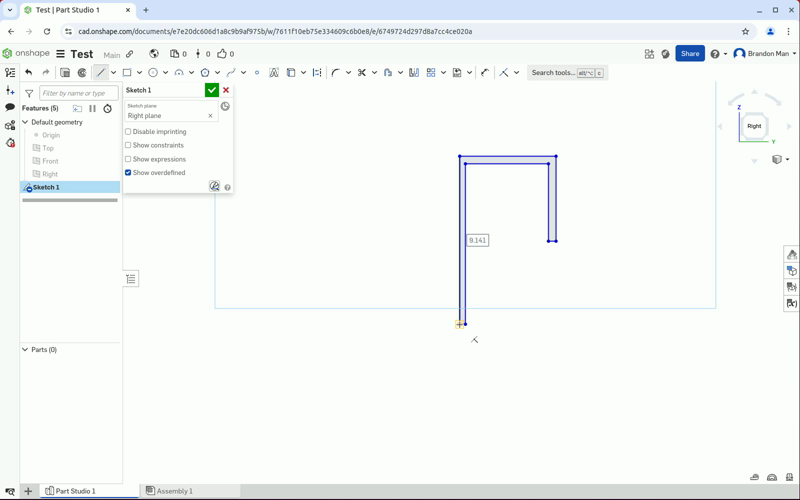
scroll(-6)
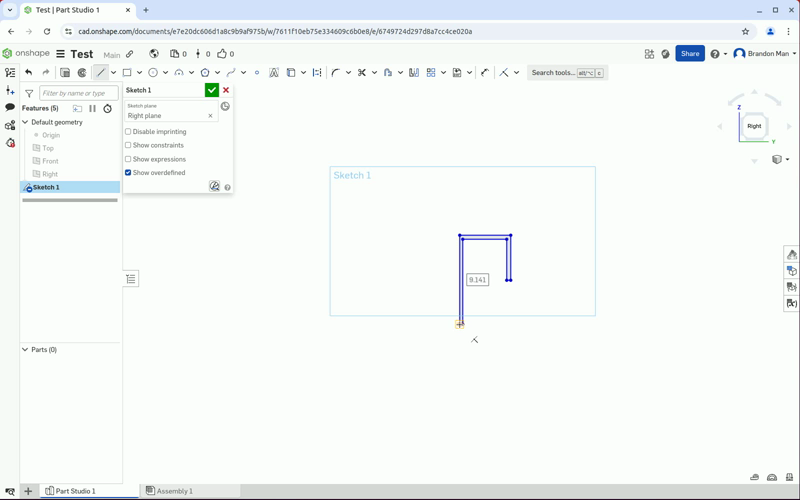
scroll(-6)
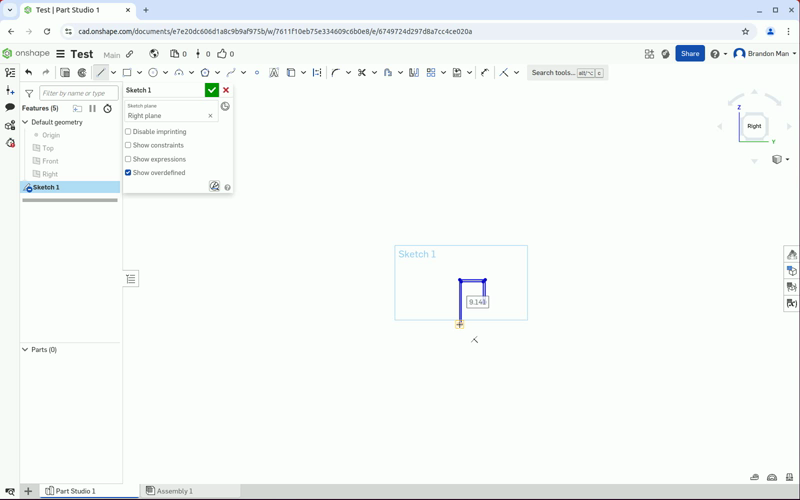
key(esc)
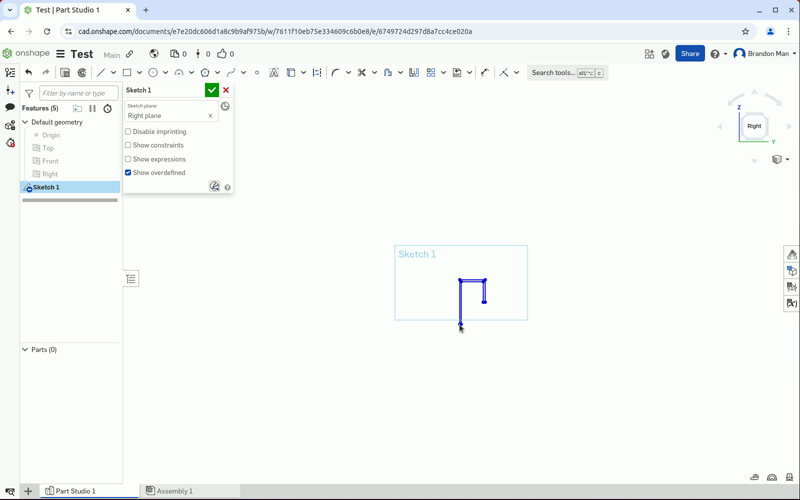
mouse_move(459, 300)
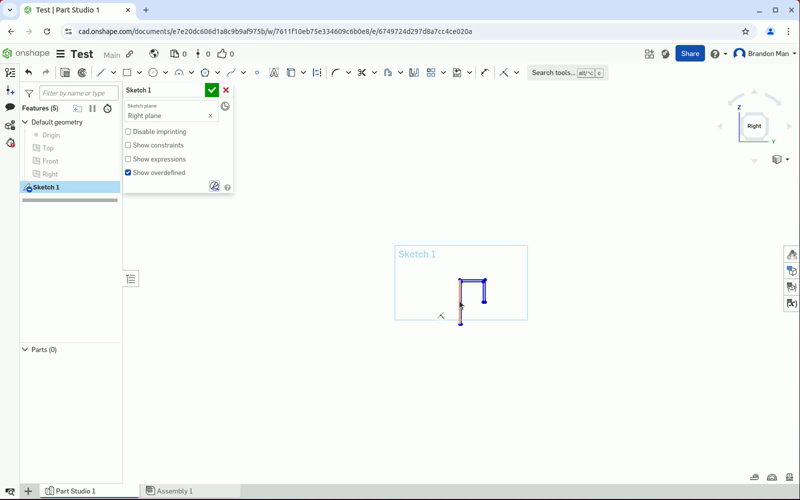
scroll(6)
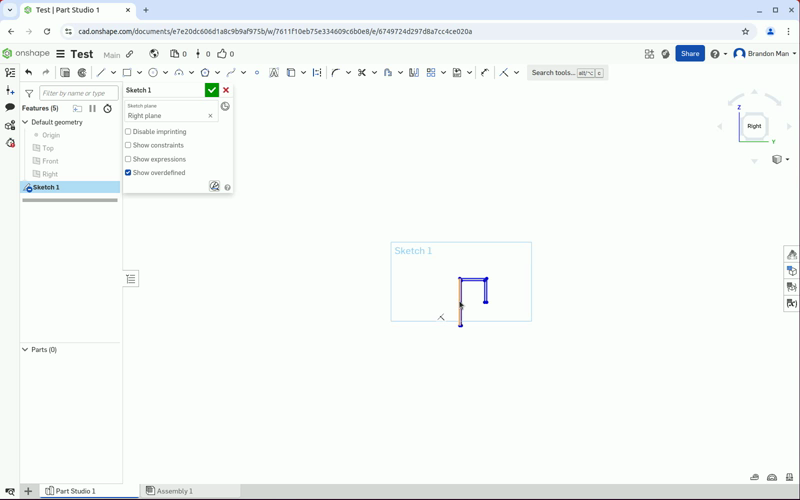
scroll(6)
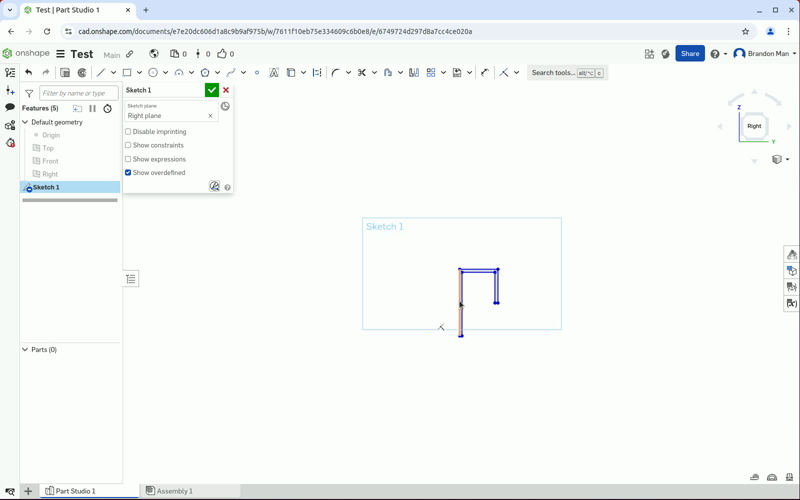
scroll(6)
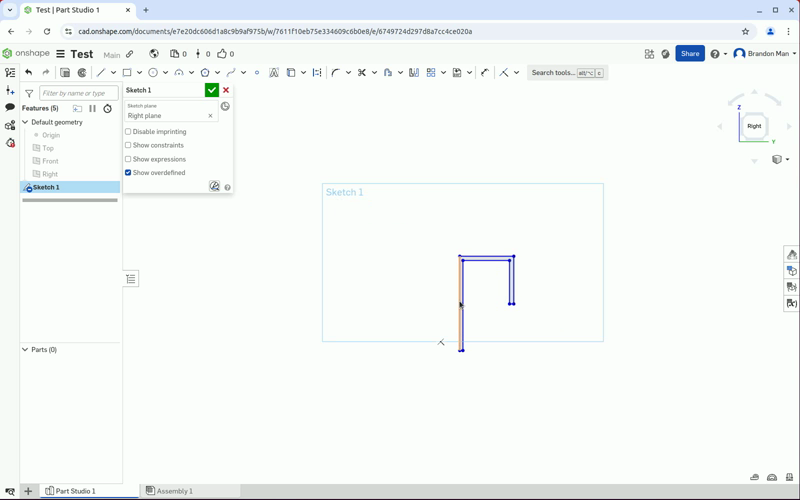
scroll(6)
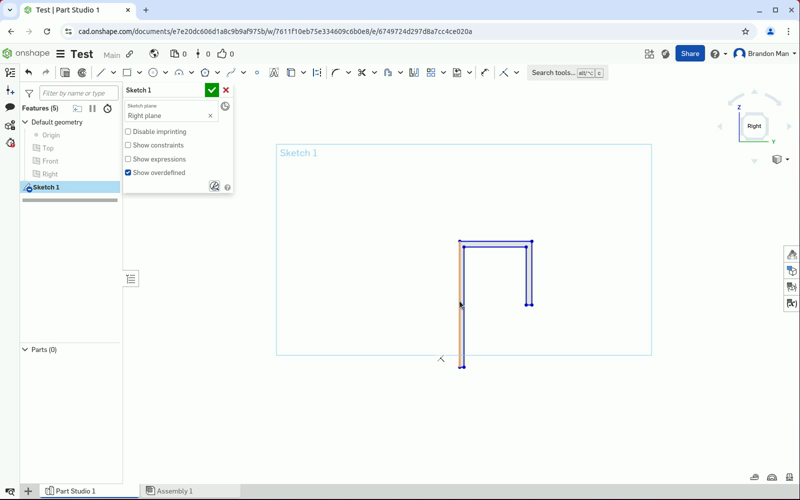
scroll(6)
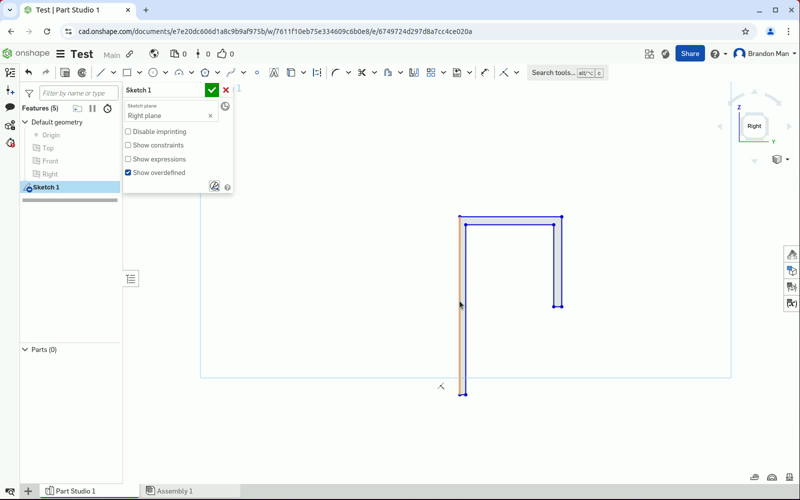
scroll(6)
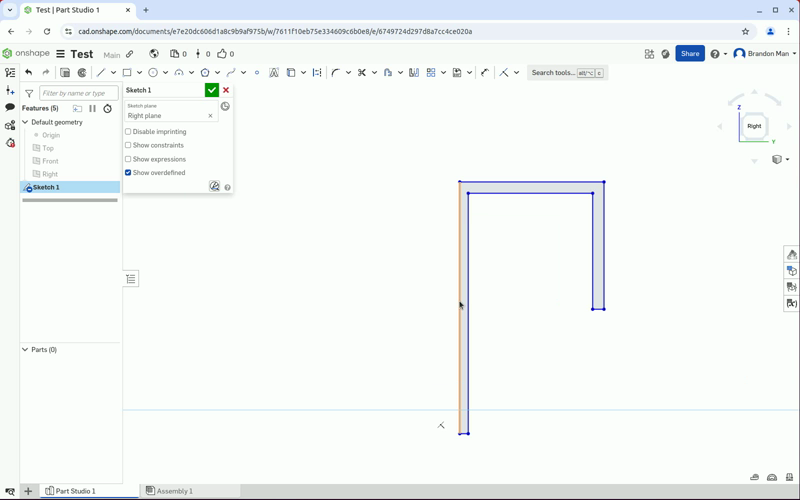
scroll(6)
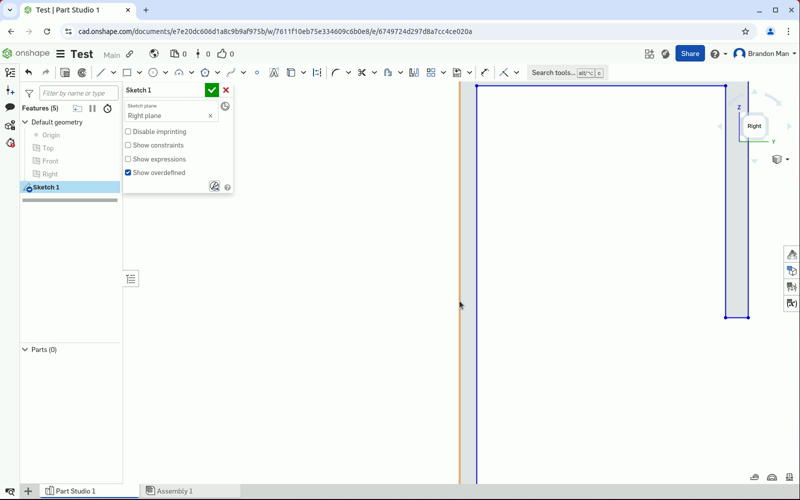
click(459, 300)
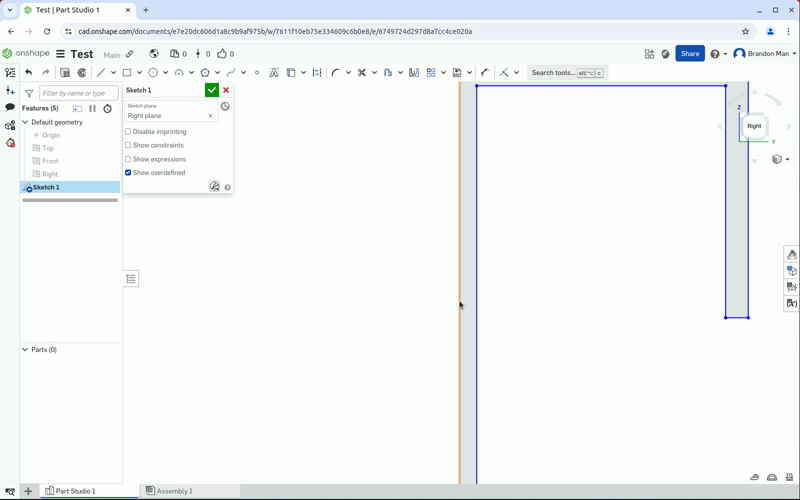
scroll(-6)
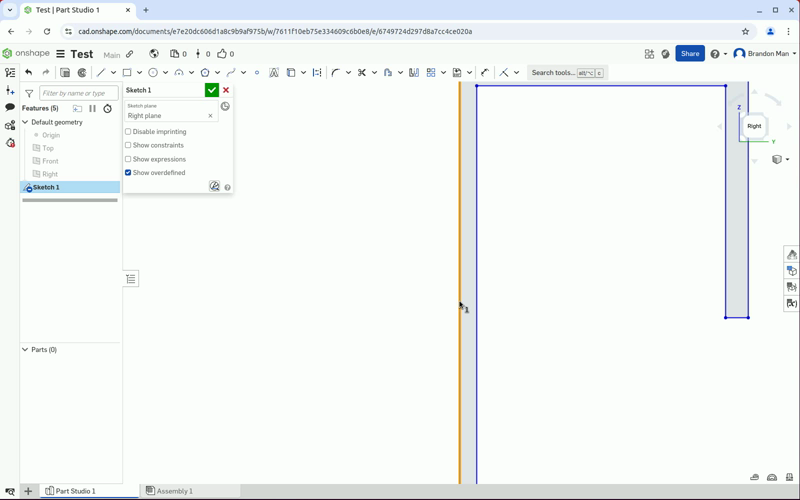
scroll(-6)
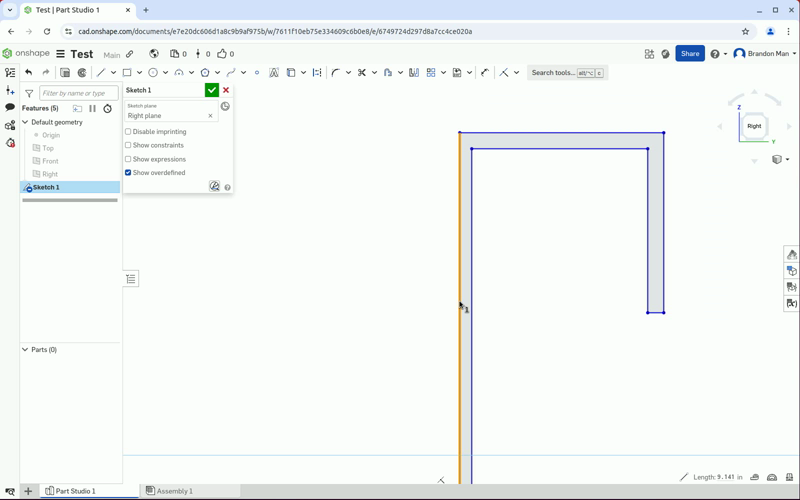
scroll(-6)
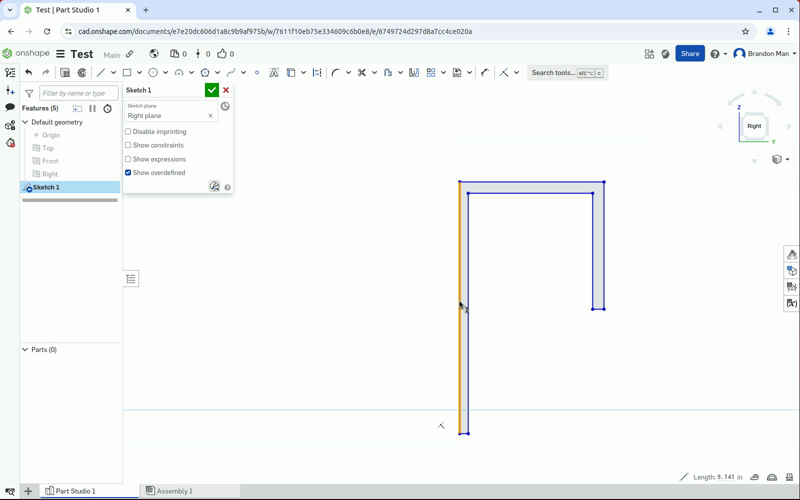
scroll(-6)
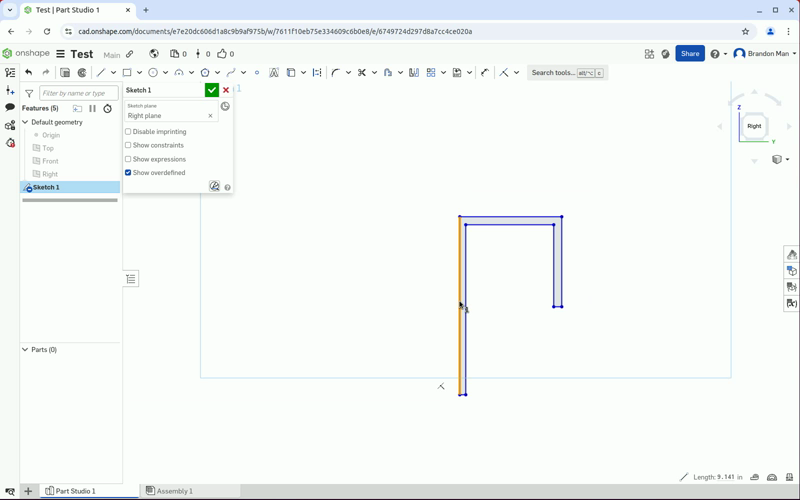
scroll(-6)
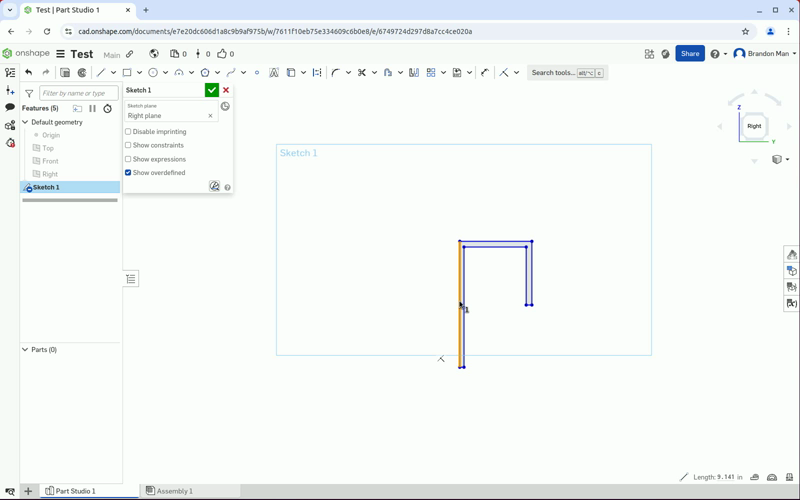
scroll(-6)
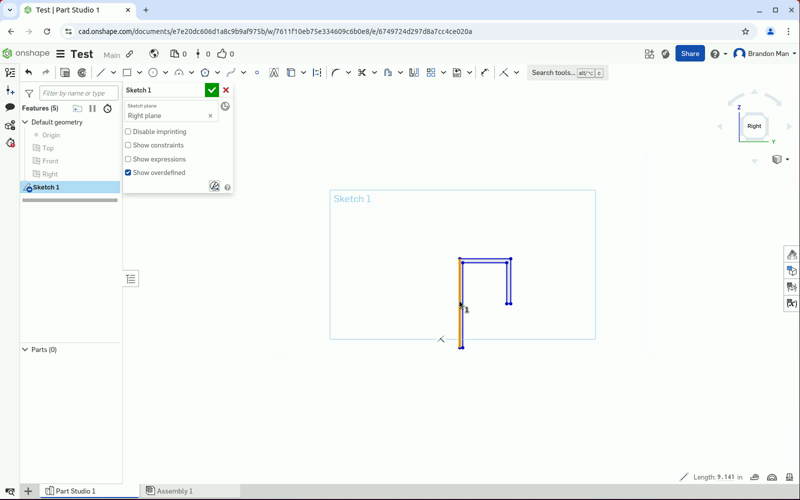
scroll(-6)
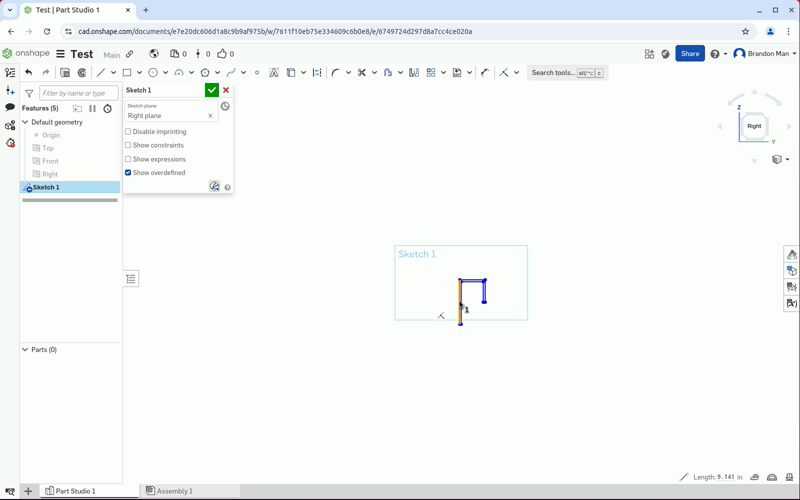
mouse_move(73, 352)
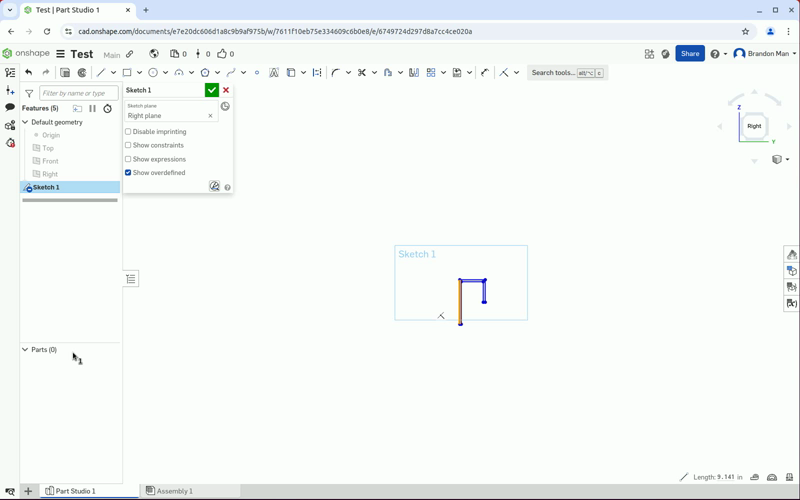
key(shift+y)
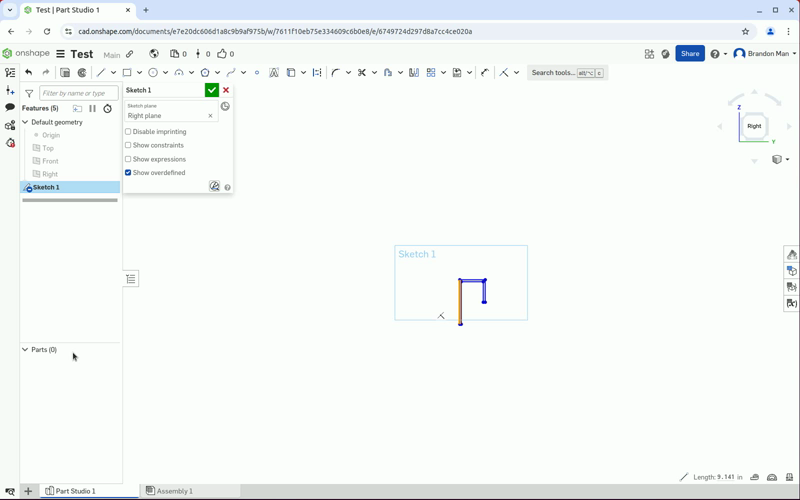
key(shift+e)
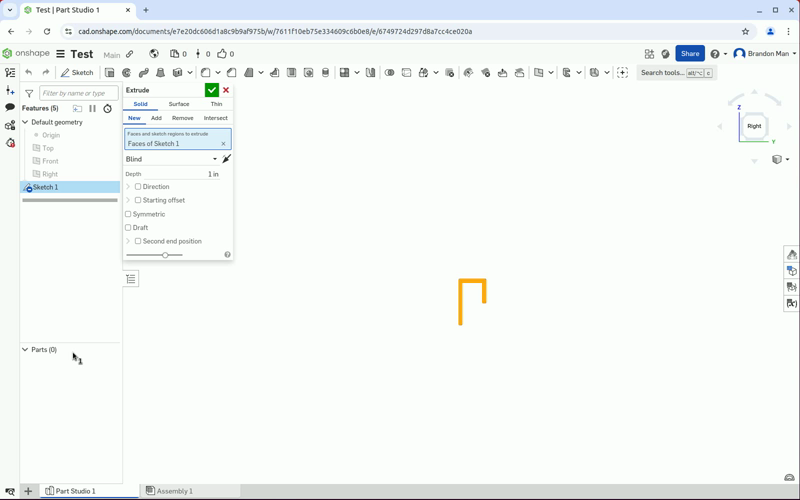
mouse_move(143, 106)
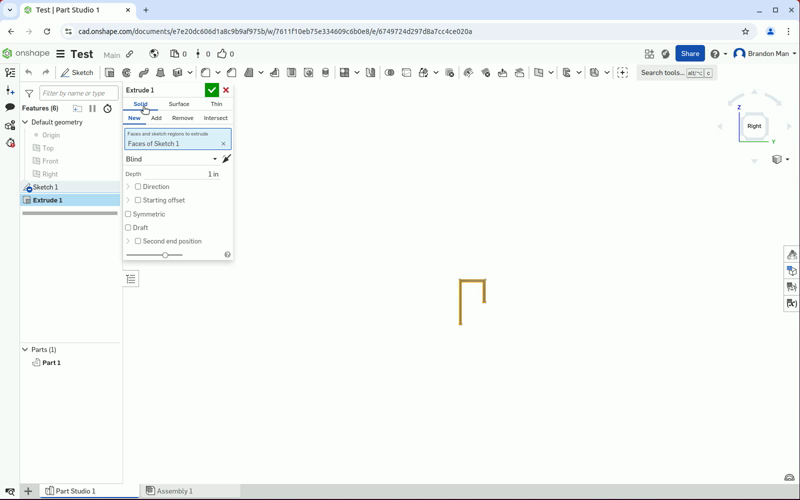
click(143, 106)
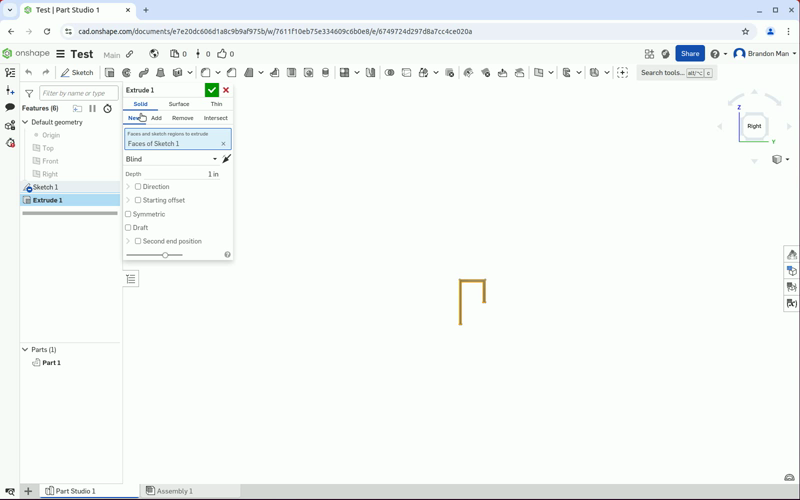
mouse_move(137, 120)
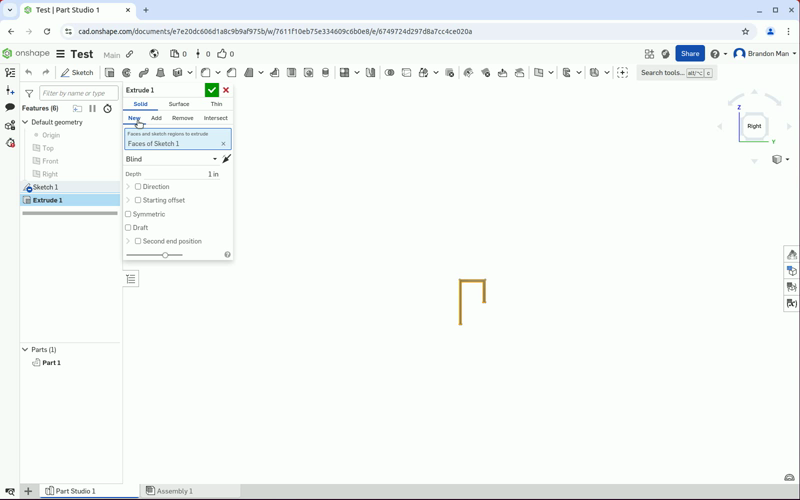
click(137, 120)
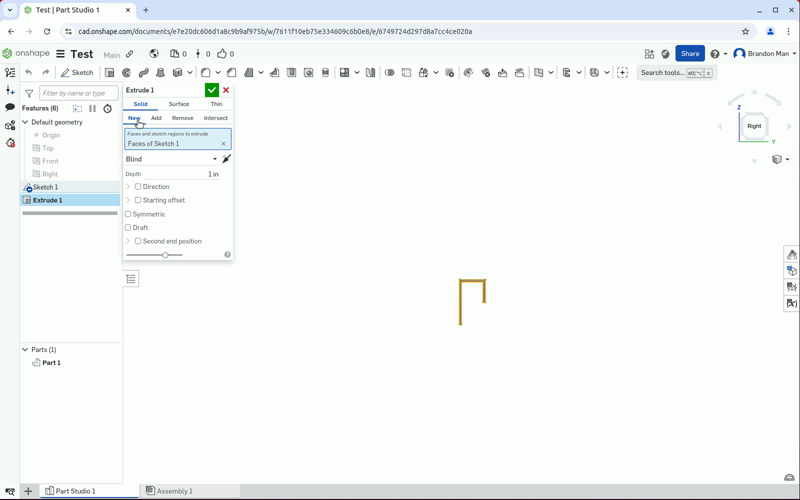
key(tab, 4)
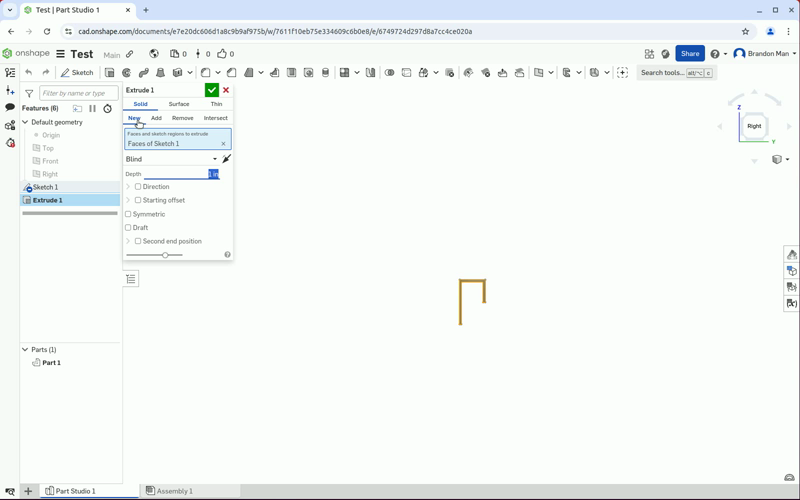
text(17.09)
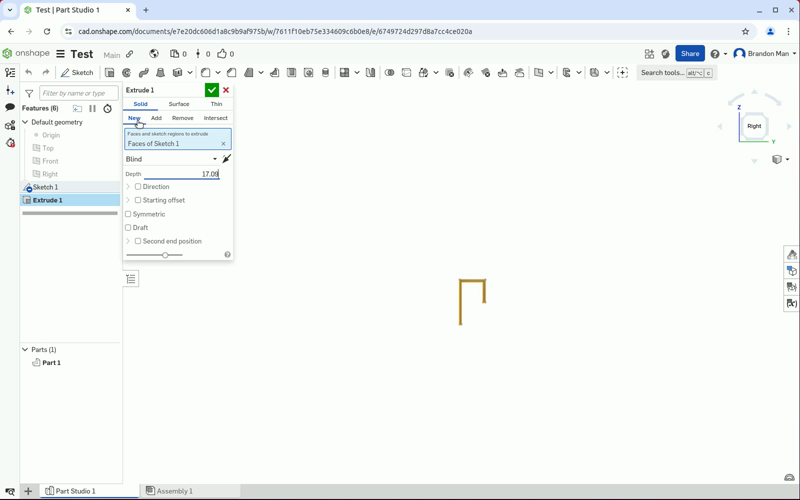
key(enter)
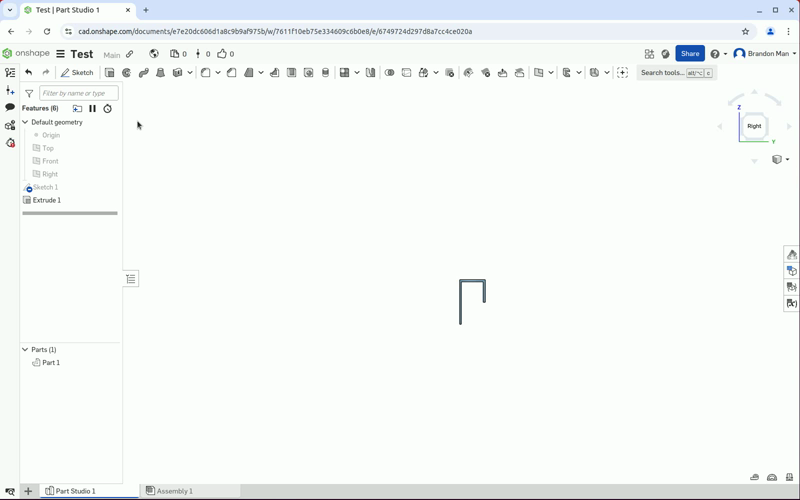
key(shift+h)
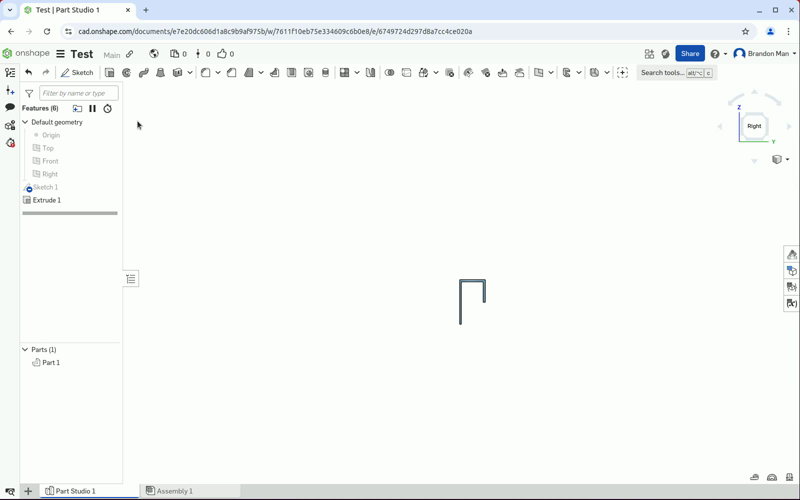
key(shift+h)
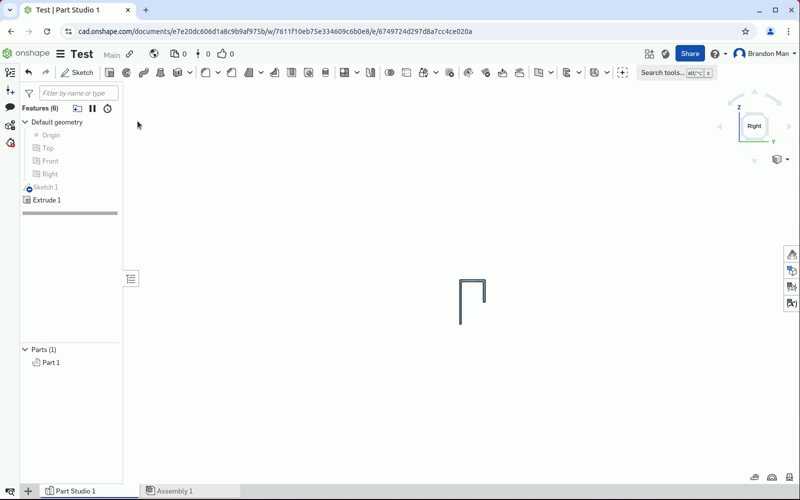
mouse_move(73, 189)
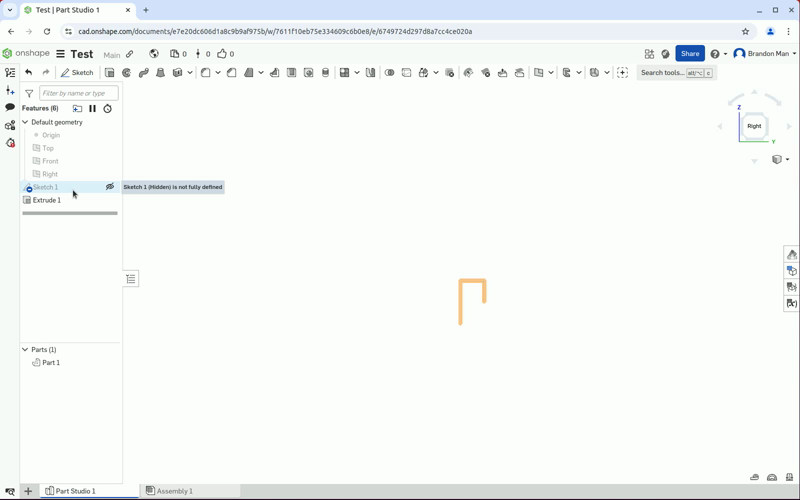
click(73, 189)
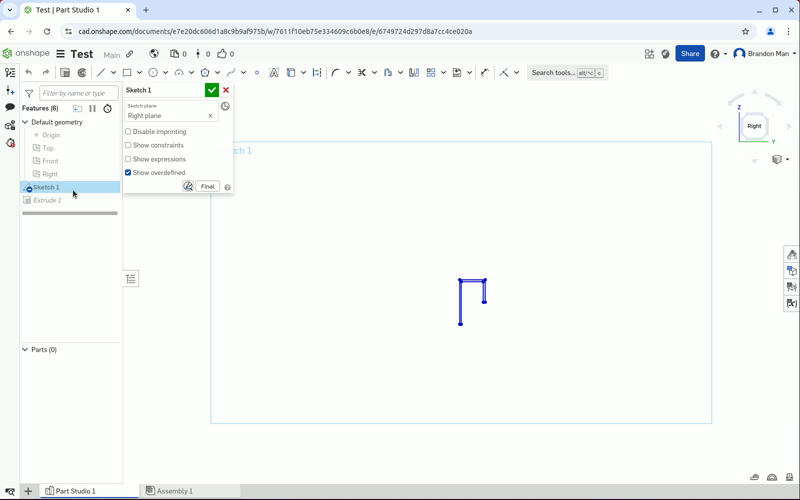
mouse_move(229, 92)
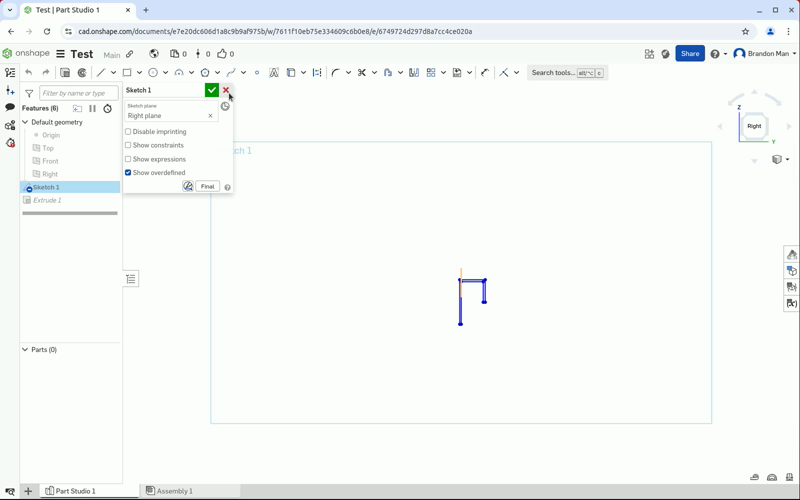
click(229, 92)
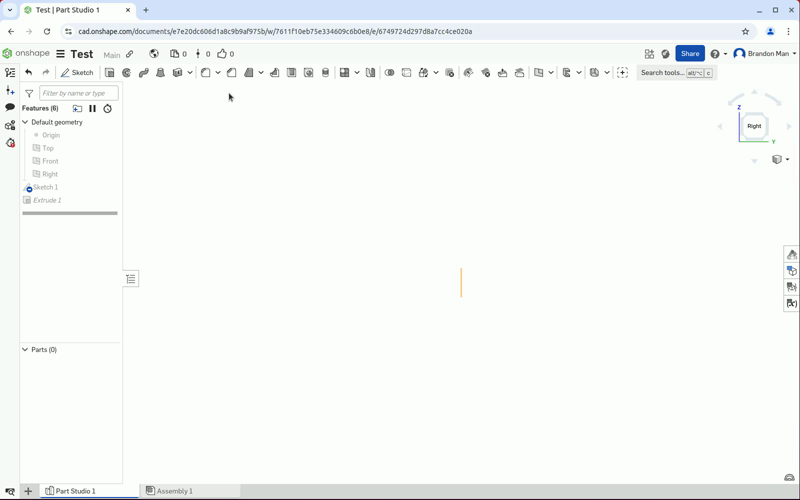
mouse_move(73, 352)
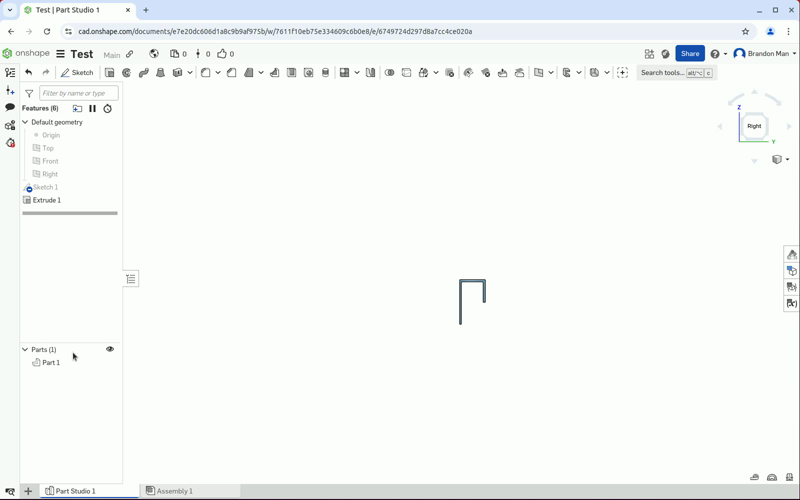
key(y)
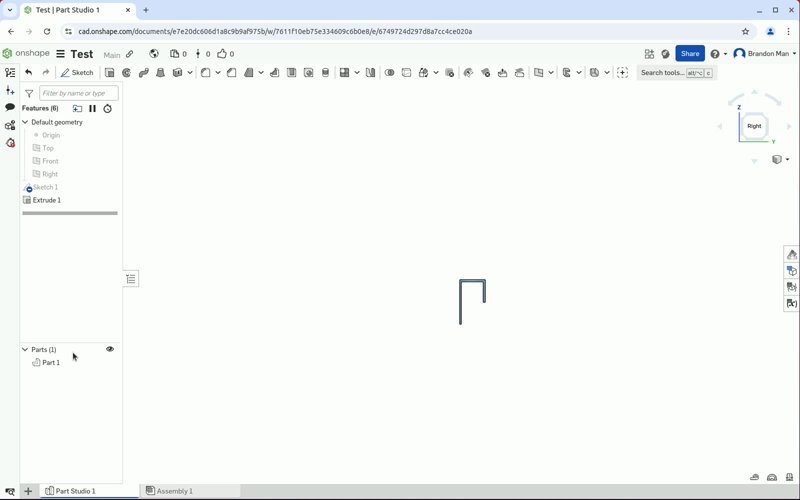
key(shift+p)
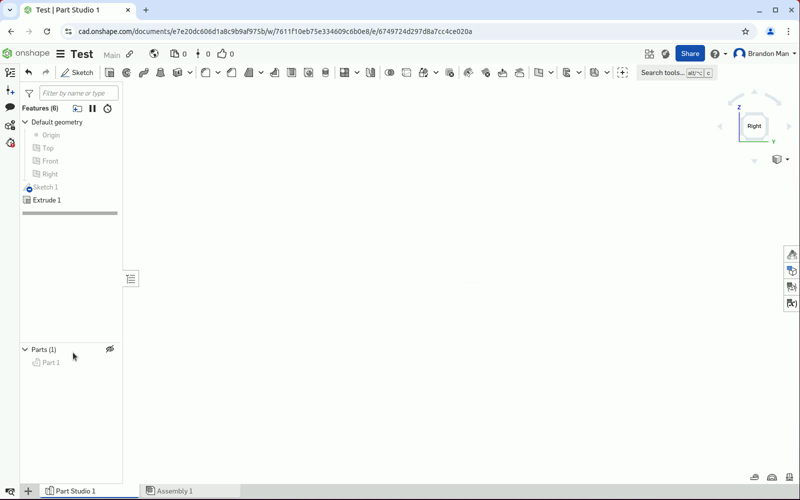
key(space)
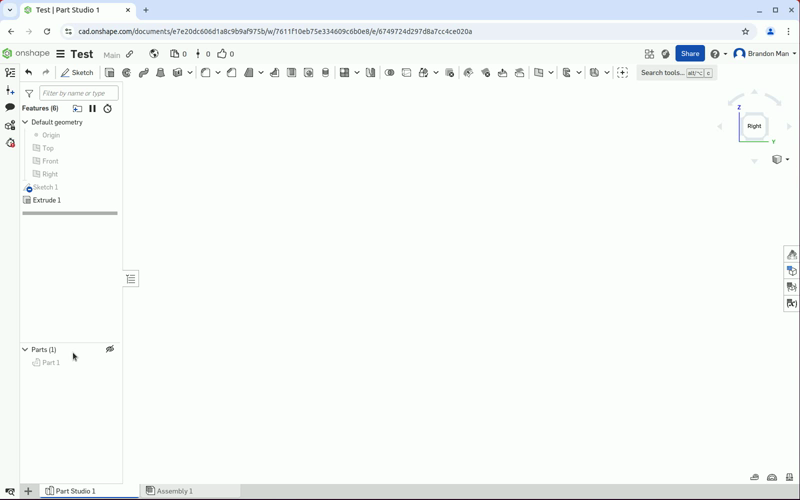
key_down(shift)
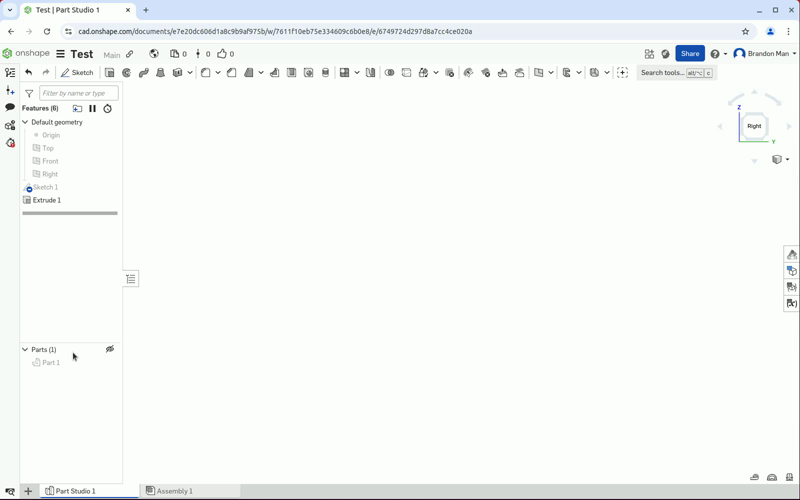
key(right)
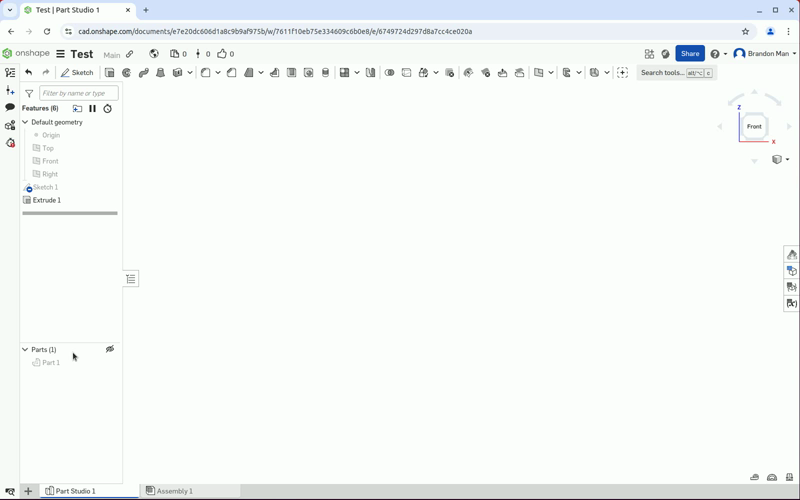
key_up(shift)
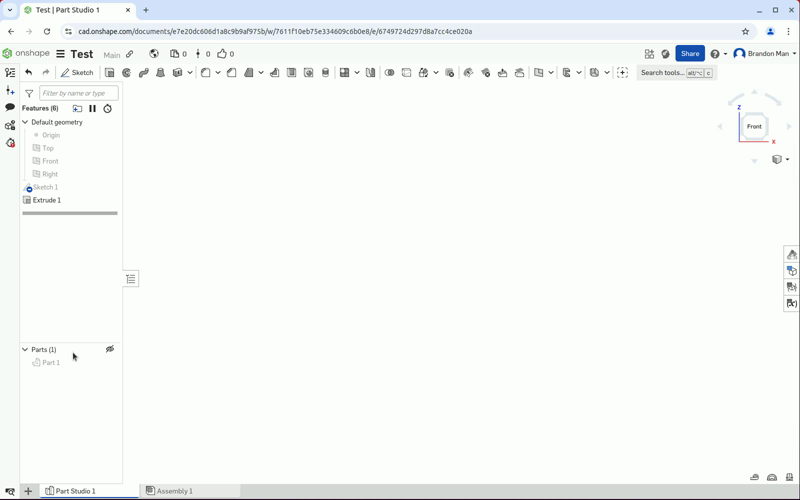
mouse_move(73, 352)
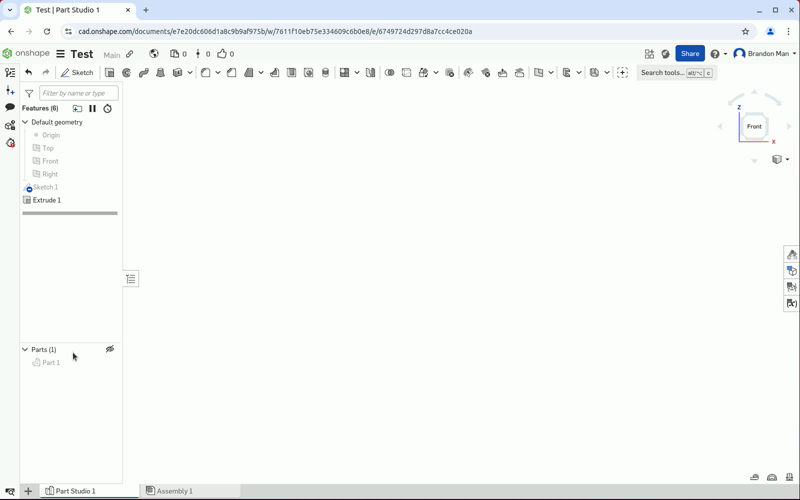
key(shift+y)
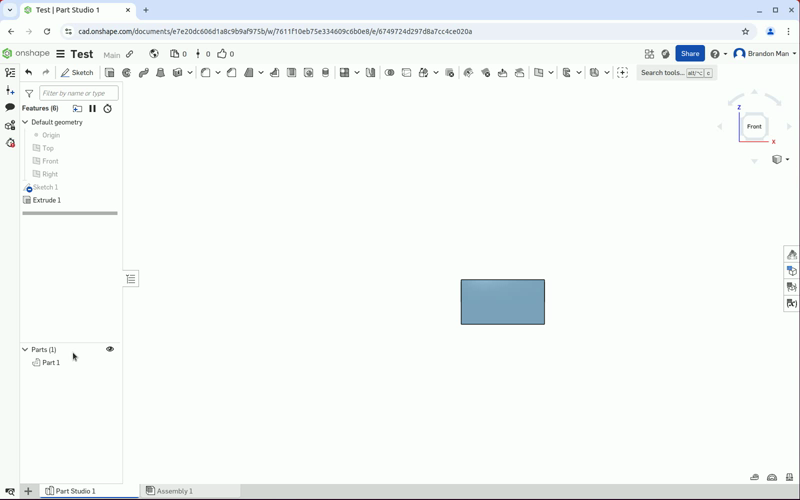
mouse_move(541, 75)
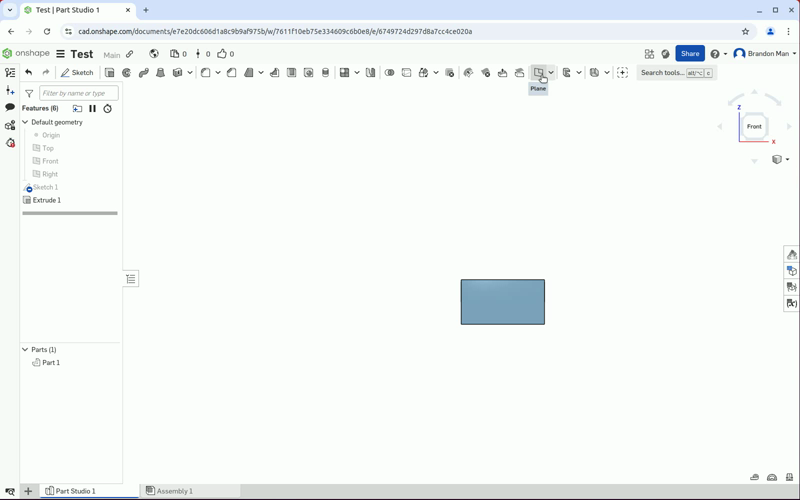
click(541, 75)
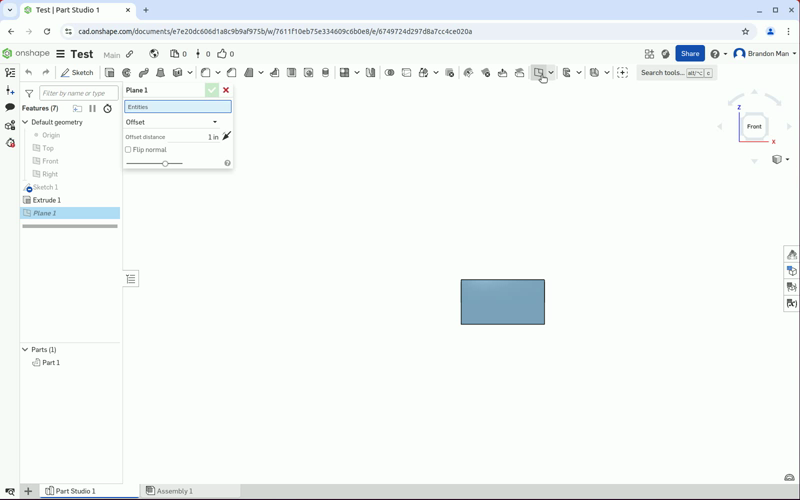
mouse_move(73, 163)
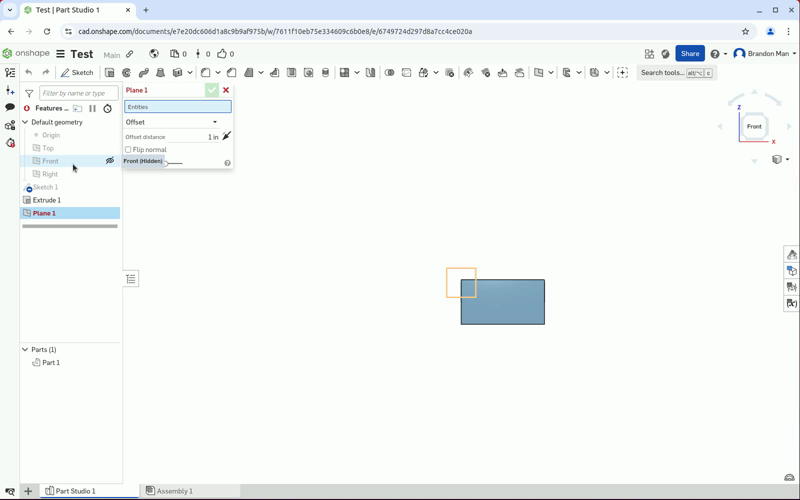
click(73, 163)
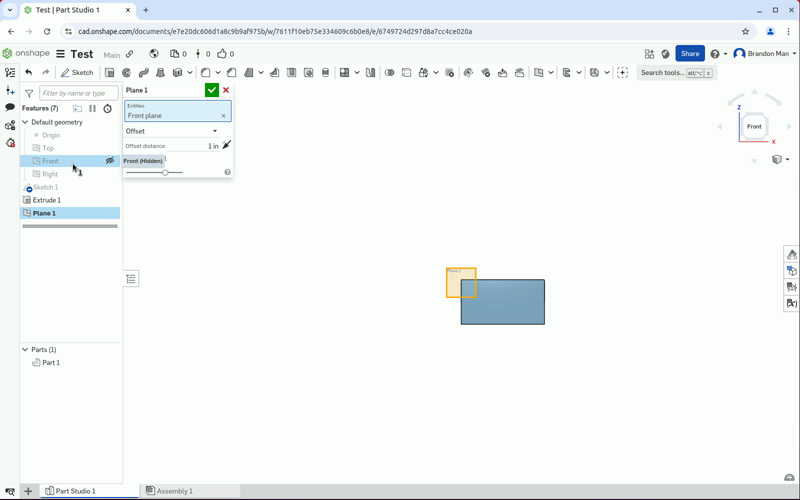
key(tab, 2)
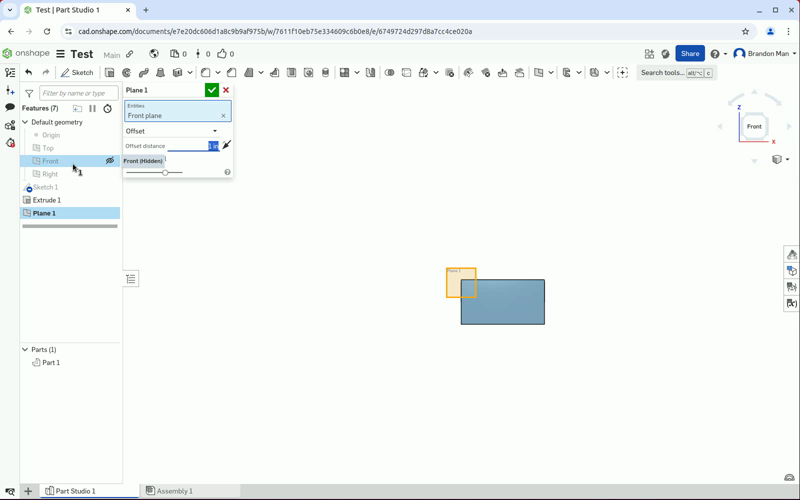
text(0.246)
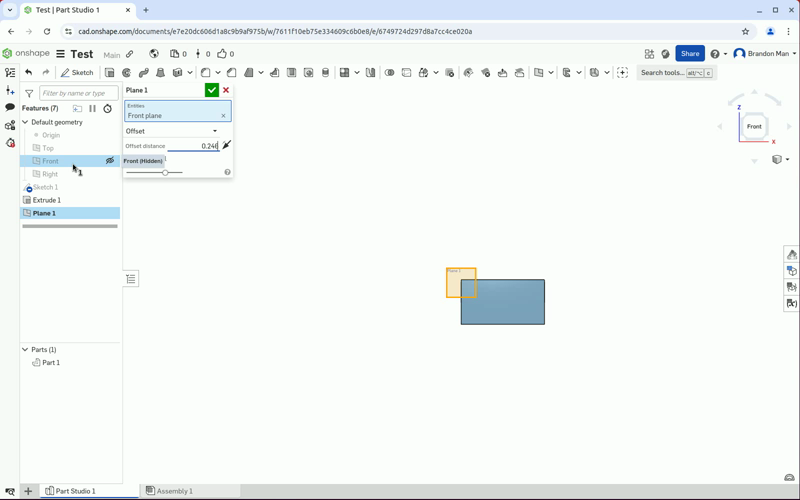
key(enter, 2)
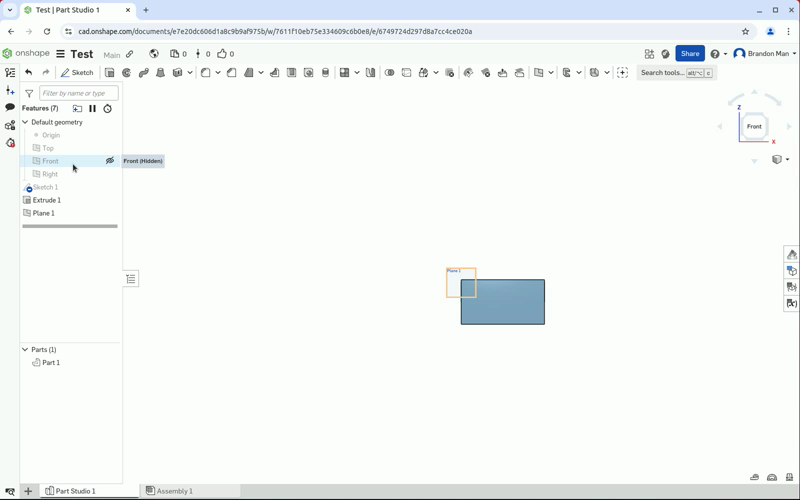
key(shift+s)
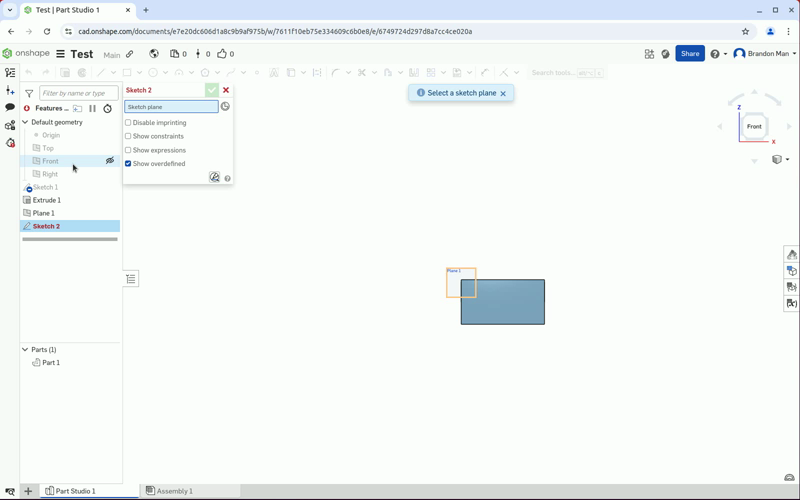
mouse_move(73, 215)
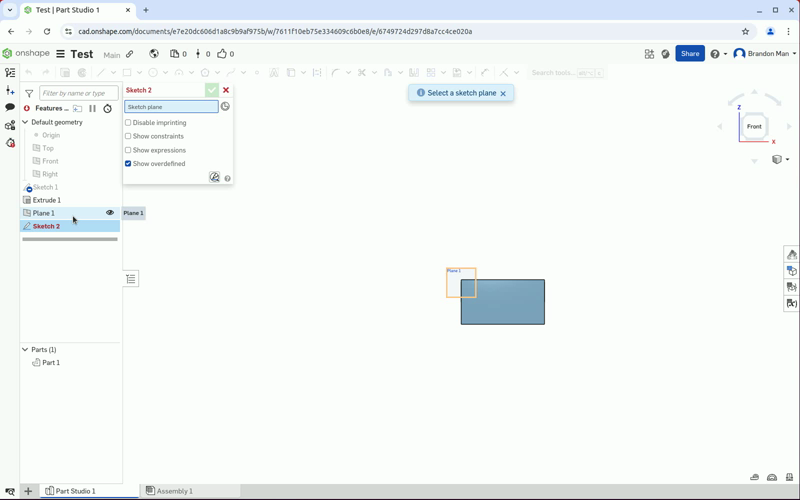
click(73, 215)
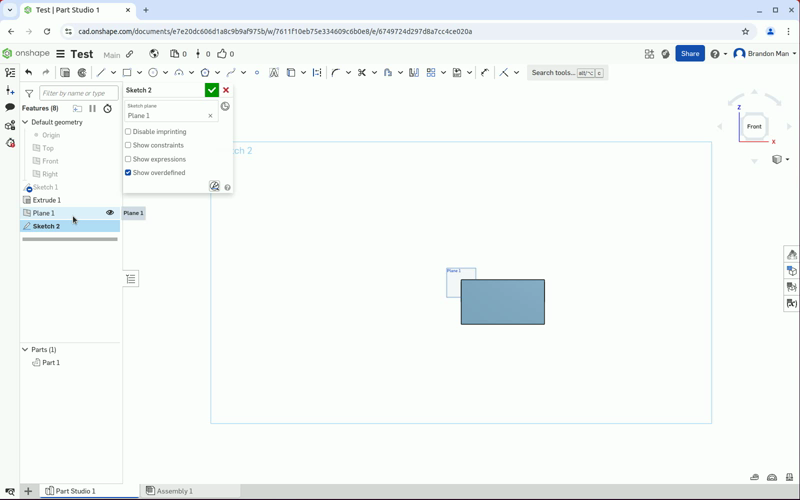
mouse_move(73, 352)
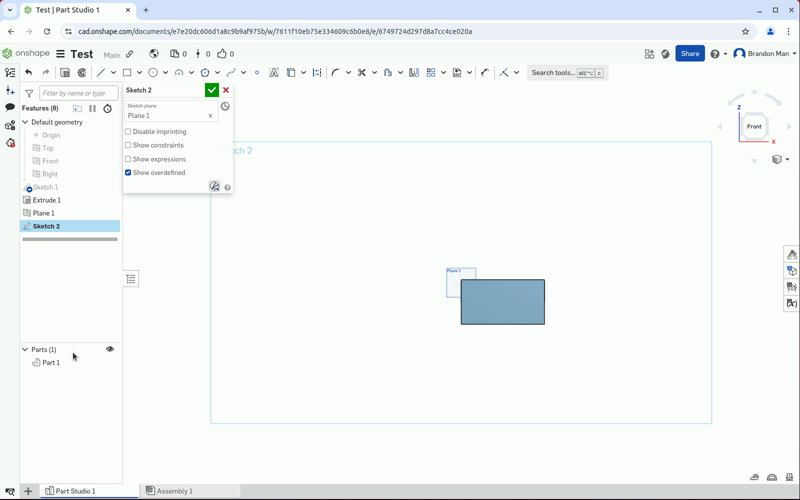
key(y)
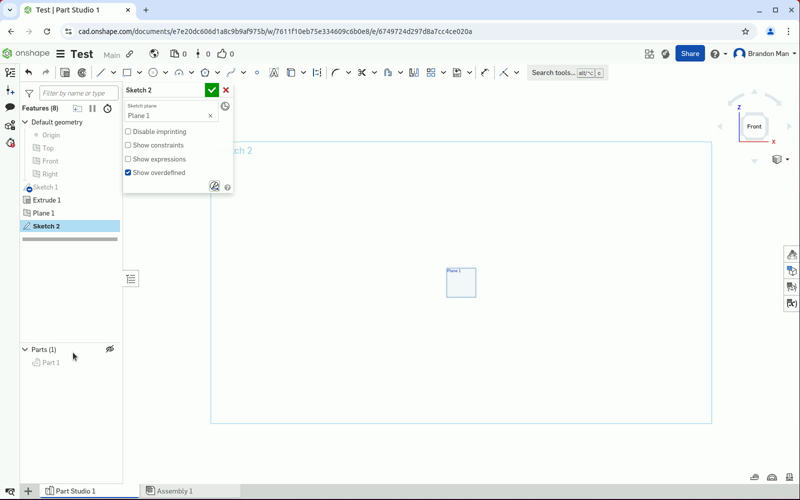
key(l)
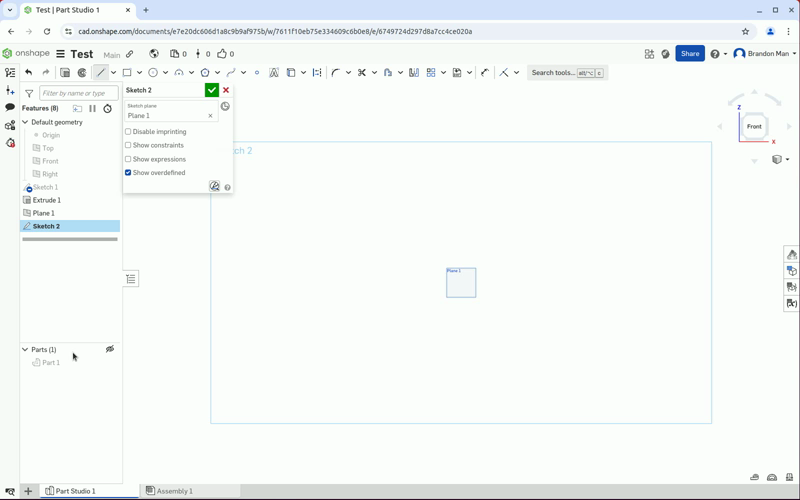
key_down(shift)
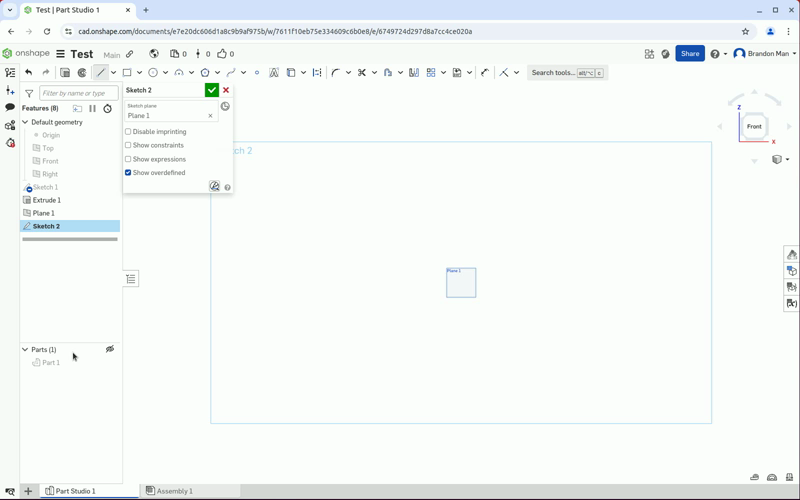
mouse_move(483, 309)
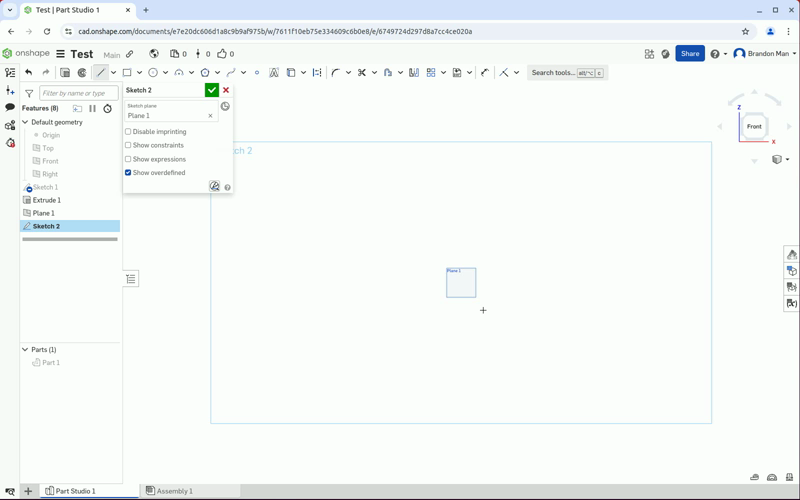
click(483, 309)
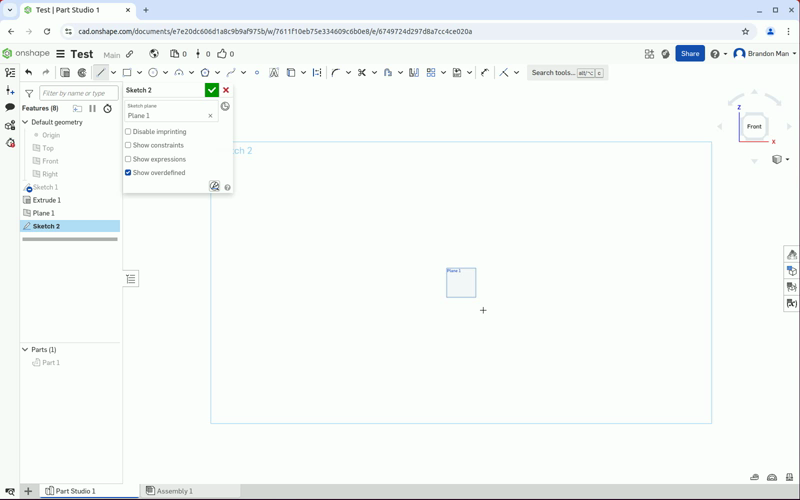
key_up(shift)
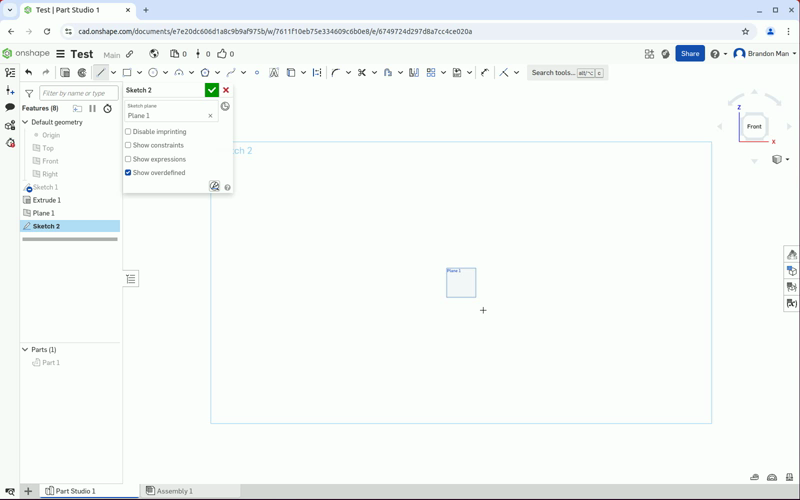
key_down(shift)
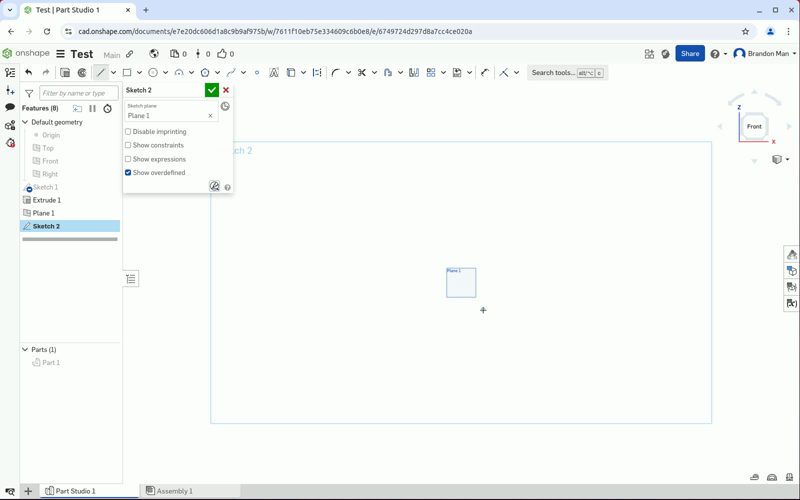
mouse_move(513, 309)
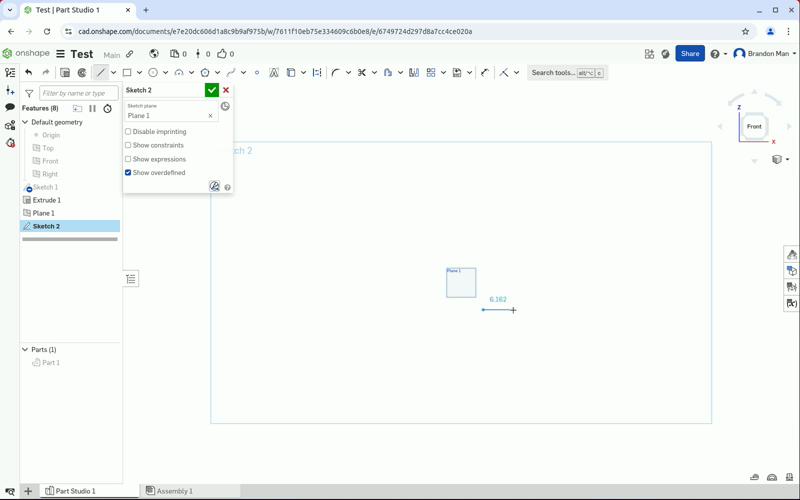
mouse_move(490, 309)
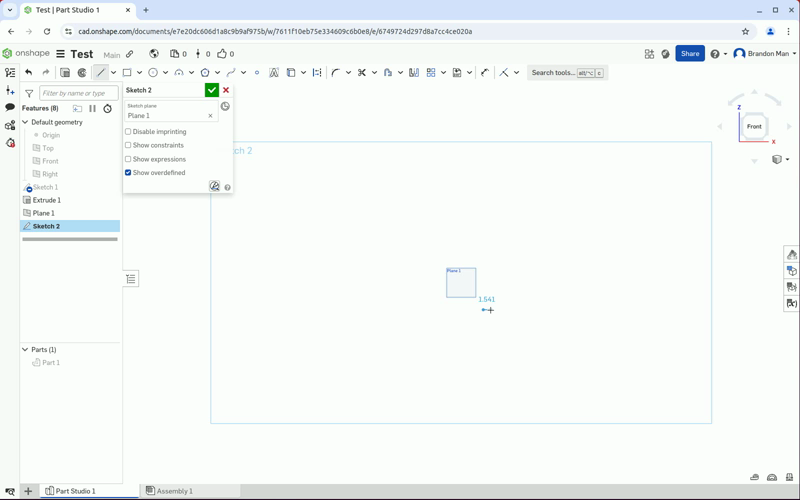
click(490, 309)
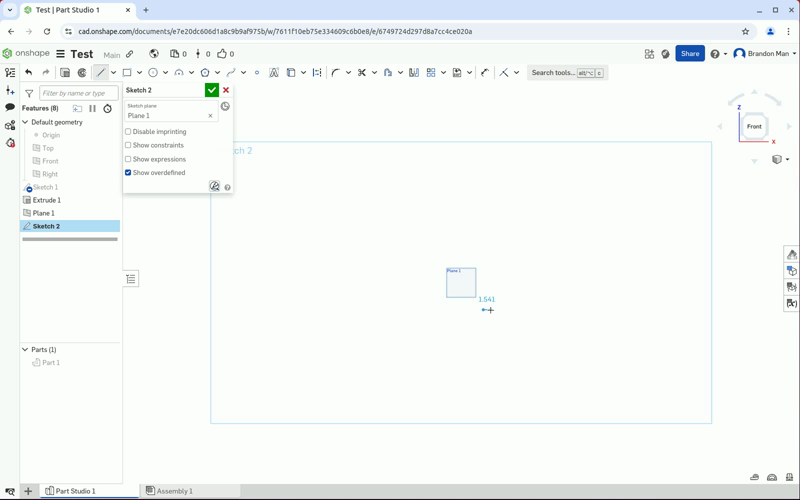
key_up(shift)
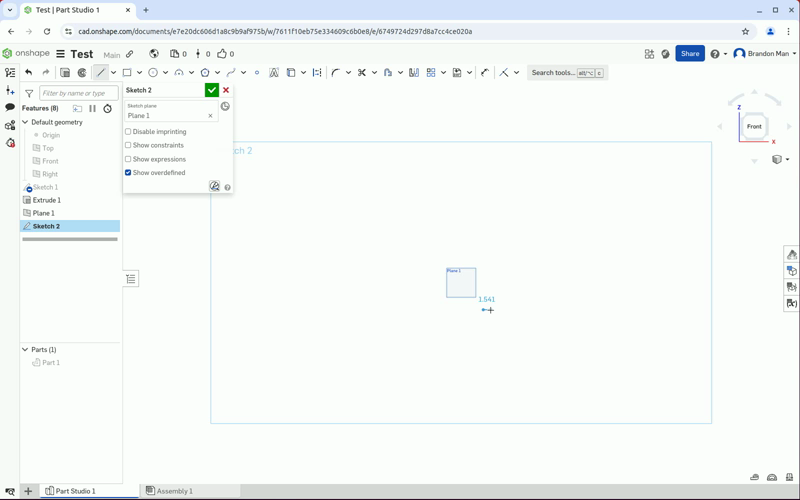
key_down(shift)
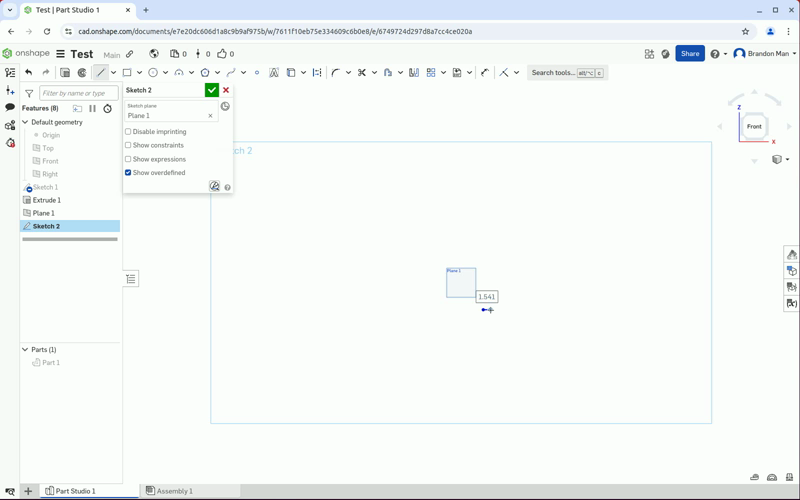
mouse_move(520, 309)
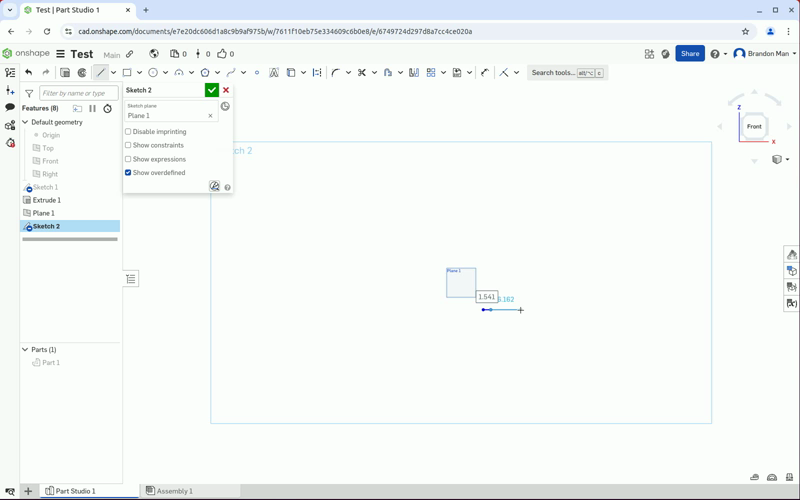
mouse_move(490, 294)
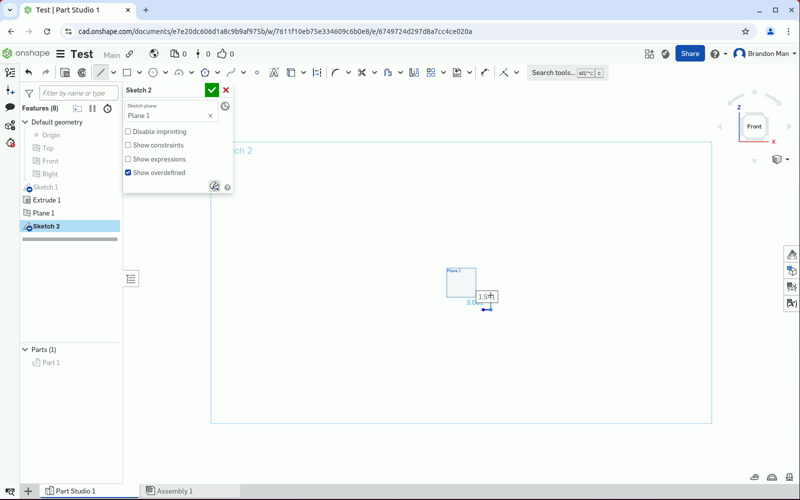
click(490, 294)
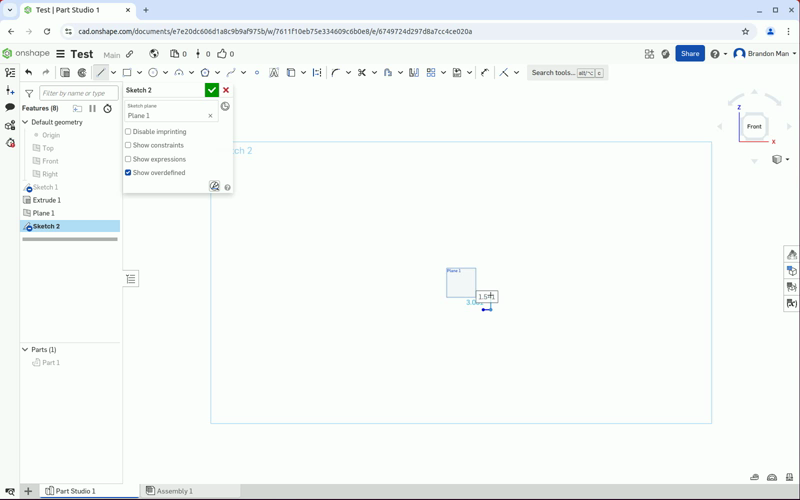
key_up(shift)
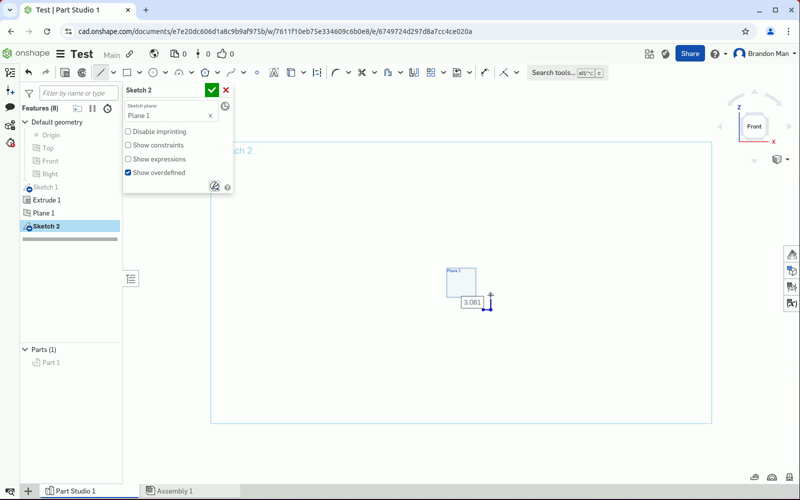
key_down(shift)
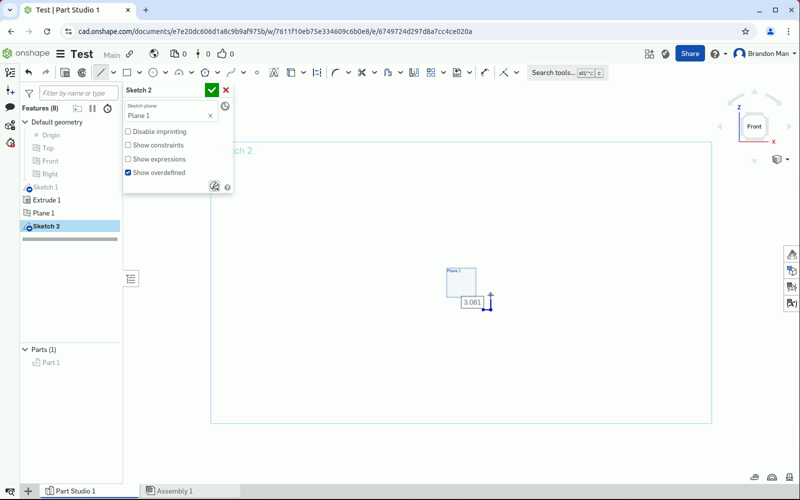
mouse_move(520, 294)
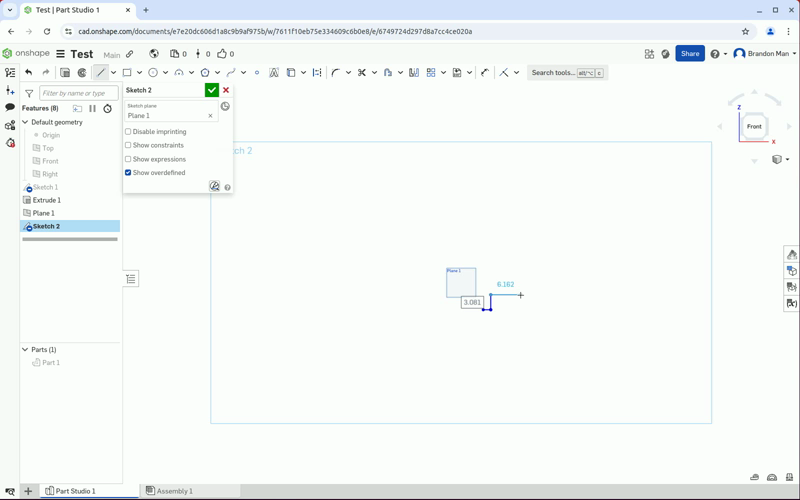
mouse_move(483, 294)
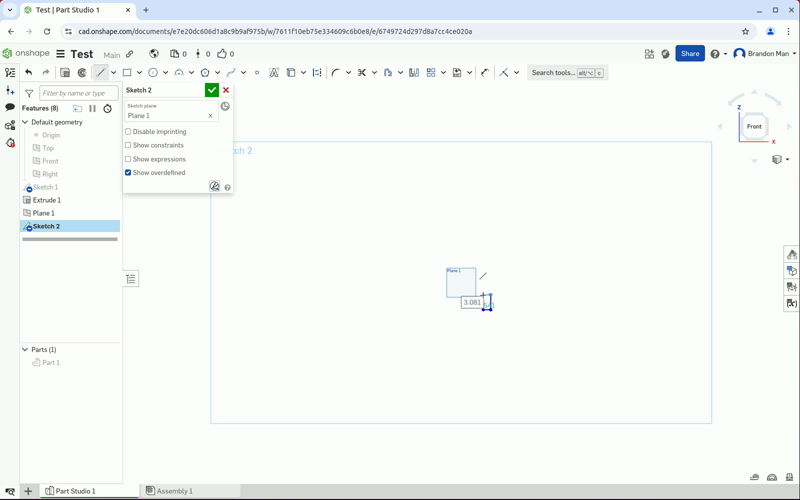
click(483, 294)
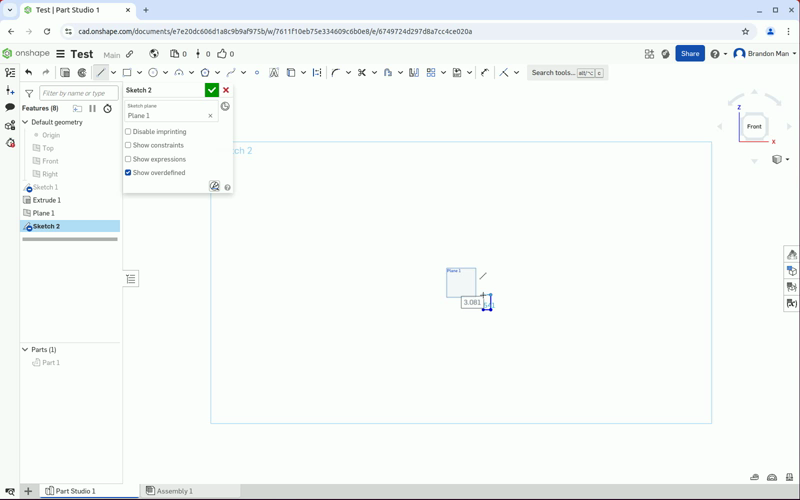
key_up(shift)
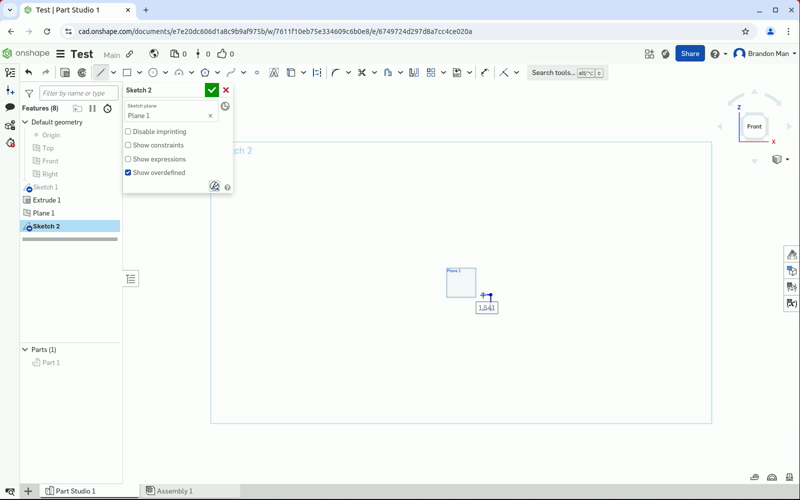
mouse_move(513, 294)
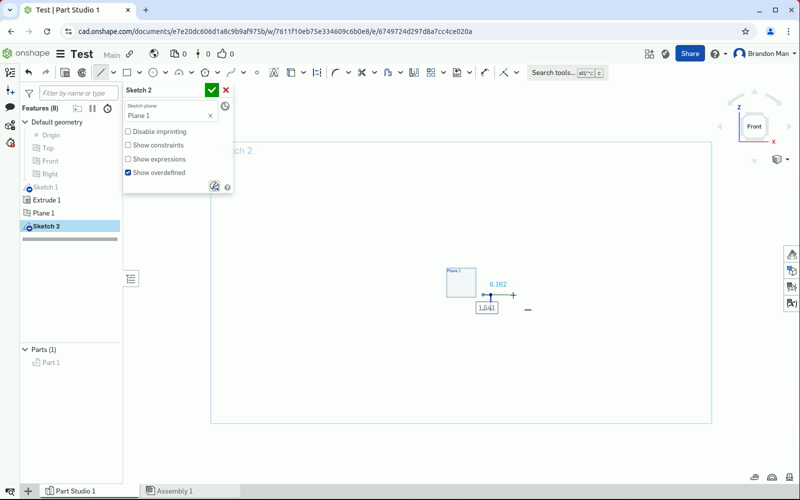
key_down(shift)
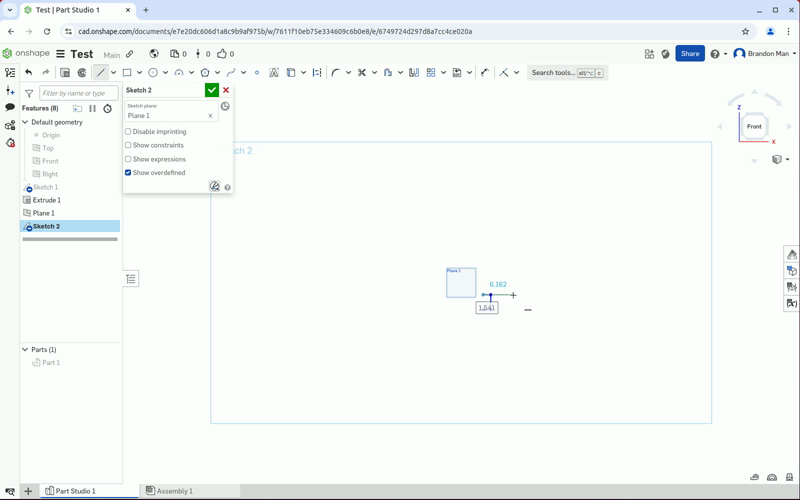
mouse_move(483, 309)
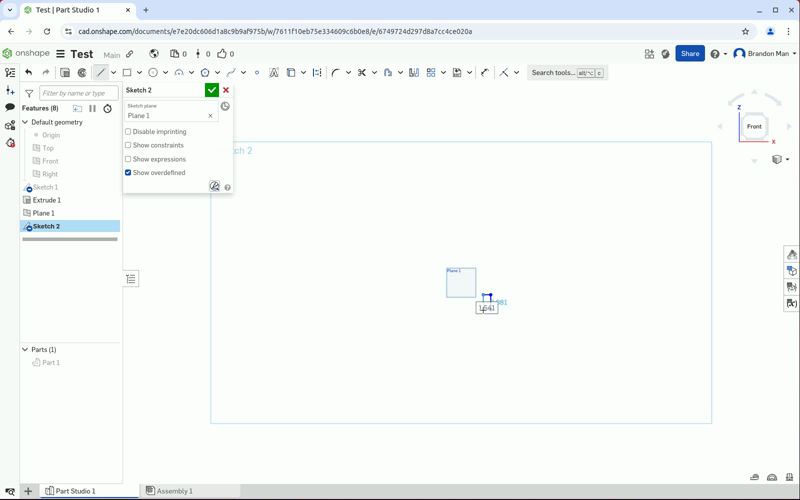
key_up(shift)
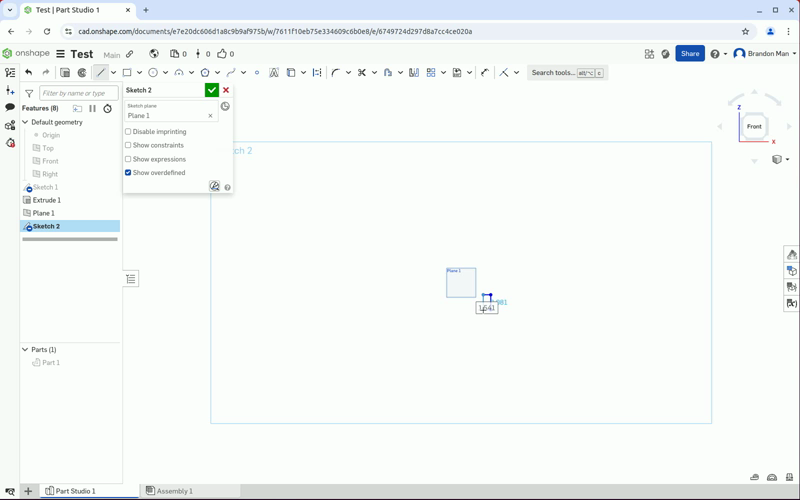
click(483, 309)
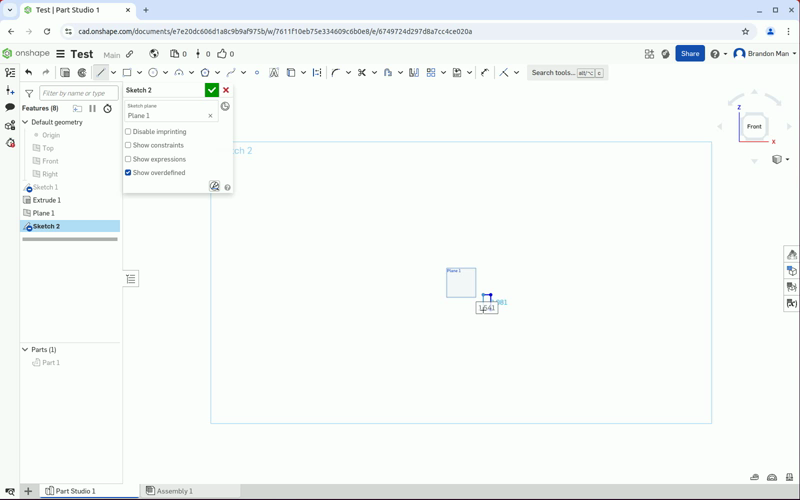
key(esc)
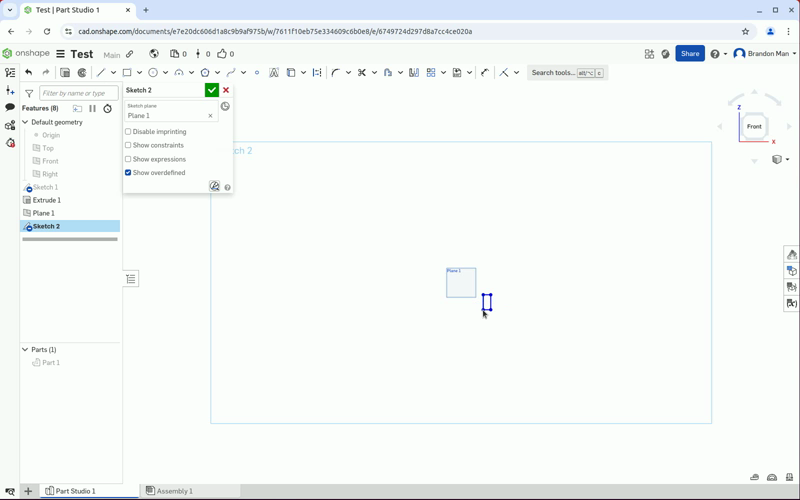
mouse_move(489, 296)
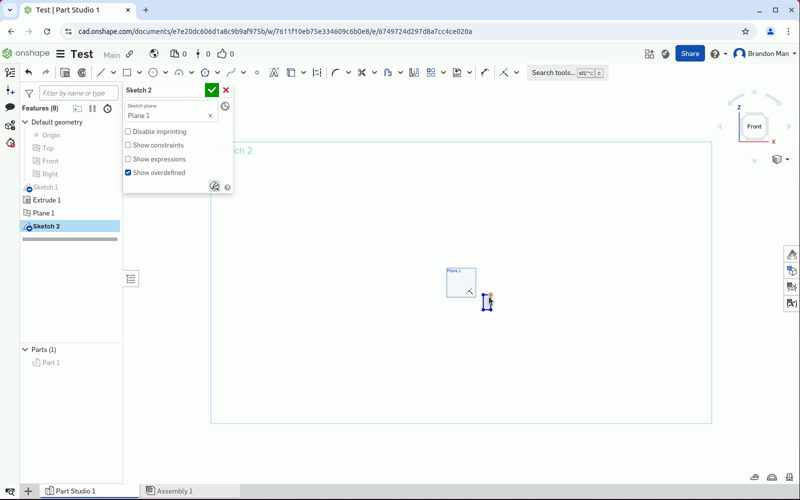
scroll(6)
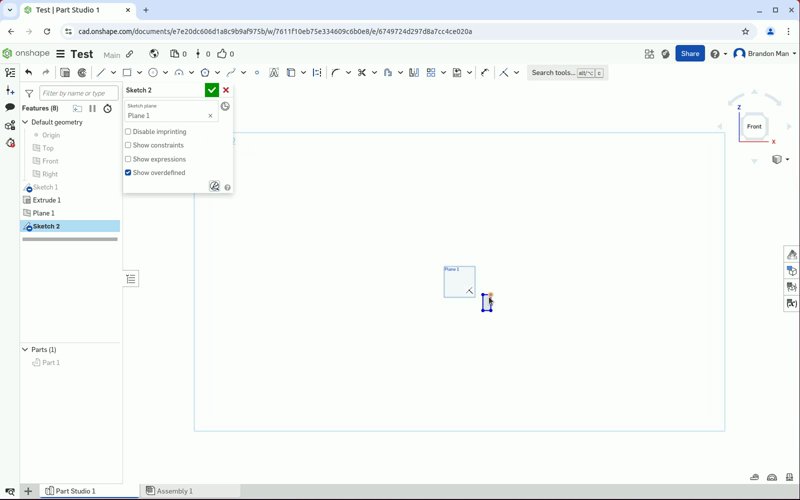
scroll(6)
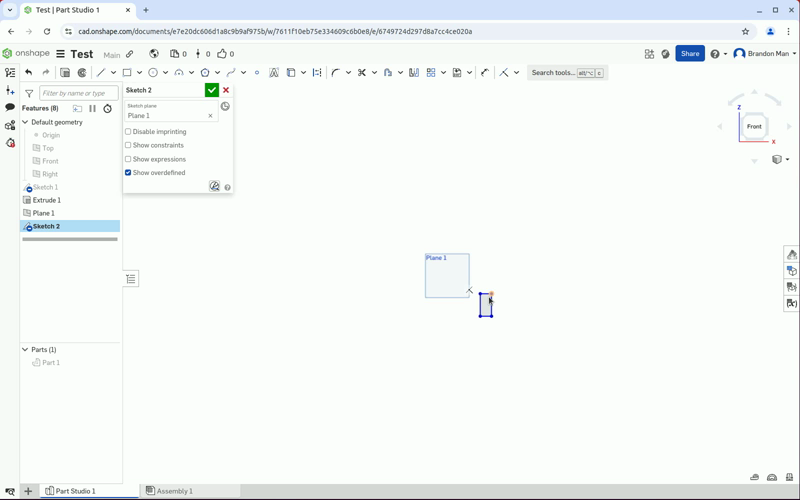
scroll(6)
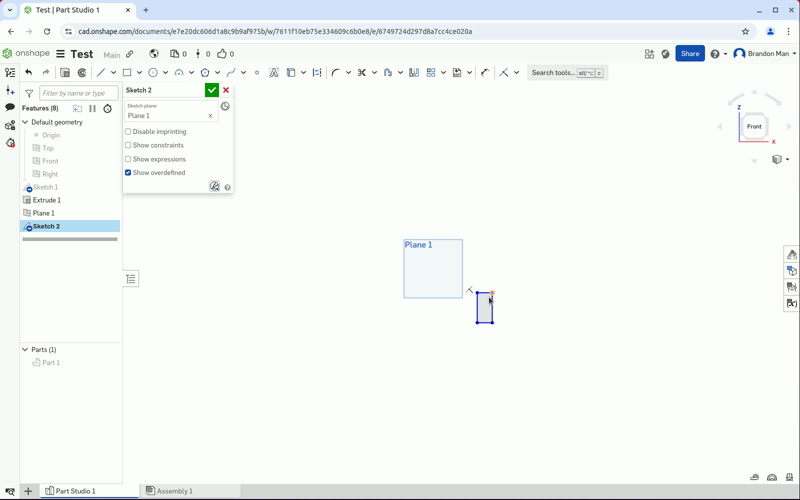
scroll(6)
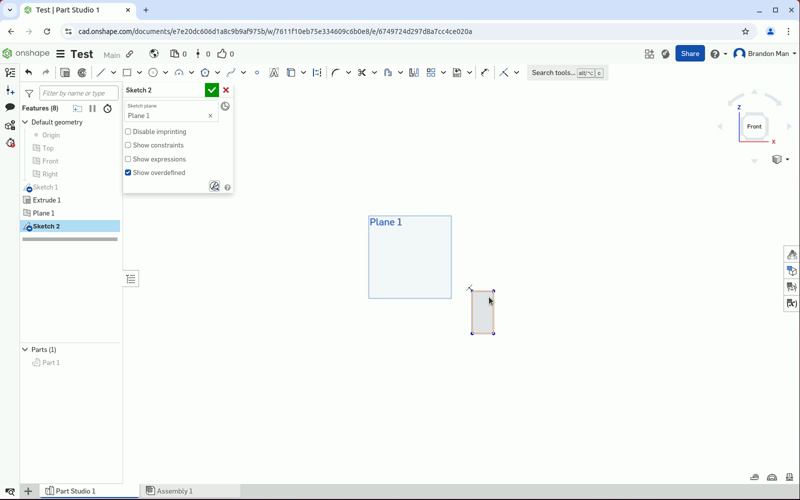
scroll(6)
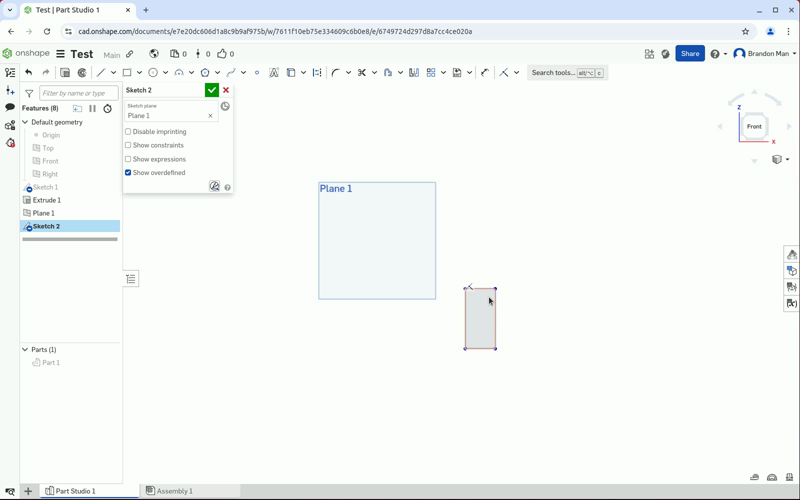
scroll(6)
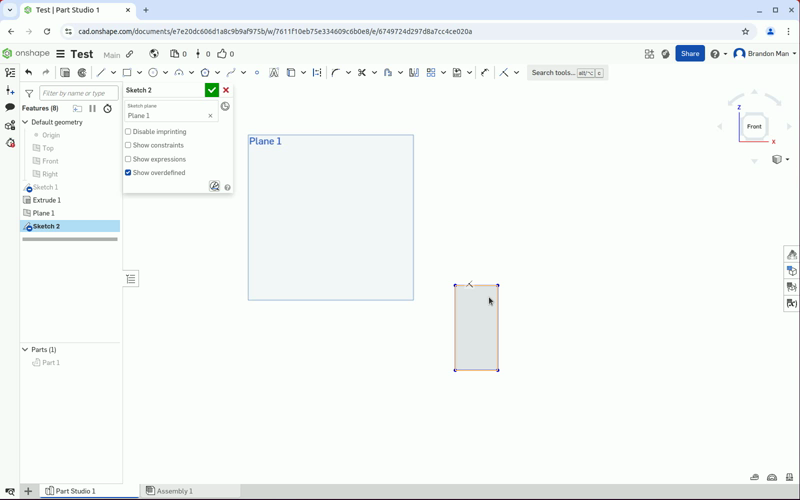
scroll(6)
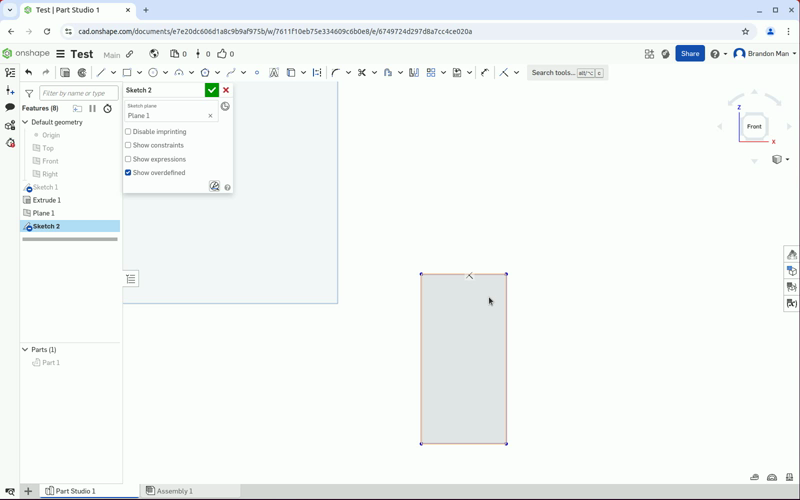
click(489, 296)
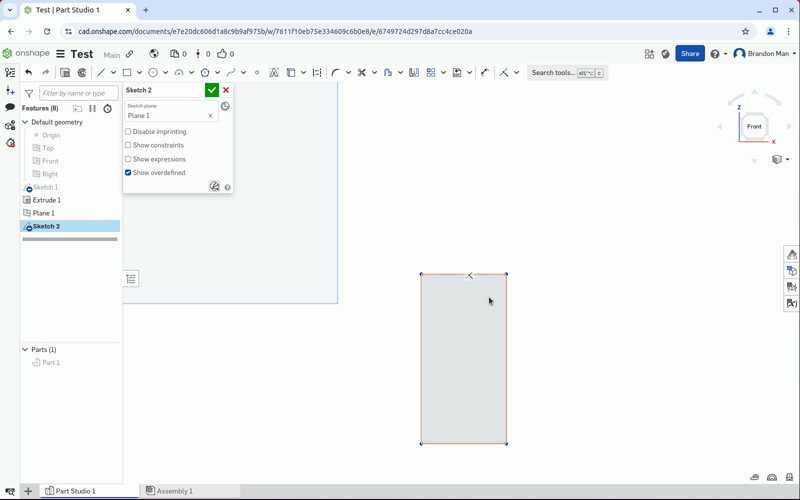
scroll(-6)
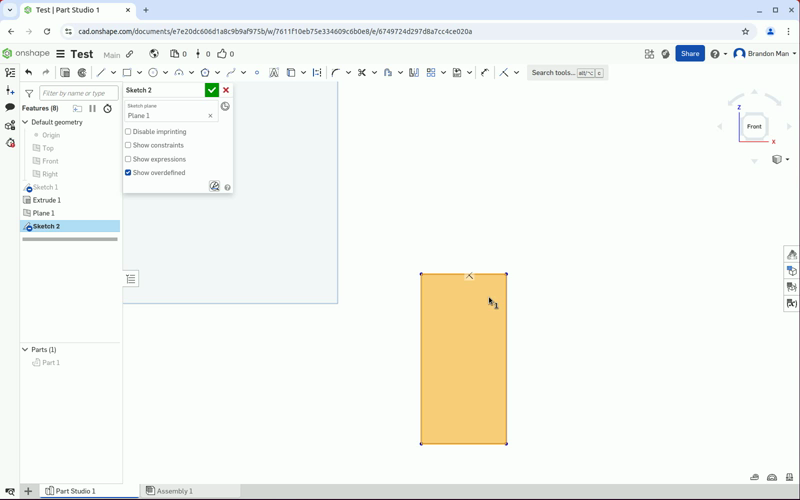
scroll(-6)
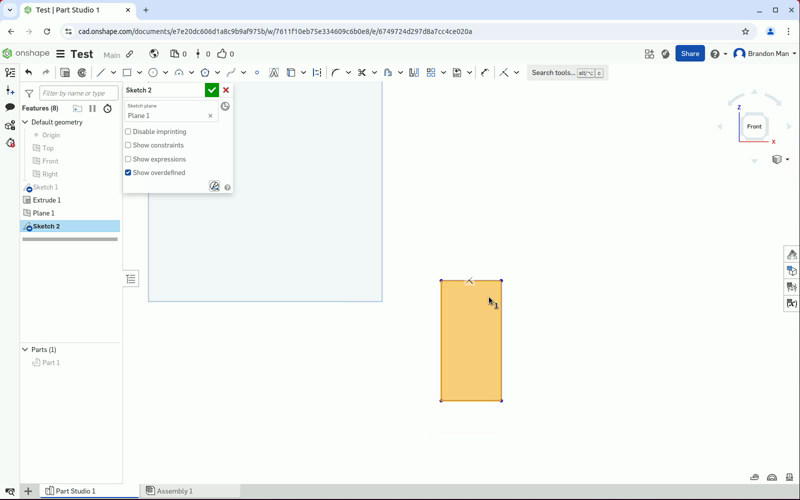
scroll(-6)
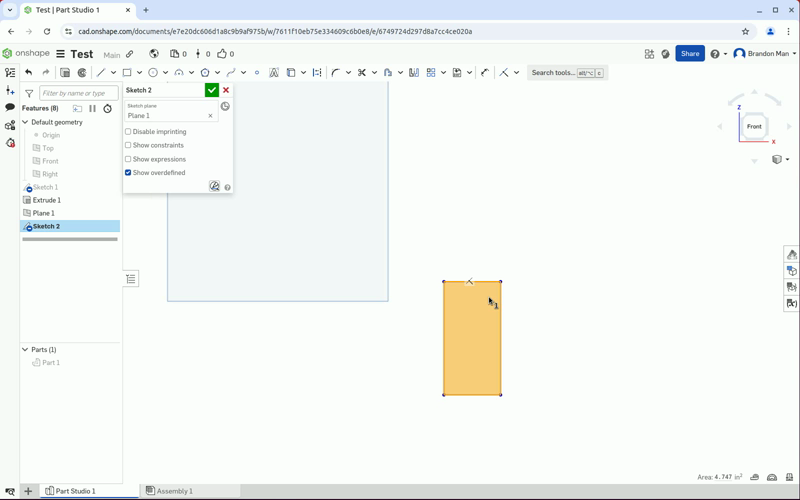
scroll(-6)
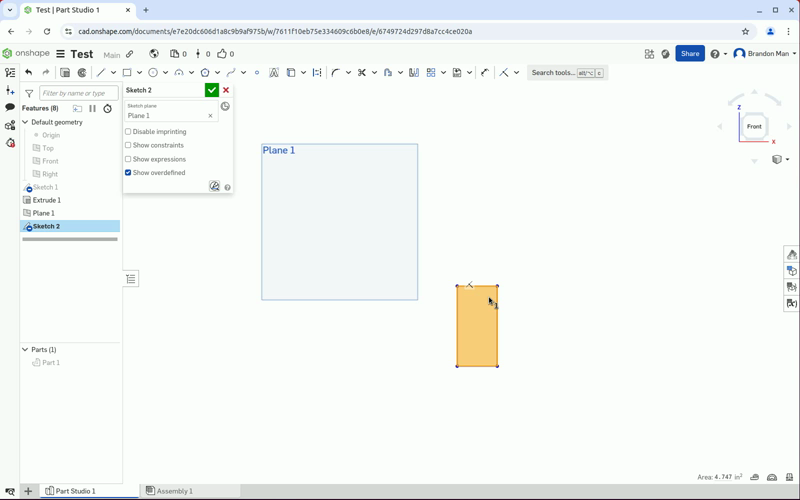
scroll(-6)
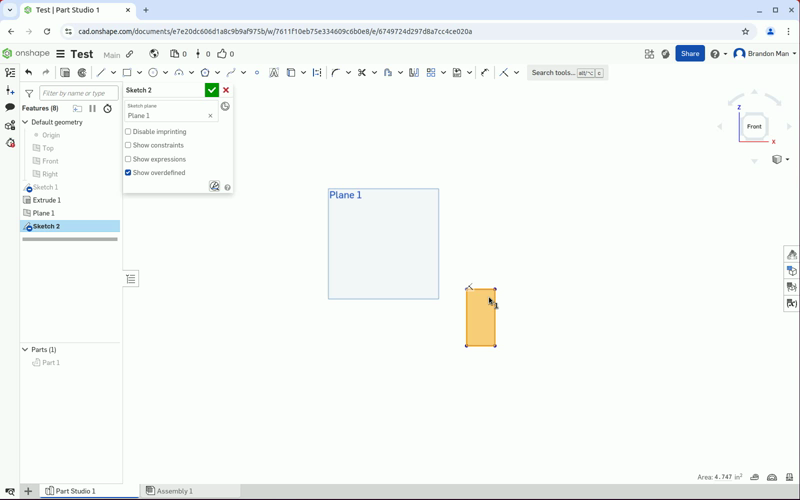
scroll(-6)
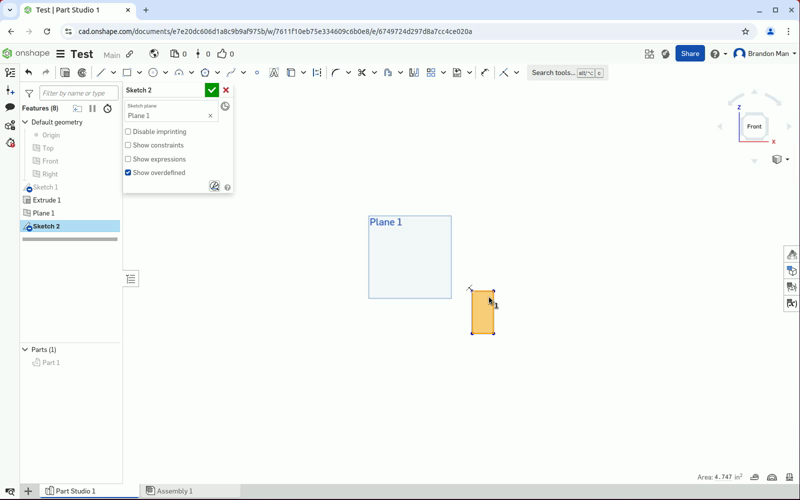
scroll(-6)
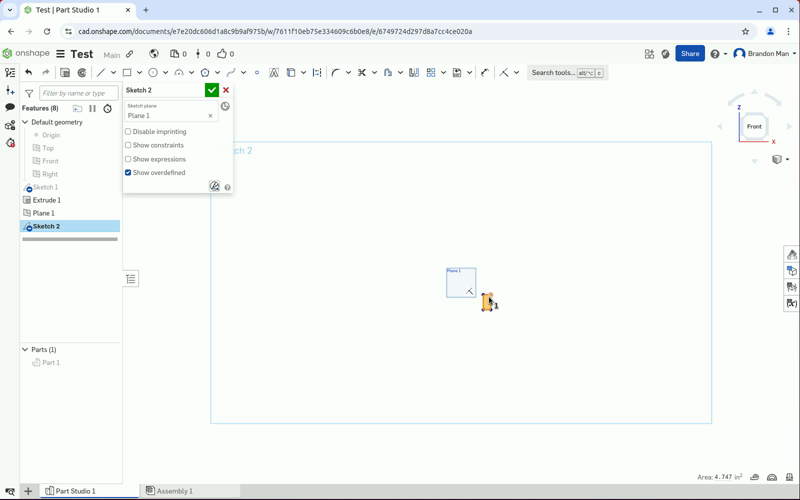
mouse_move(73, 352)
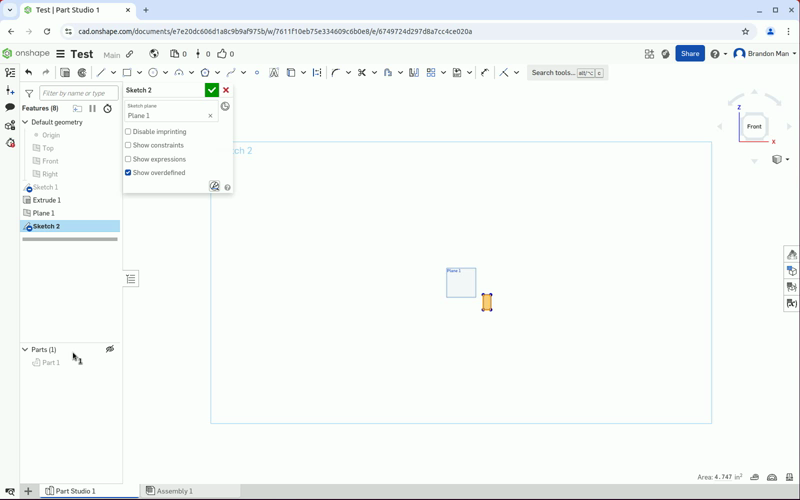
key(shift+y)
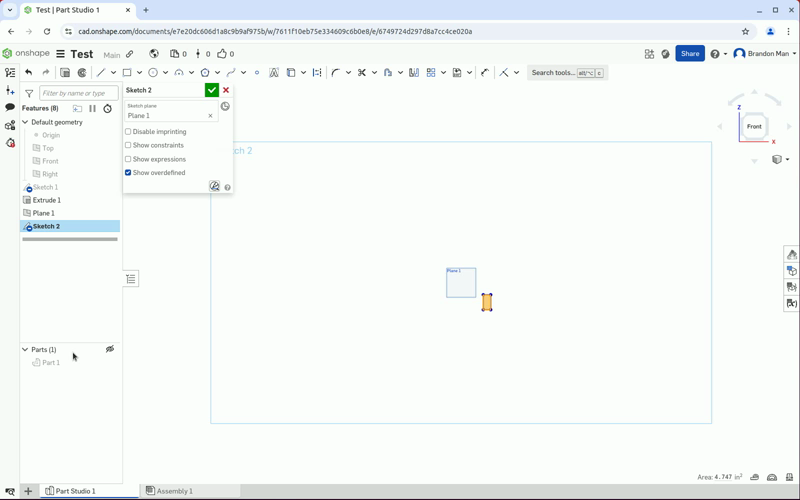
key(shift+e)
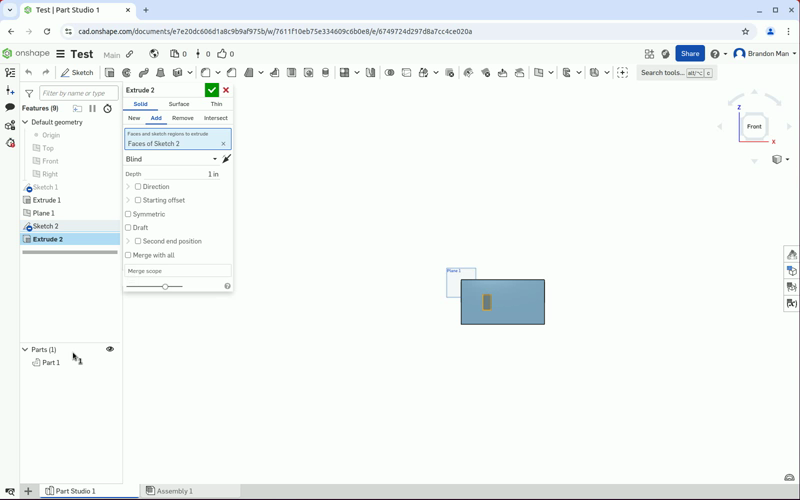
mouse_move(143, 106)
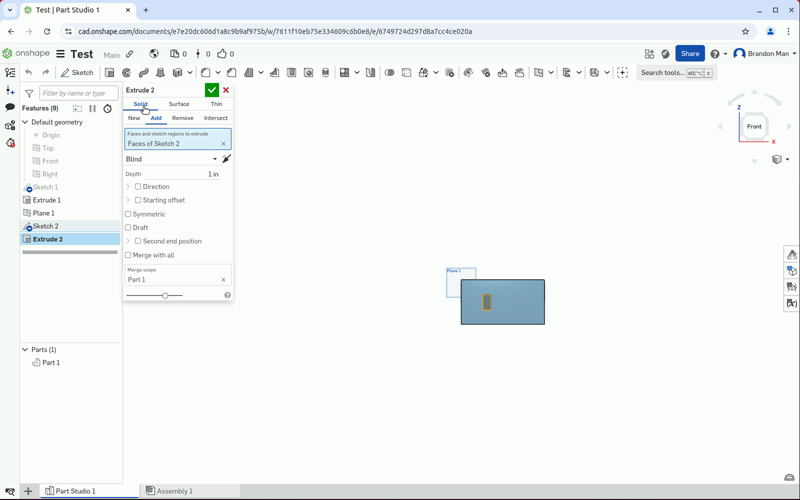
click(143, 106)
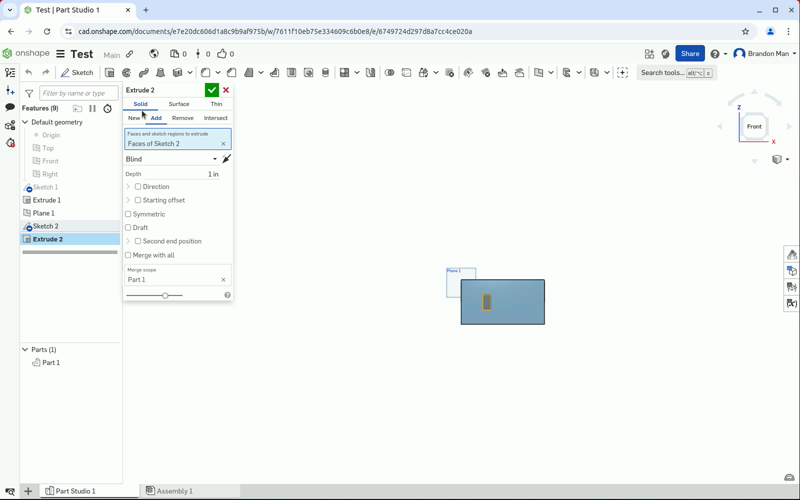
mouse_move(137, 120)
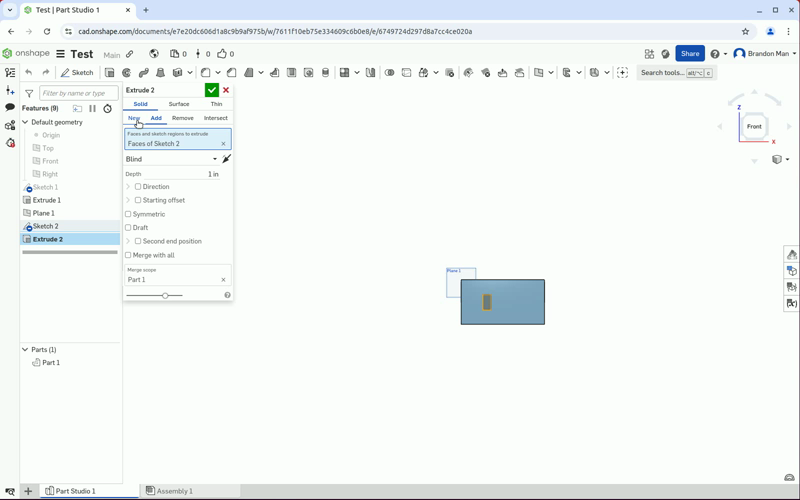
click(137, 120)
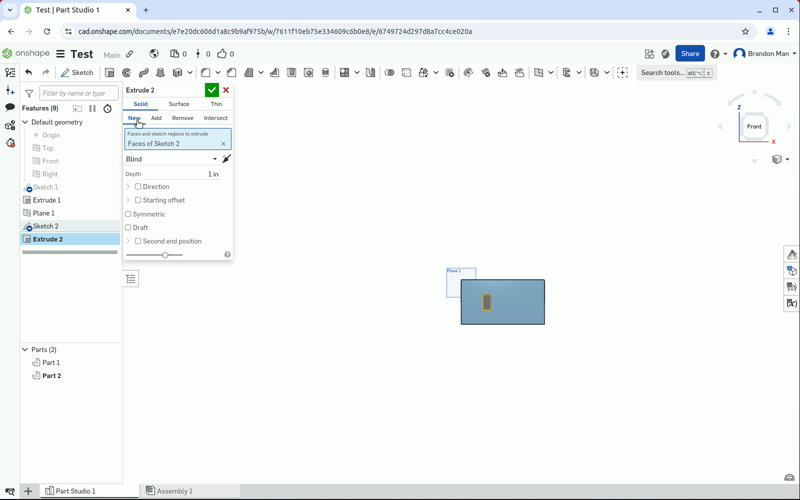
key(tab, 4)
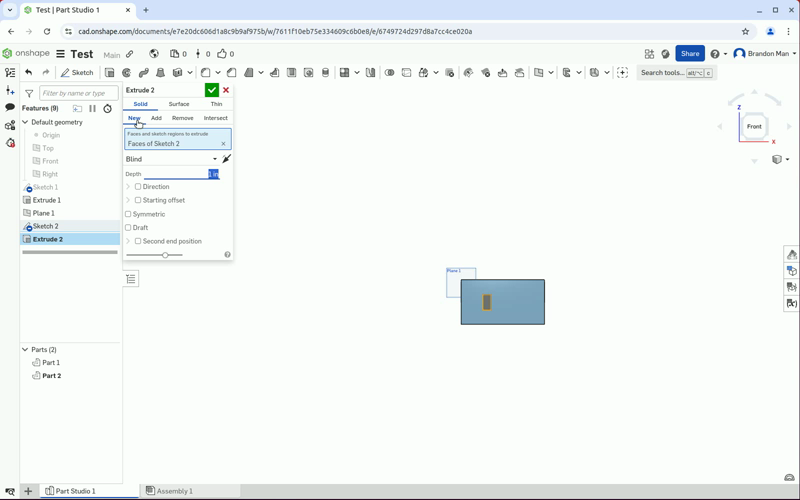
text(22.868)
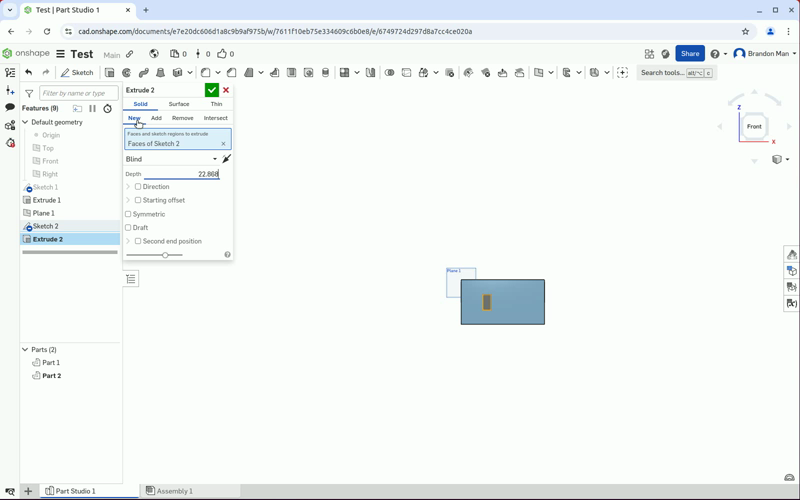
key(enter)
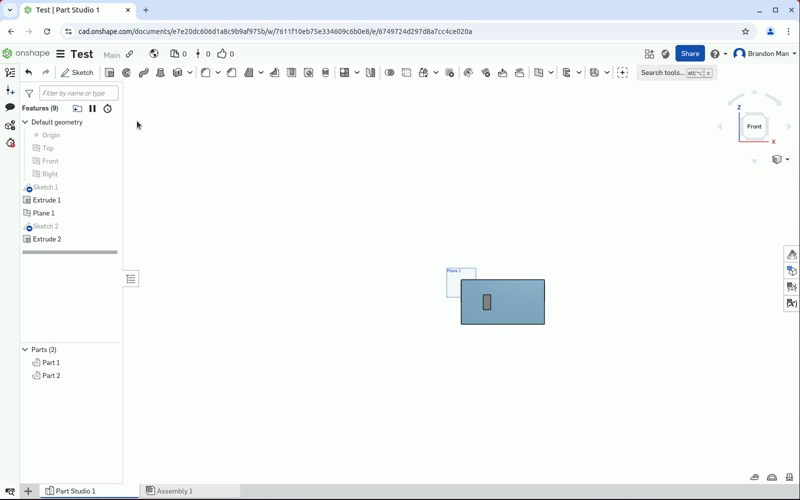
key(shift+h)
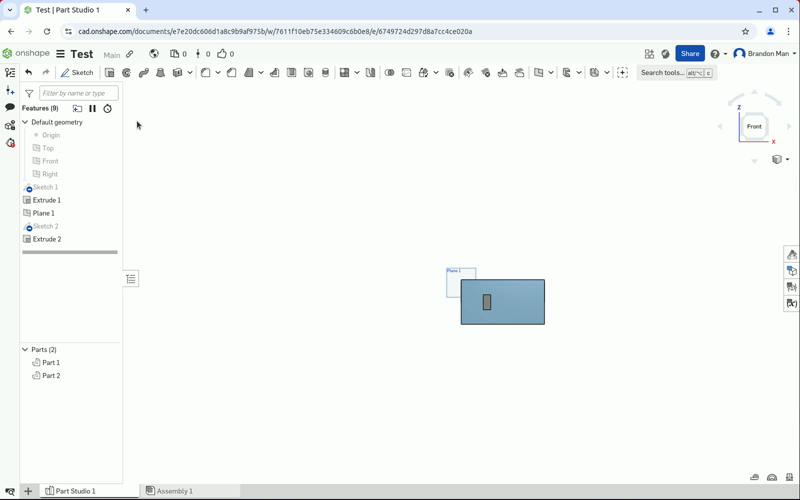
key(shift+h)
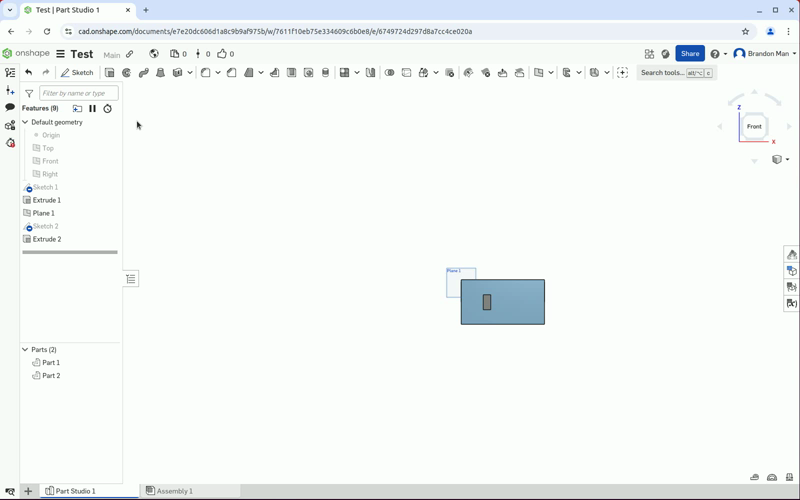
mouse_move(73, 189)
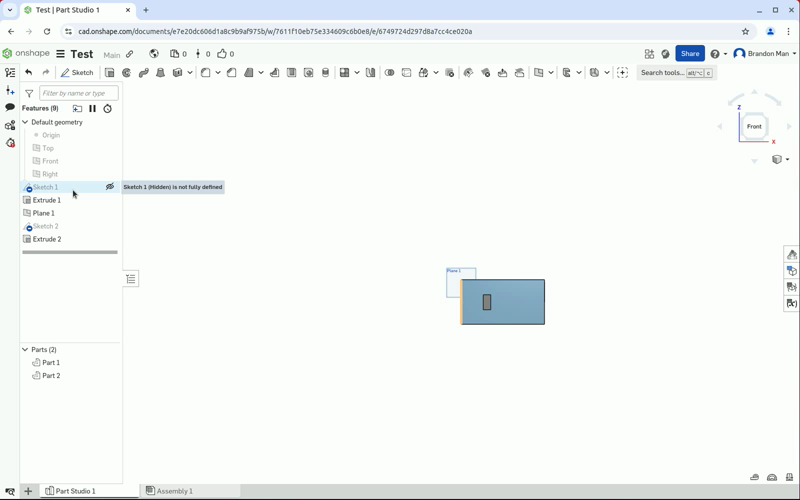
click(73, 189)
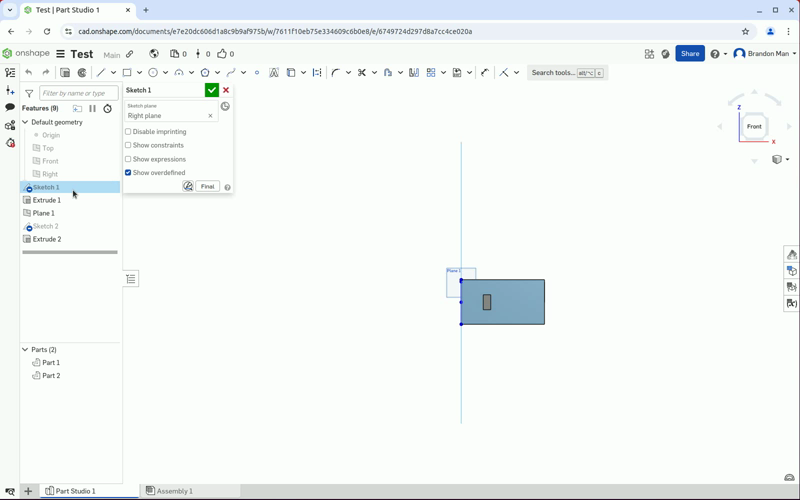
mouse_move(229, 92)
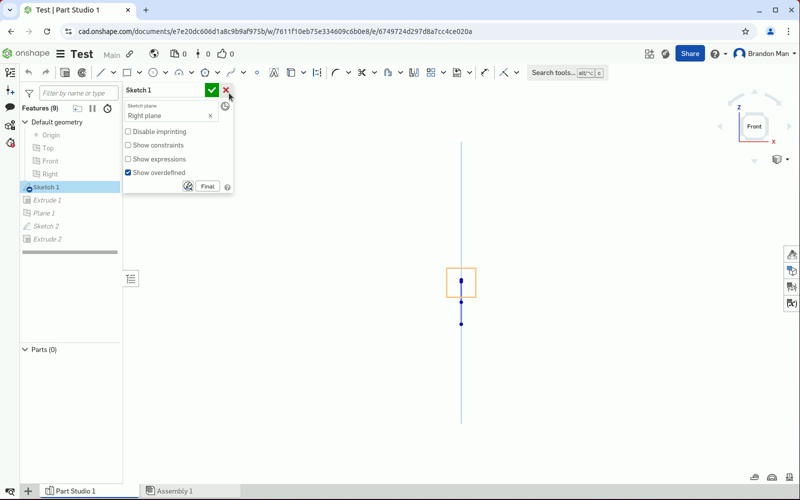
click(229, 92)
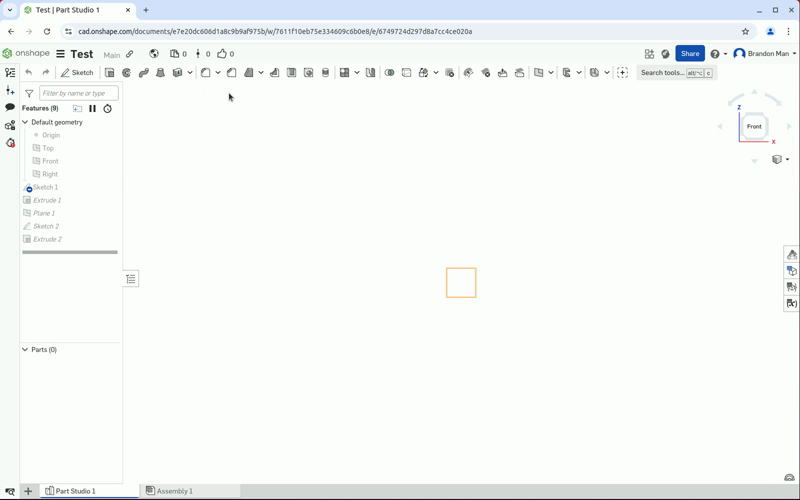
key(shift+s)
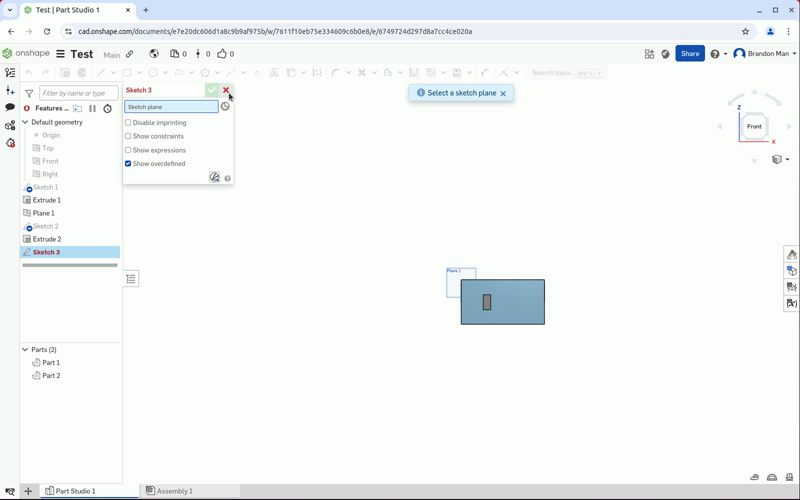
mouse_move(73, 215)
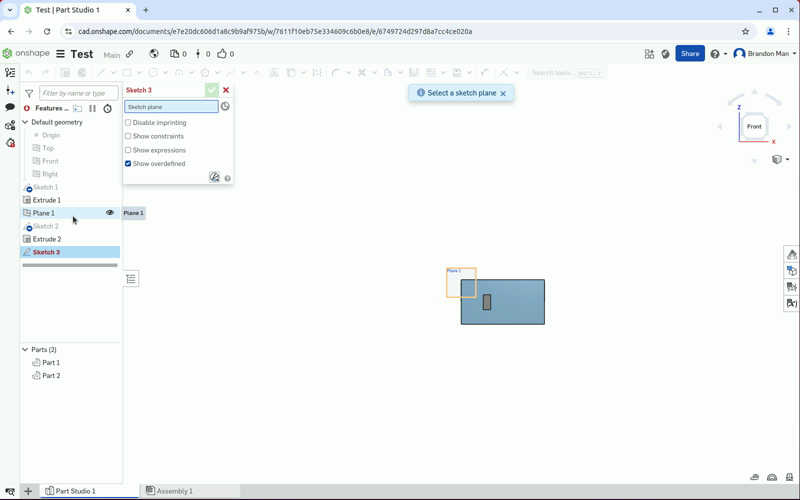
click(73, 215)
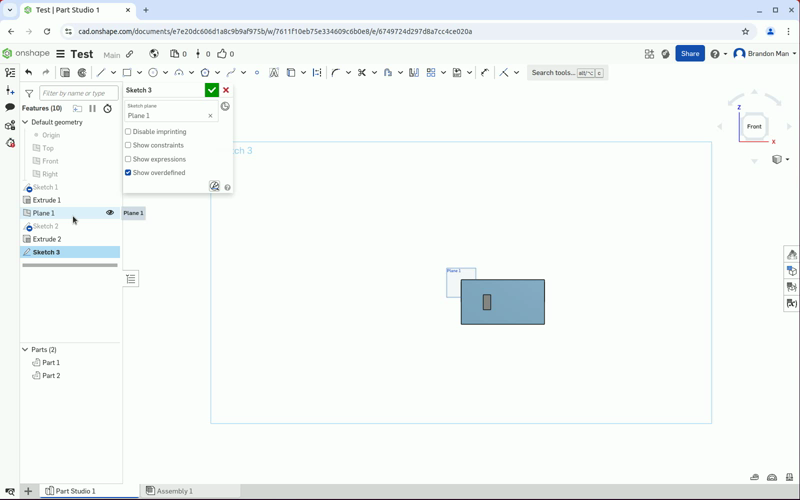
mouse_move(73, 352)
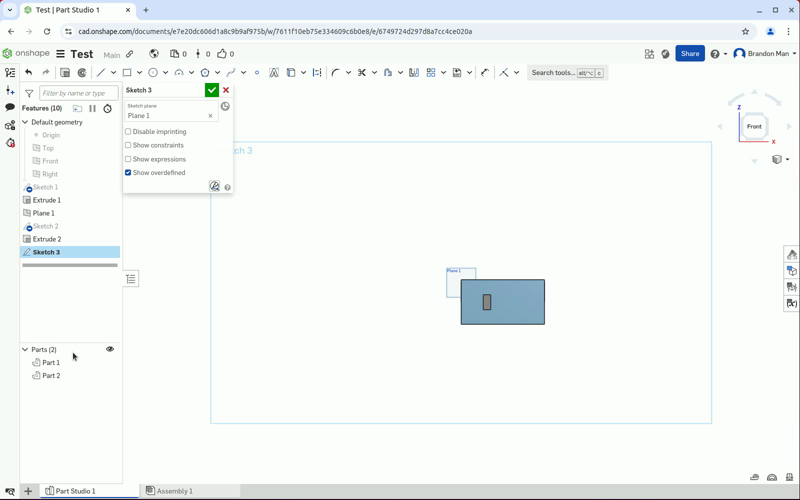
key(y)
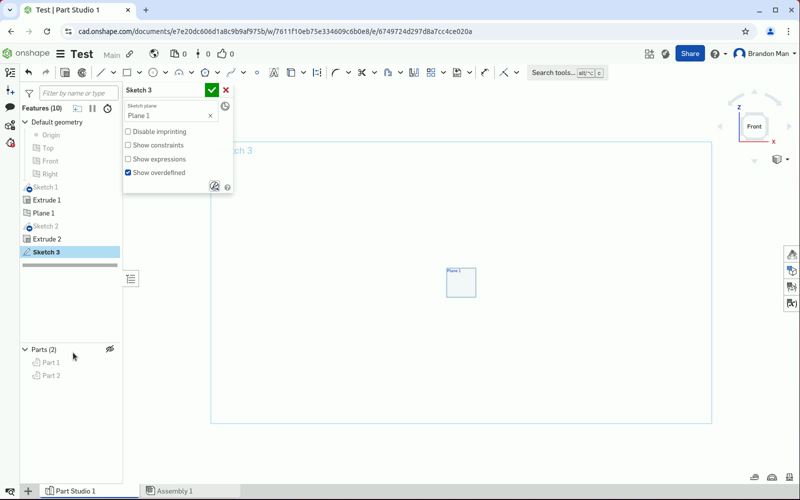
key(l)
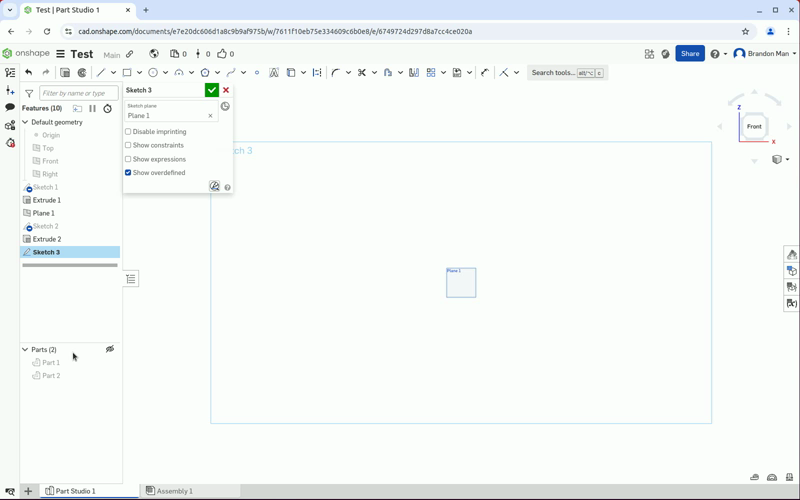
key_down(shift)
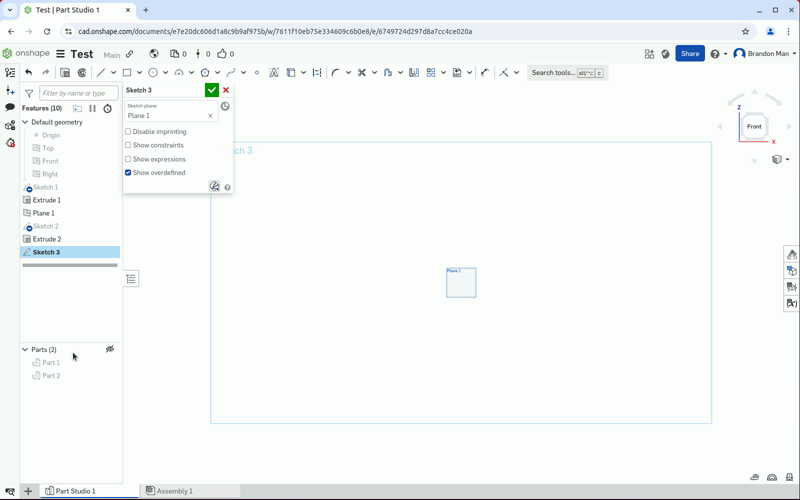
mouse_move(514, 309)
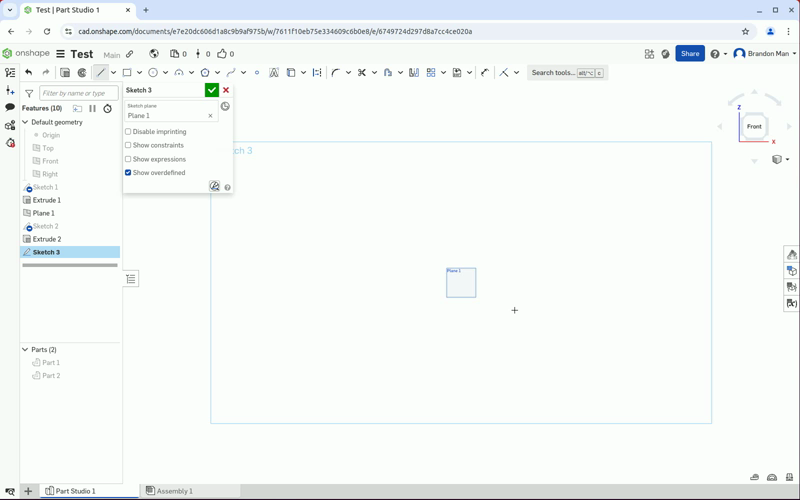
click(514, 309)
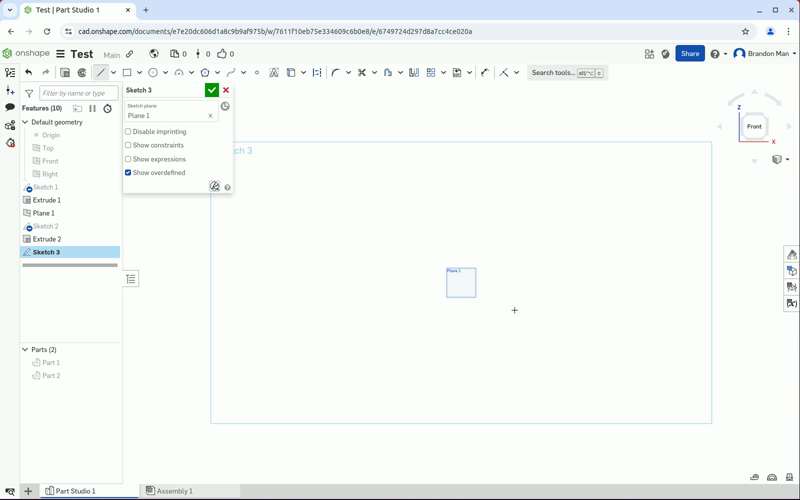
key_up(shift)
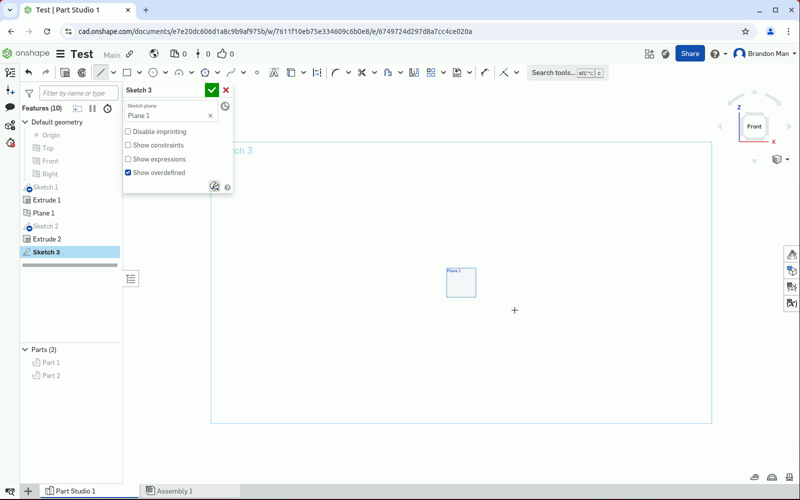
key_down(shift)
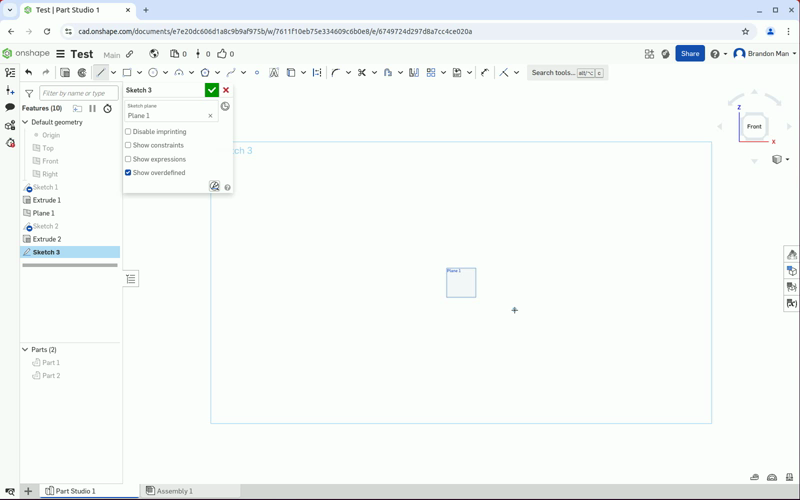
mouse_move(544, 309)
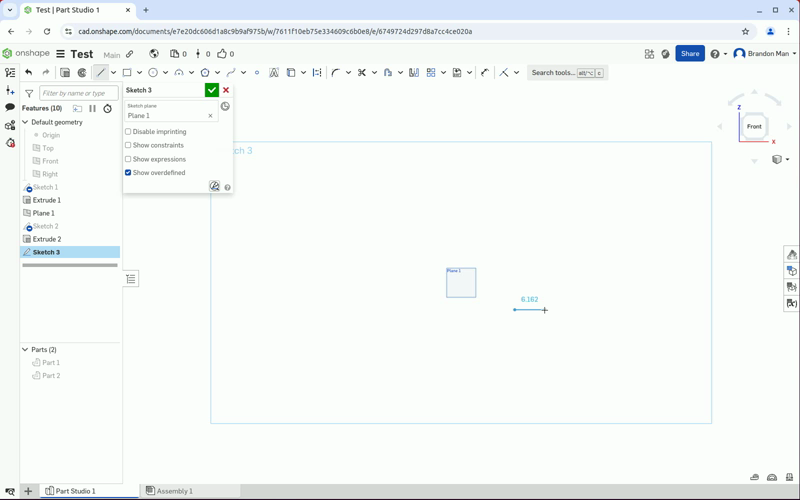
mouse_move(522, 309)
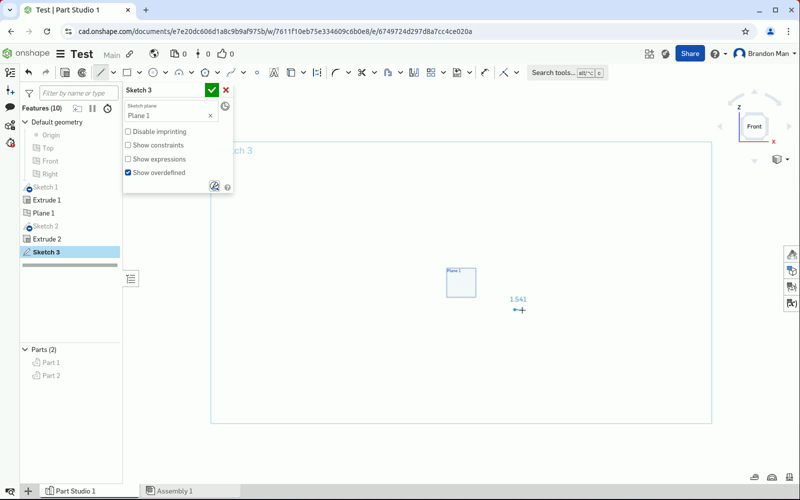
click(522, 309)
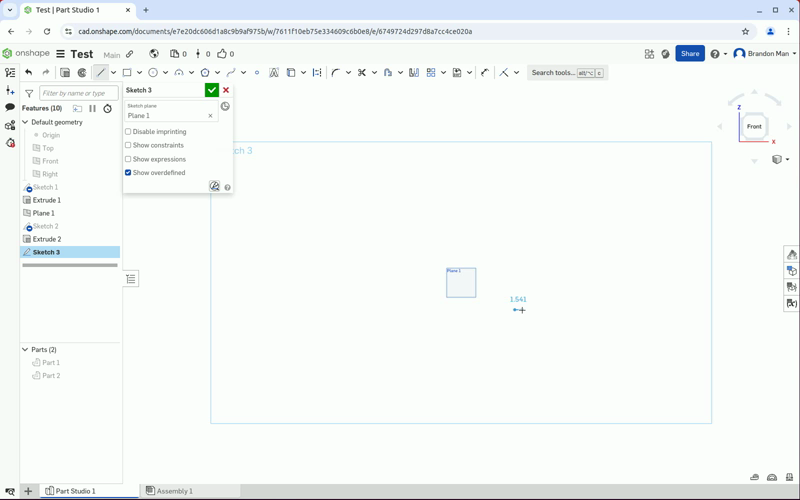
key_up(shift)
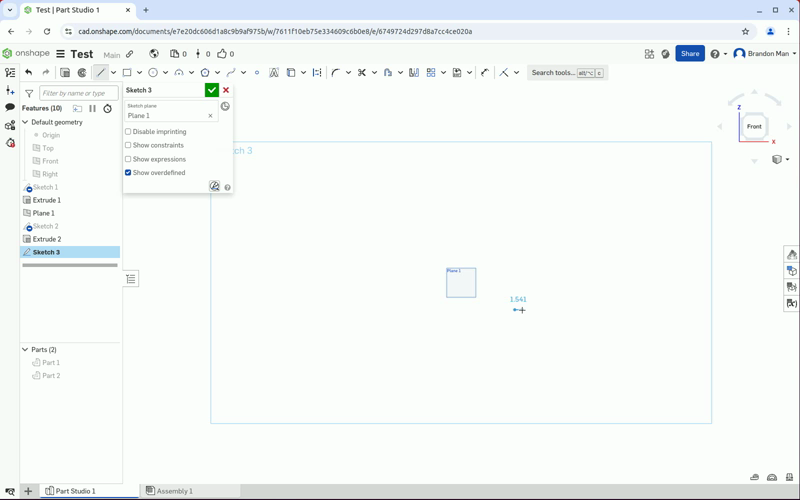
key_down(shift)
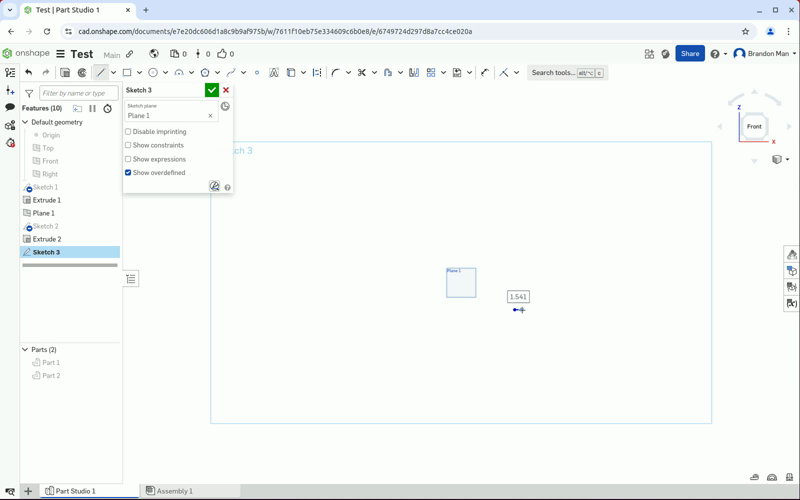
mouse_move(552, 309)
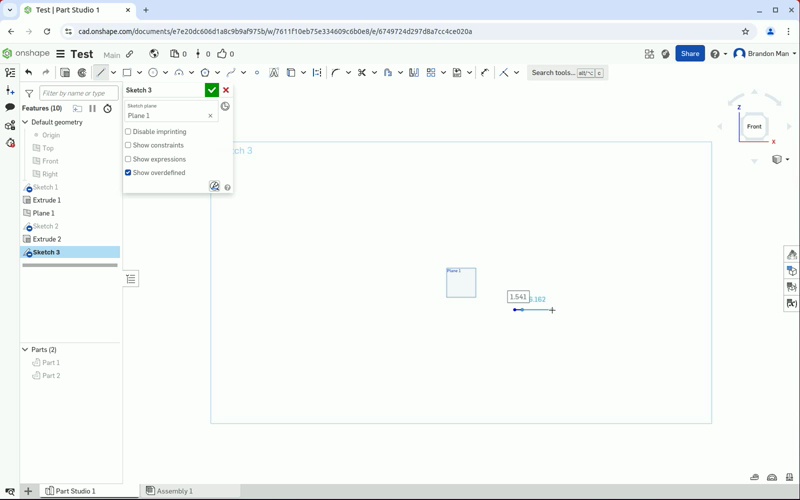
mouse_move(522, 294)
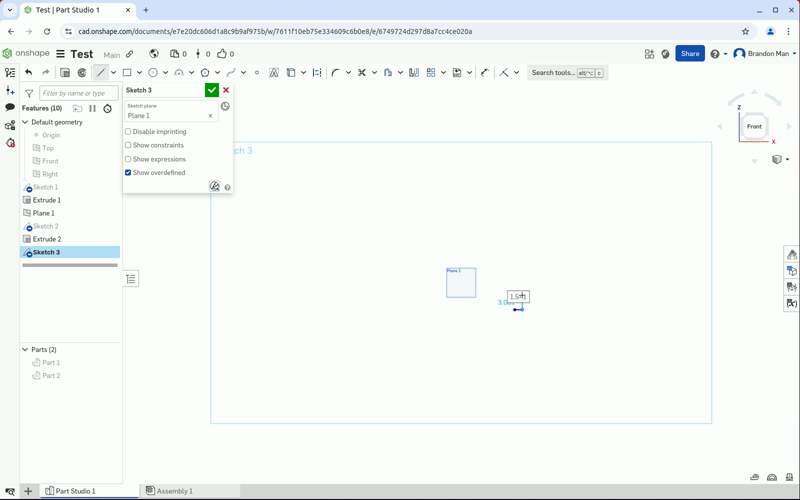
click(522, 294)
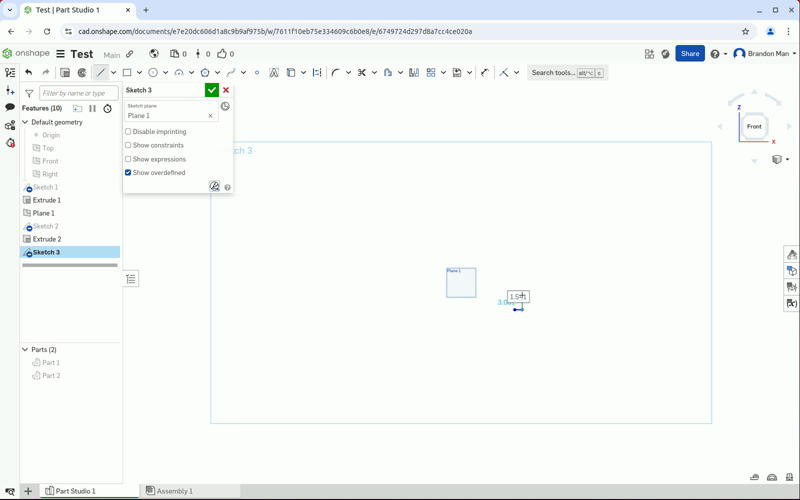
key_up(shift)
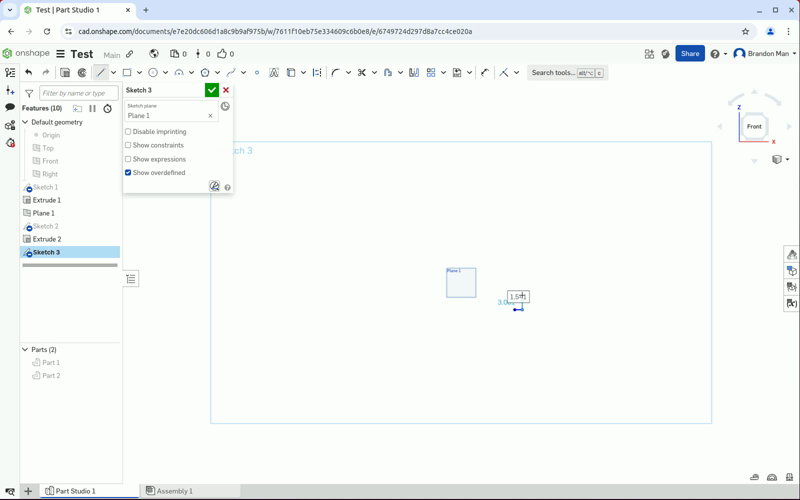
key_down(shift)
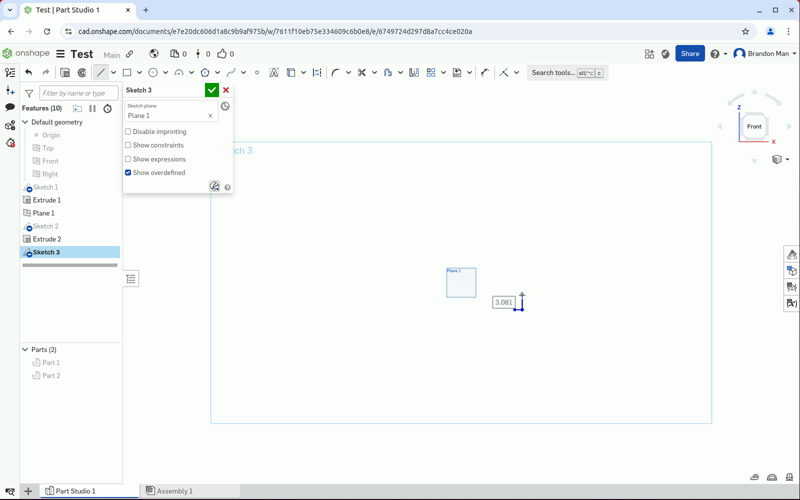
mouse_move(552, 294)
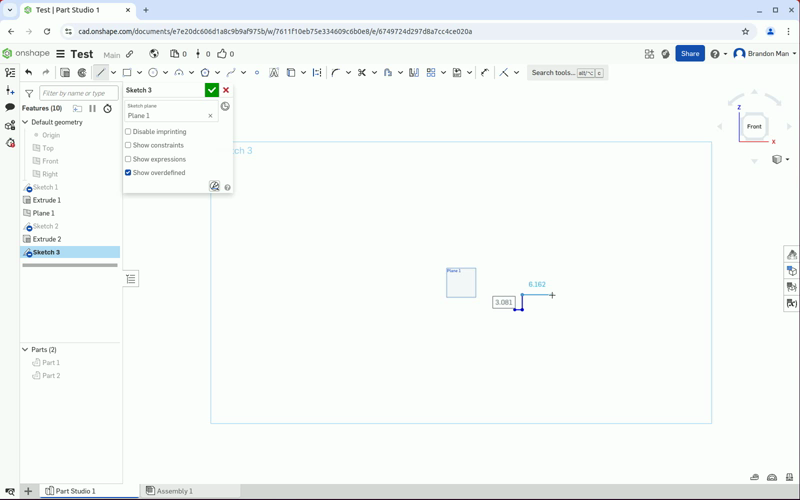
mouse_move(514, 294)
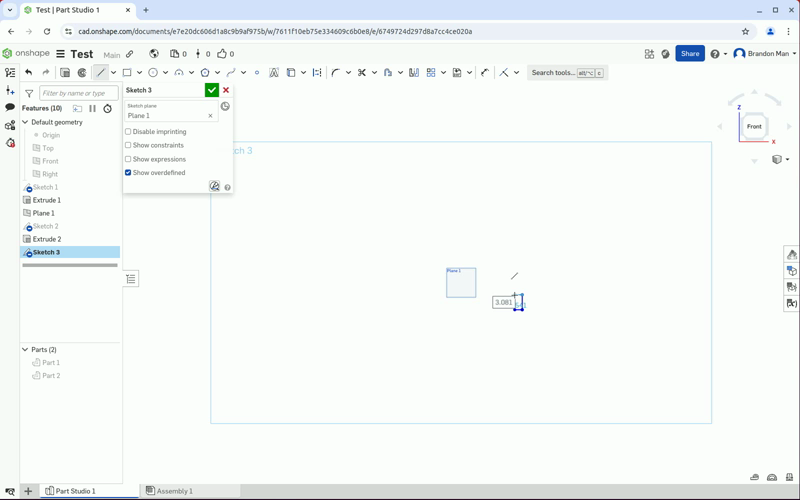
click(514, 294)
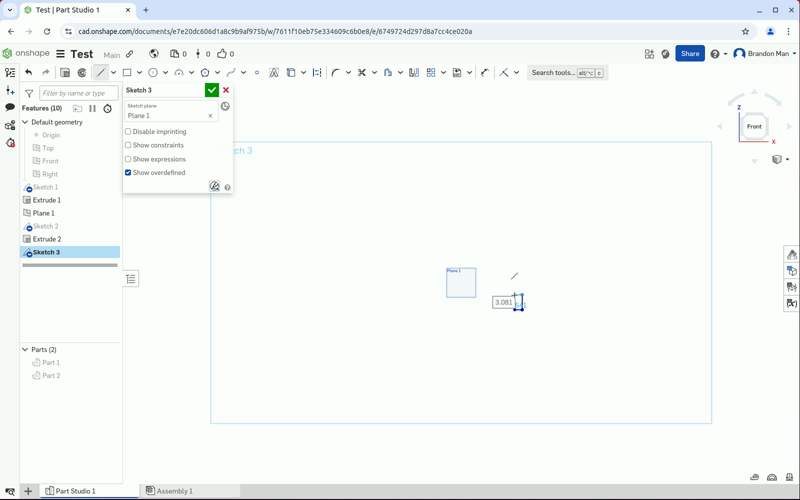
key_up(shift)
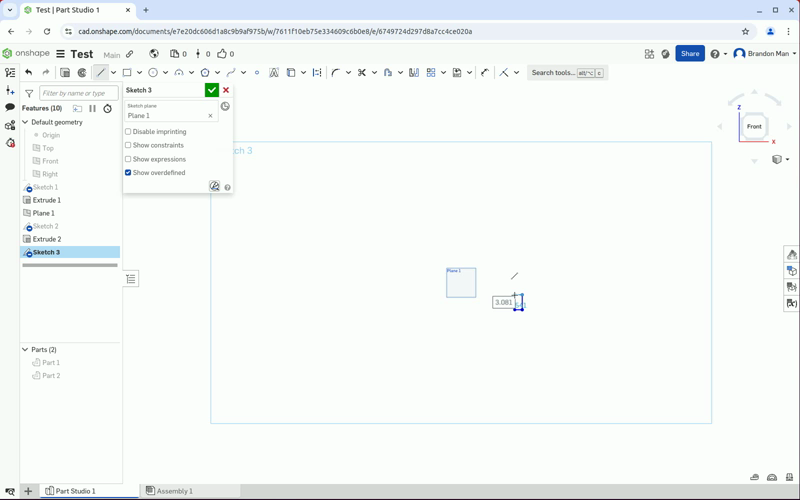
mouse_move(544, 294)
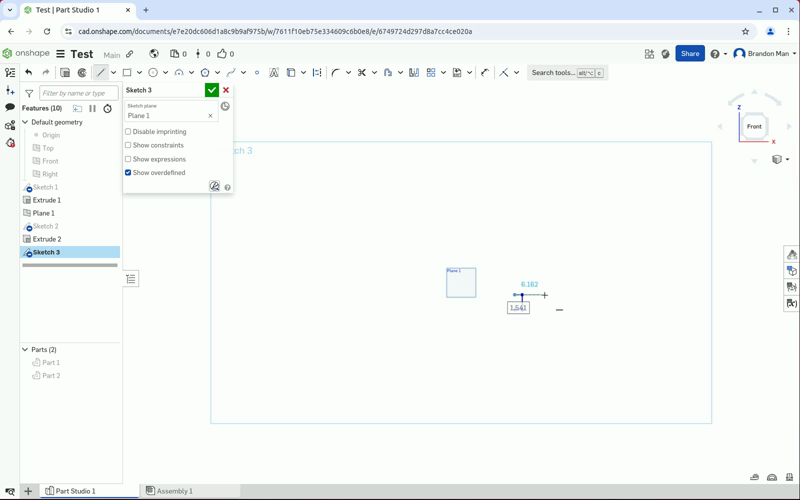
key_down(shift)
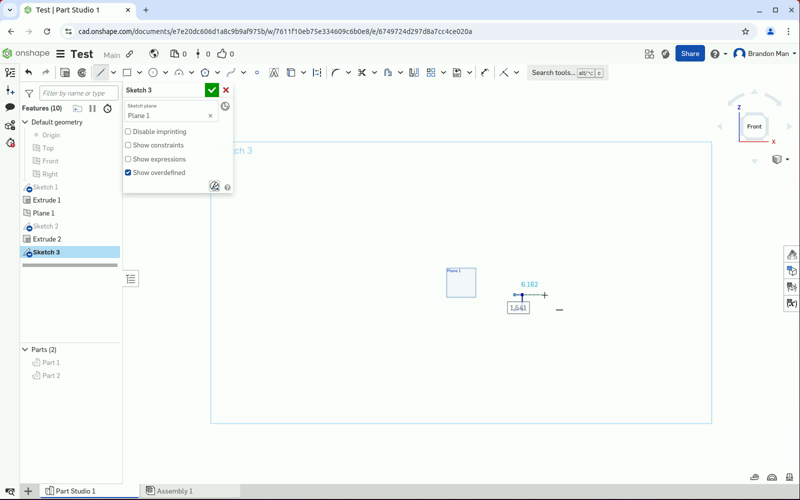
mouse_move(514, 309)
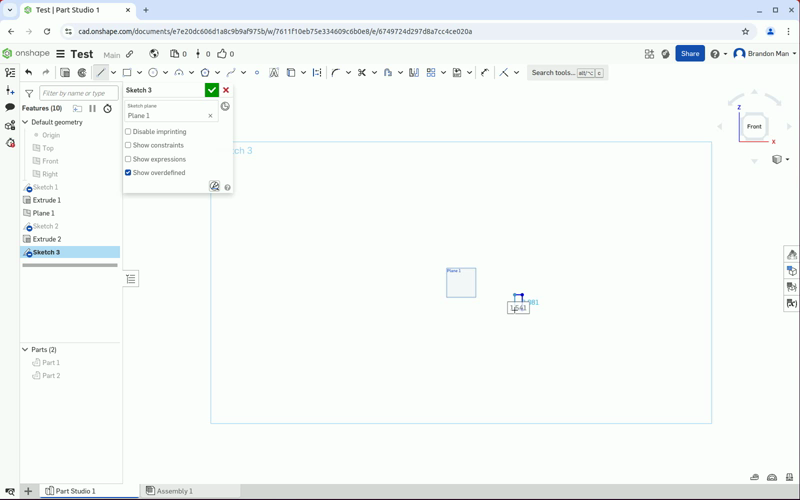
key_up(shift)
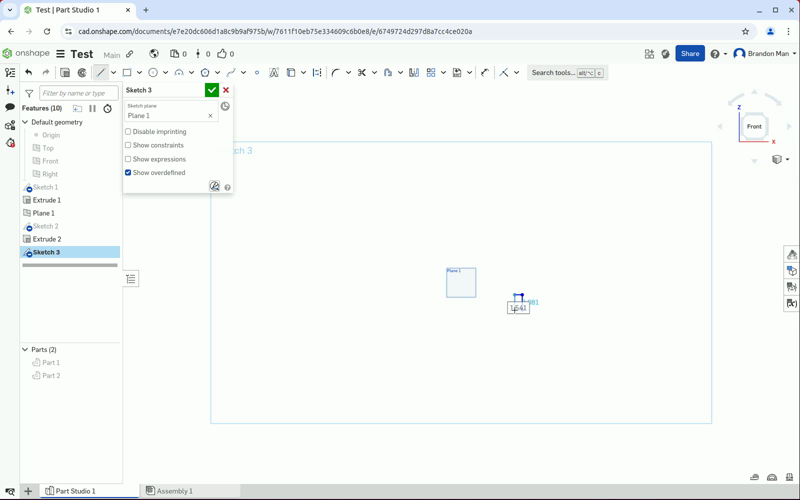
click(514, 309)
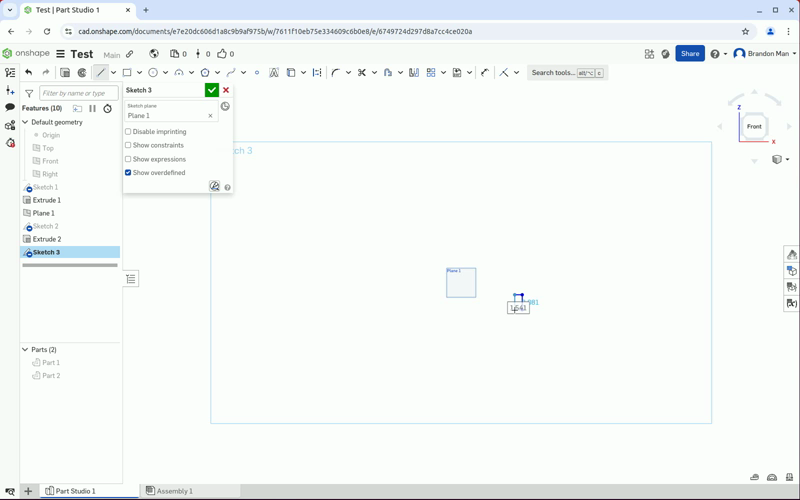
key(esc)
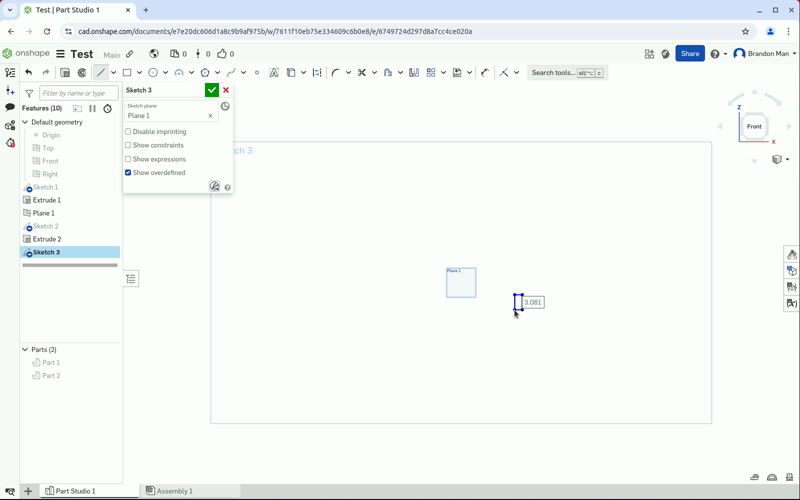
mouse_move(519, 300)
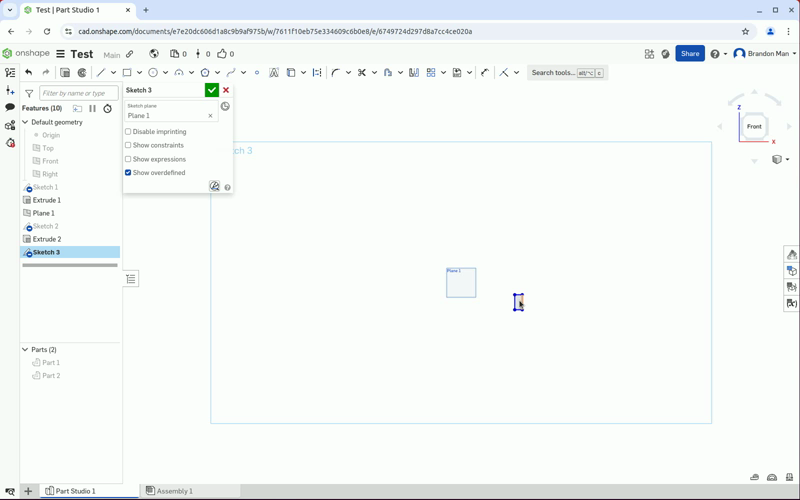
scroll(6)
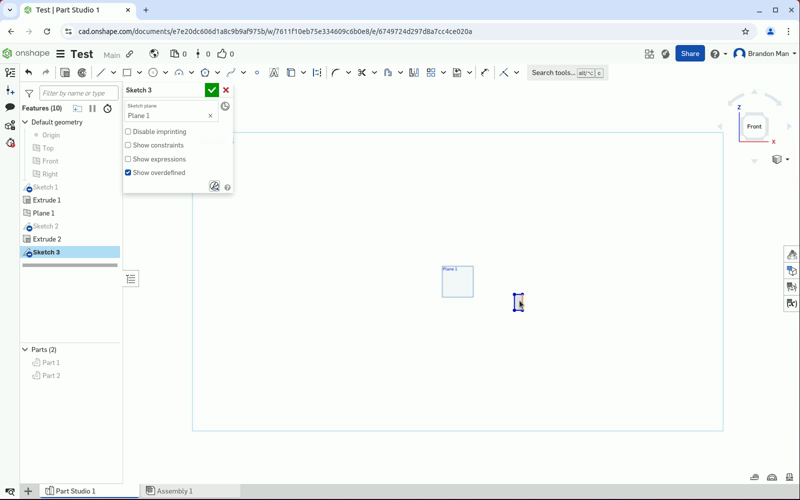
scroll(6)
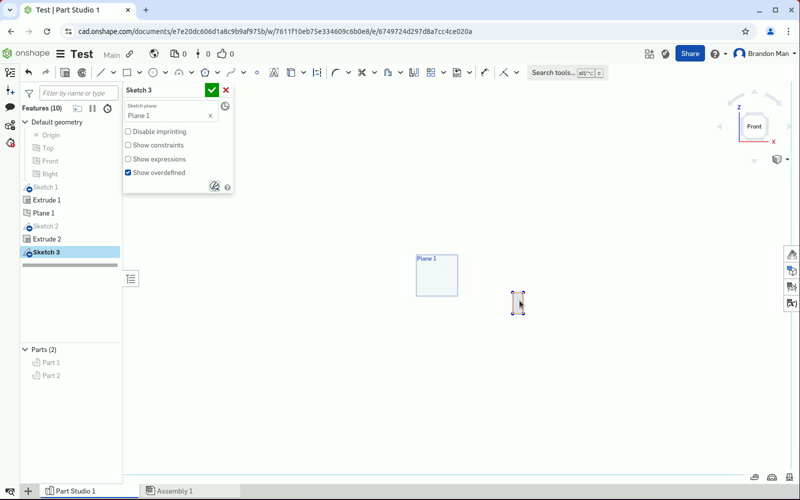
scroll(6)
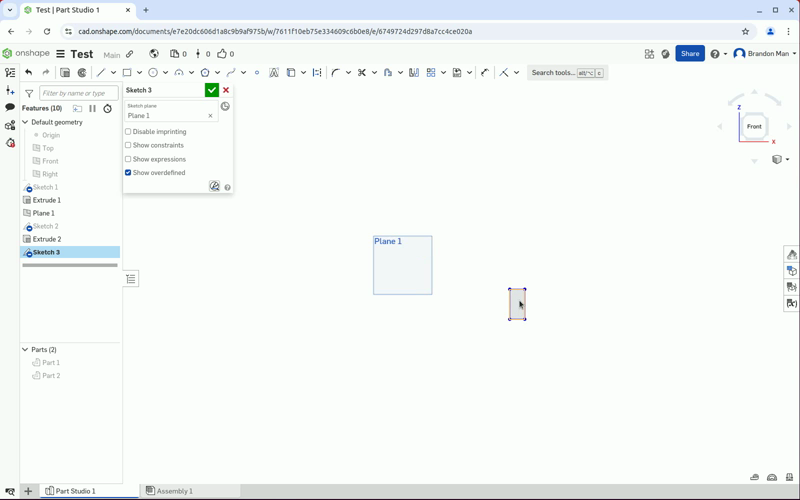
scroll(6)
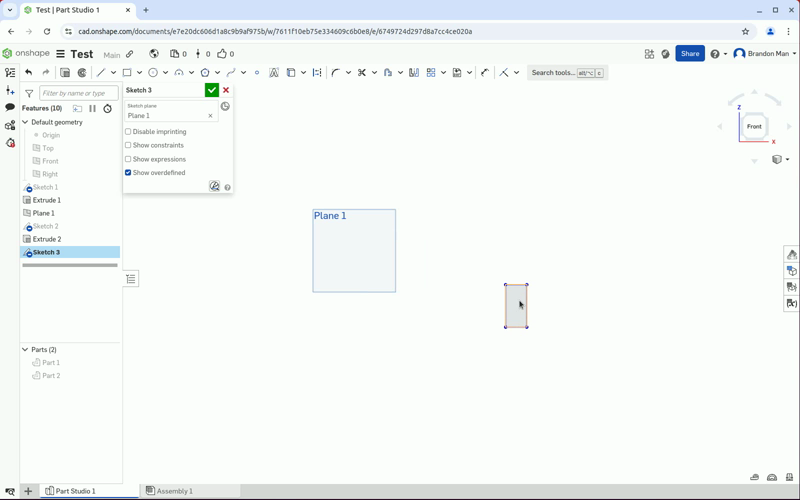
scroll(6)
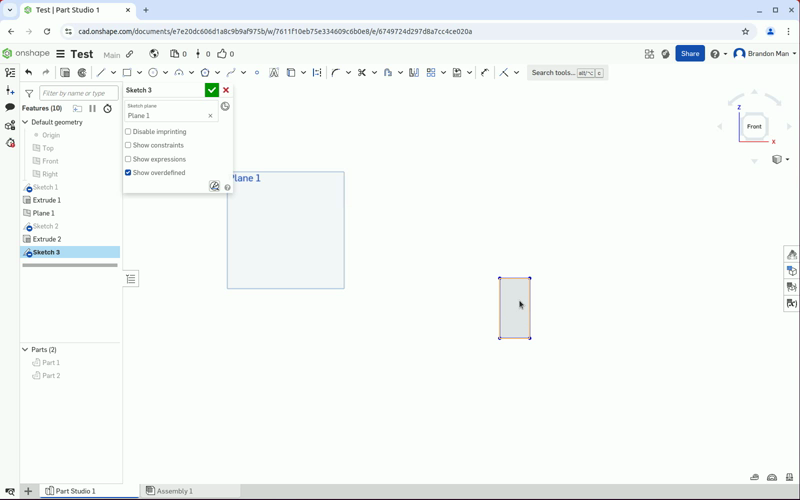
scroll(6)
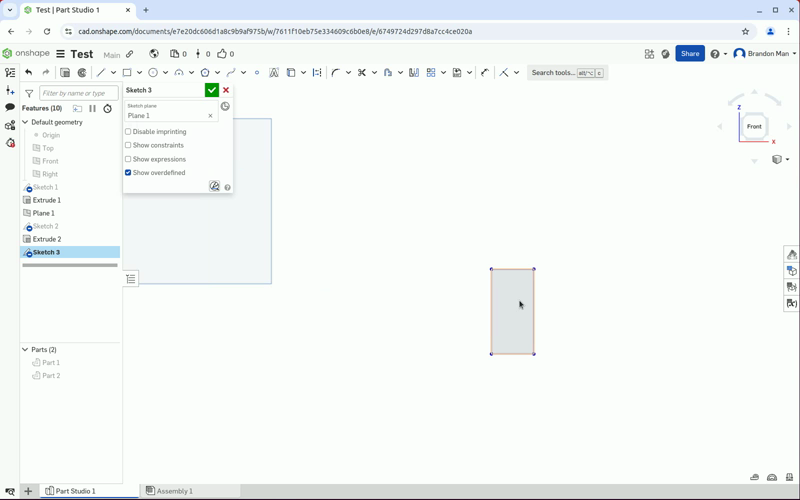
scroll(6)
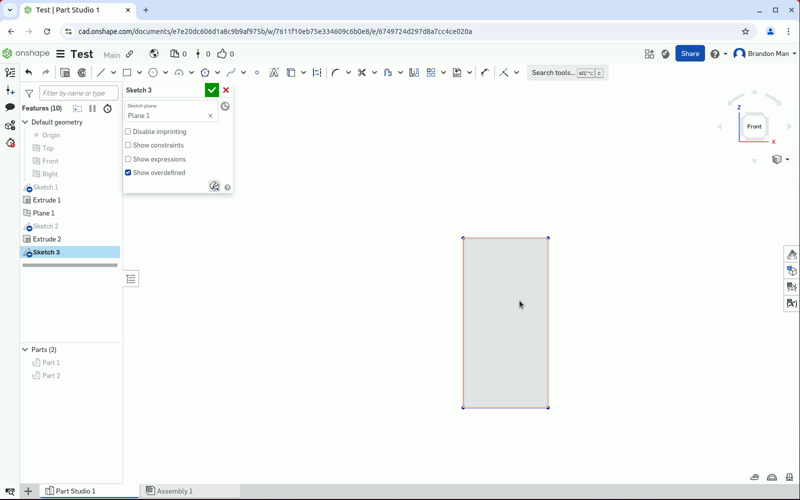
click(519, 300)
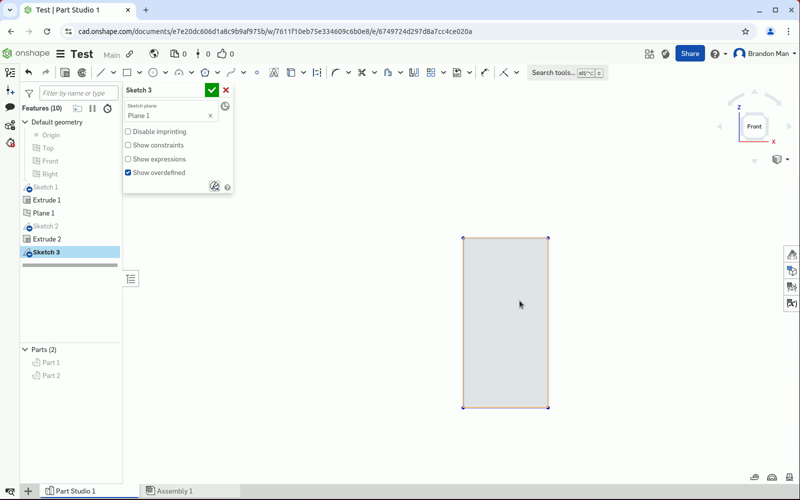
scroll(-6)
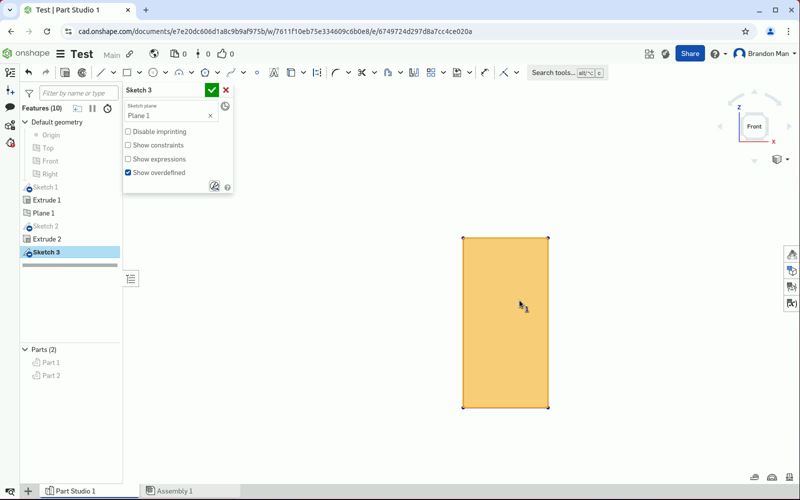
scroll(-6)
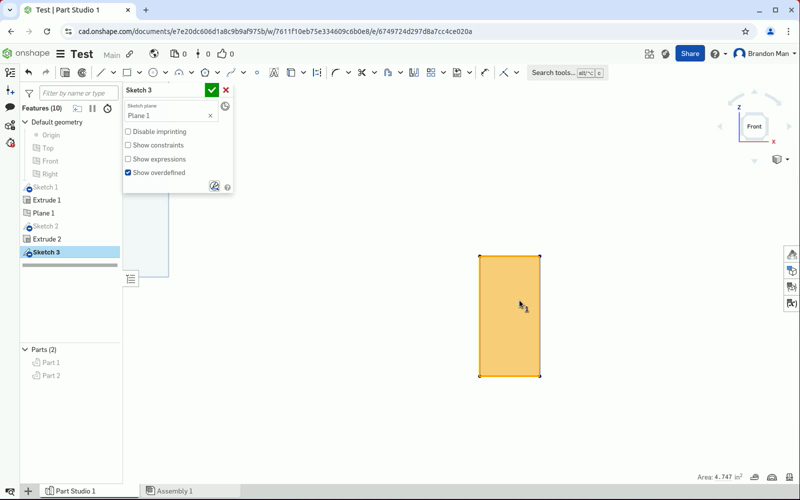
scroll(-6)
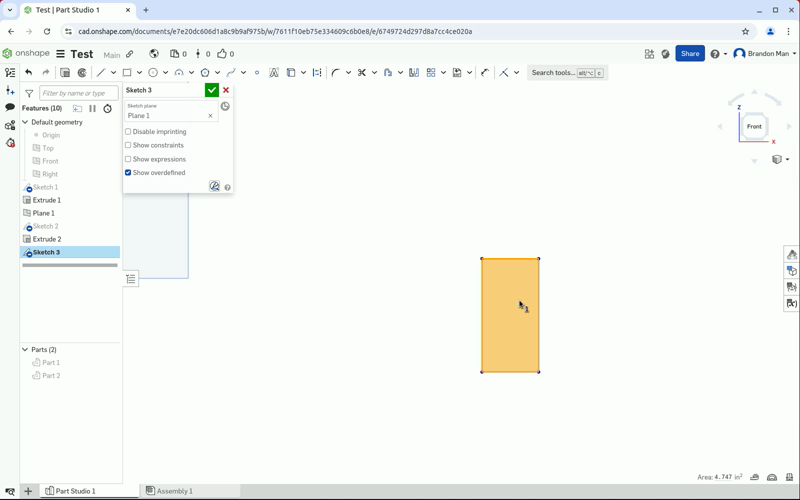
scroll(-6)
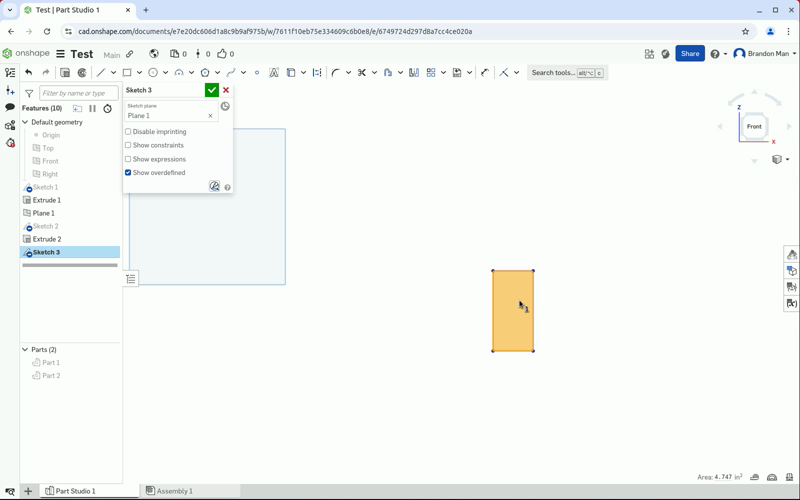
scroll(-6)
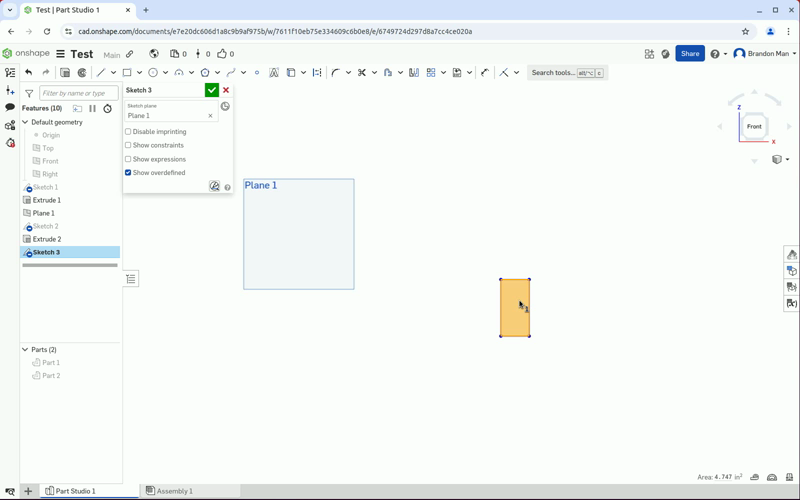
scroll(-6)
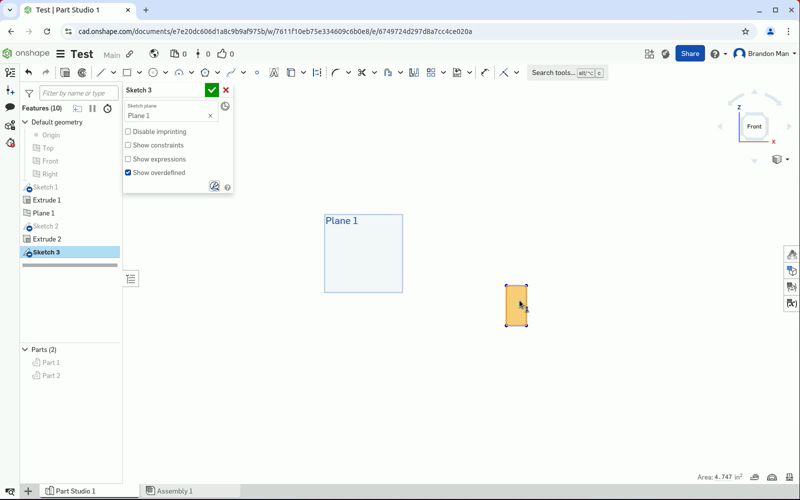
scroll(-6)
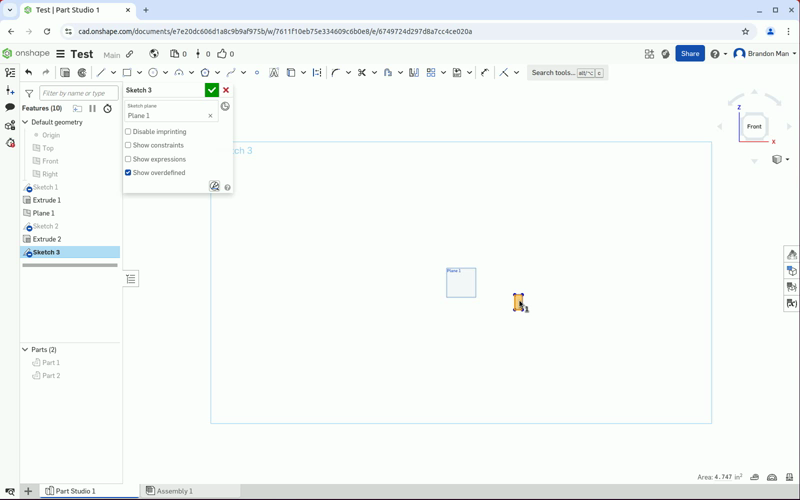
mouse_move(73, 352)
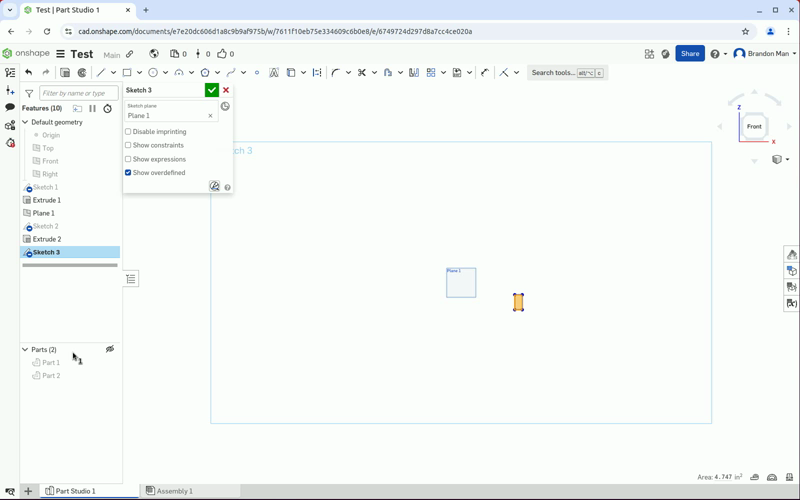
key(shift+y)
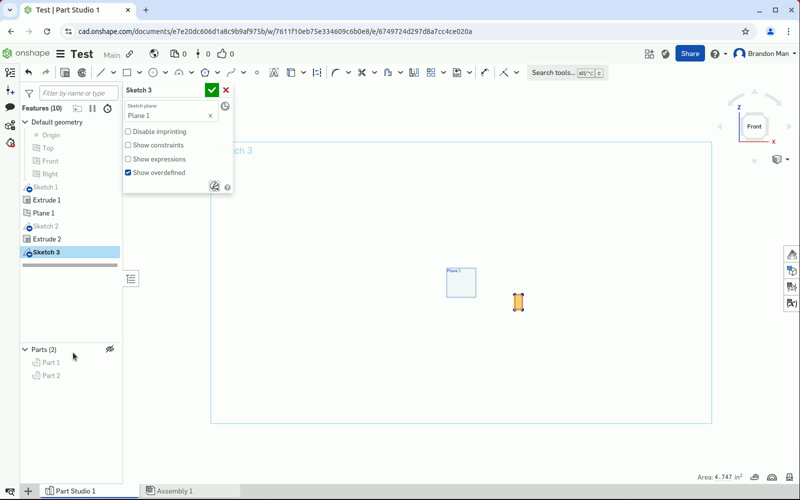
key(shift+e)
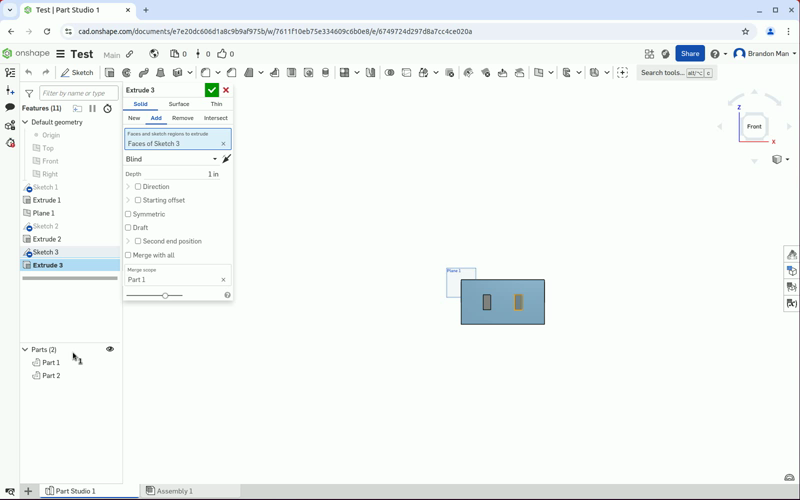
mouse_move(143, 106)
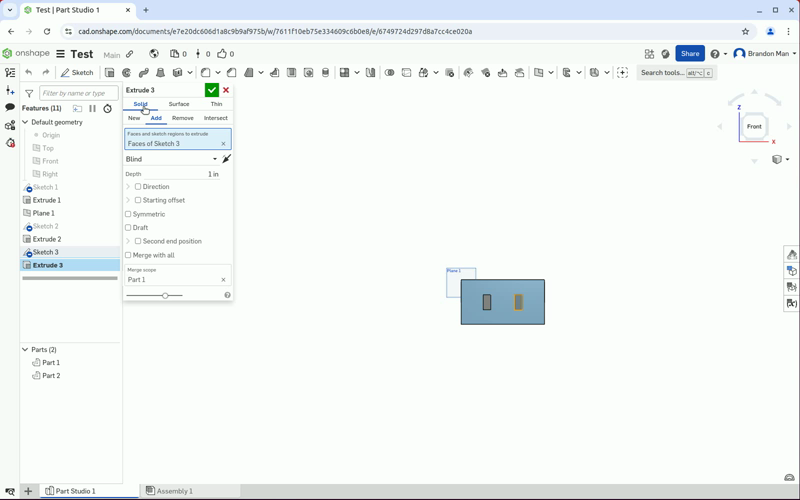
click(143, 106)
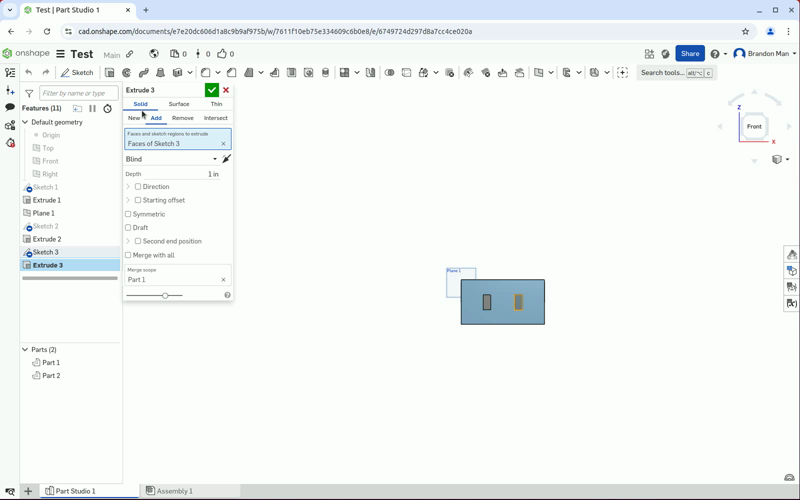
mouse_move(137, 120)
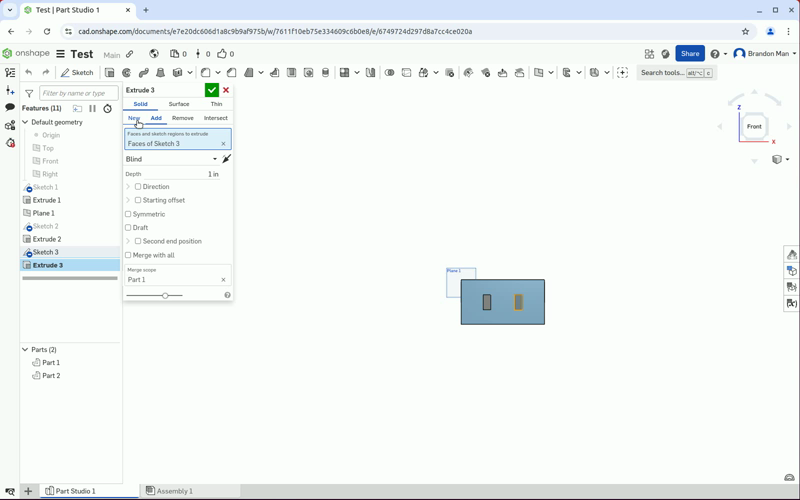
click(137, 120)
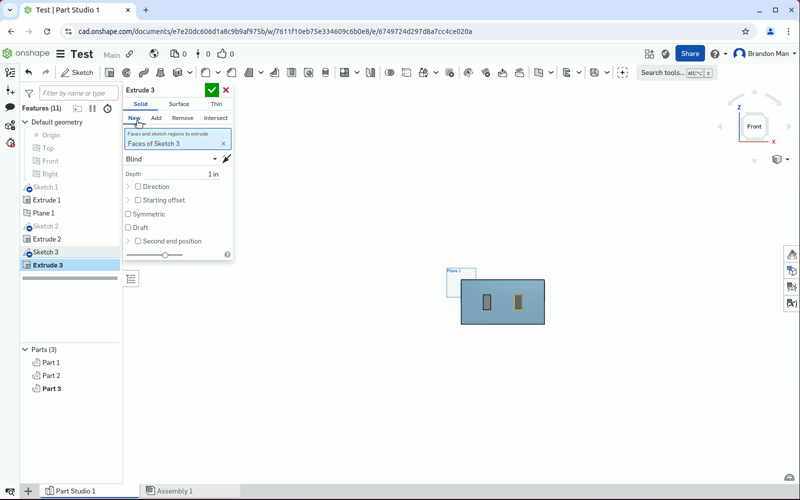
key(tab, 4)
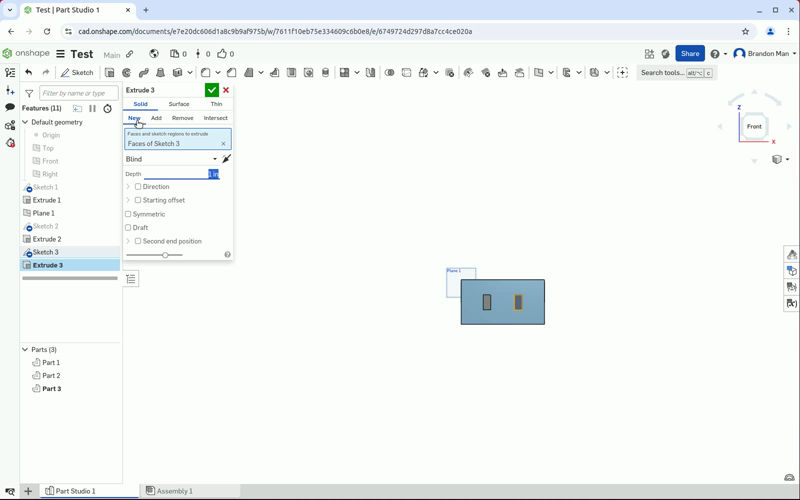
text(22.868)
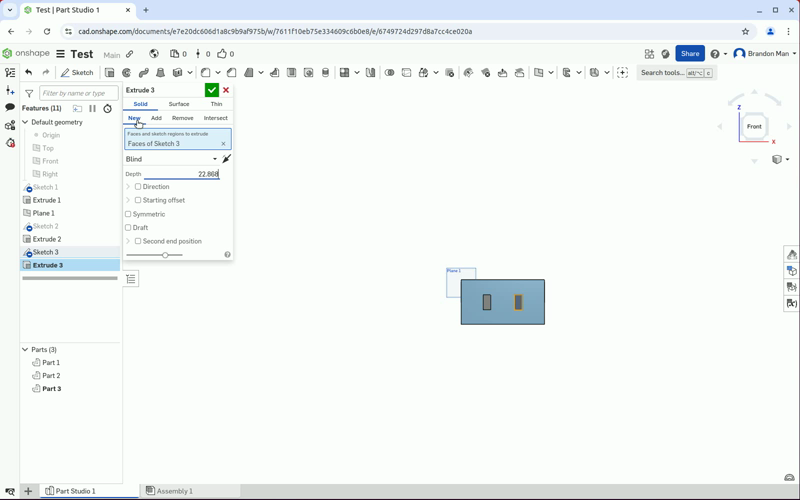
key(enter)
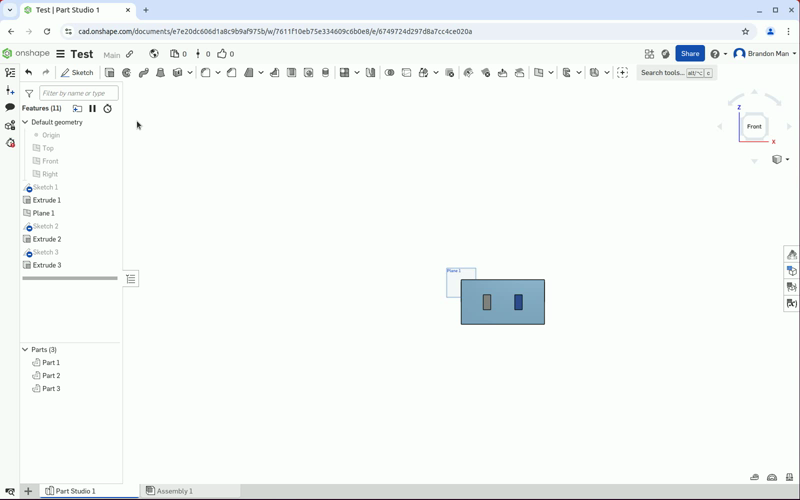
key(shift+h)
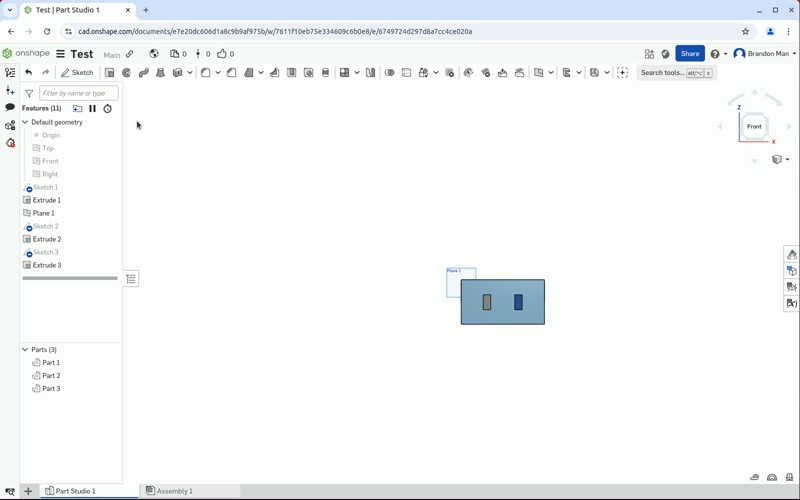
key(shift+h)
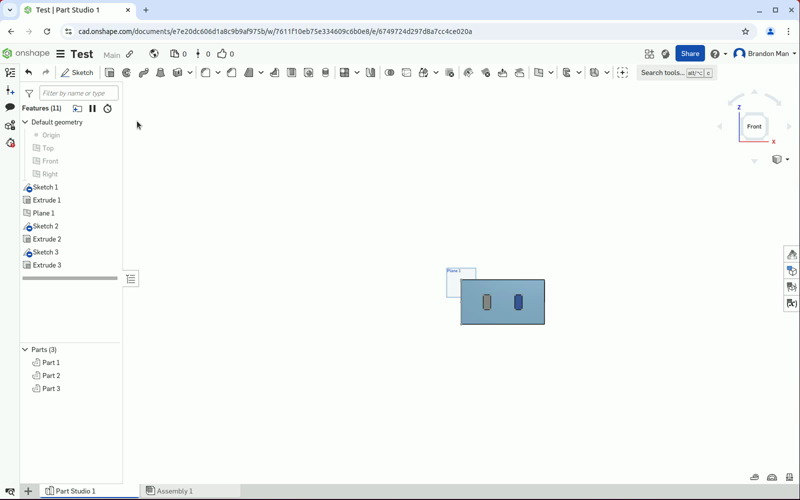
key(shift+7)
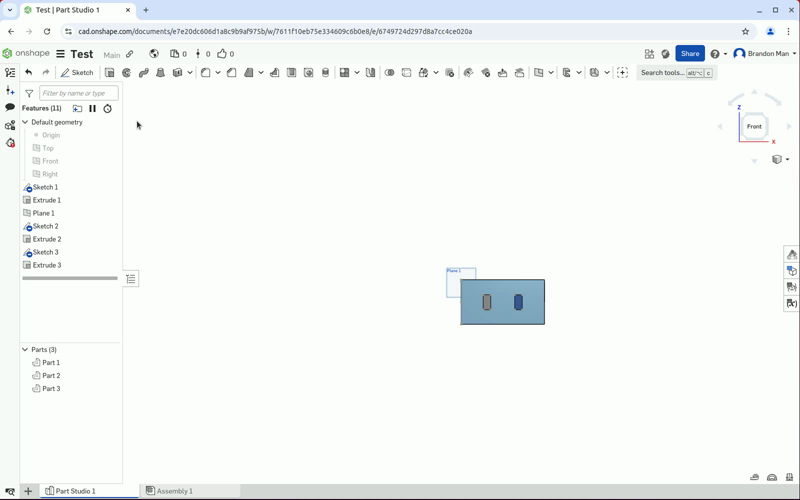
key(left, 2)
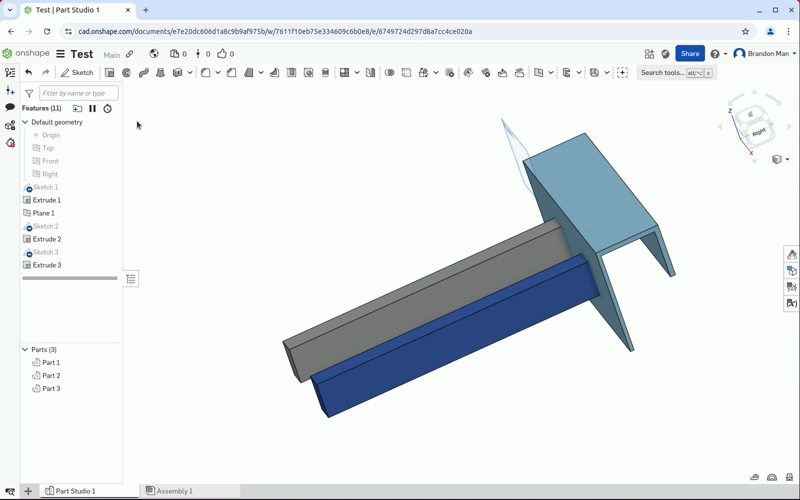
key(down, 2)
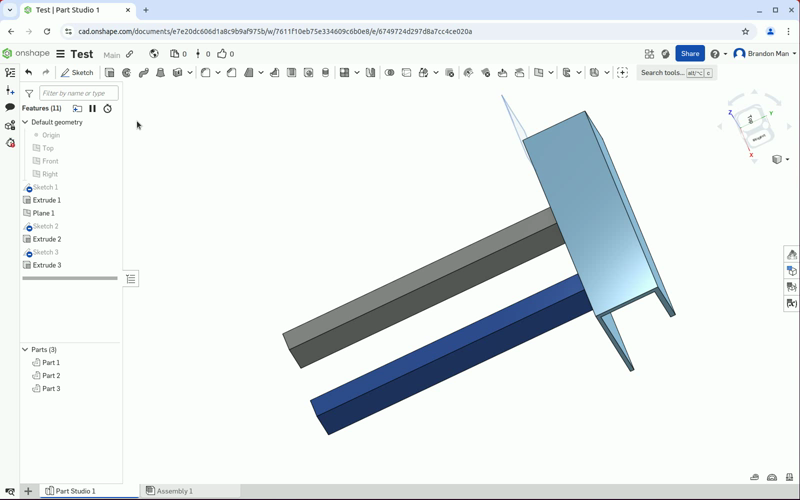
key(up, 2)
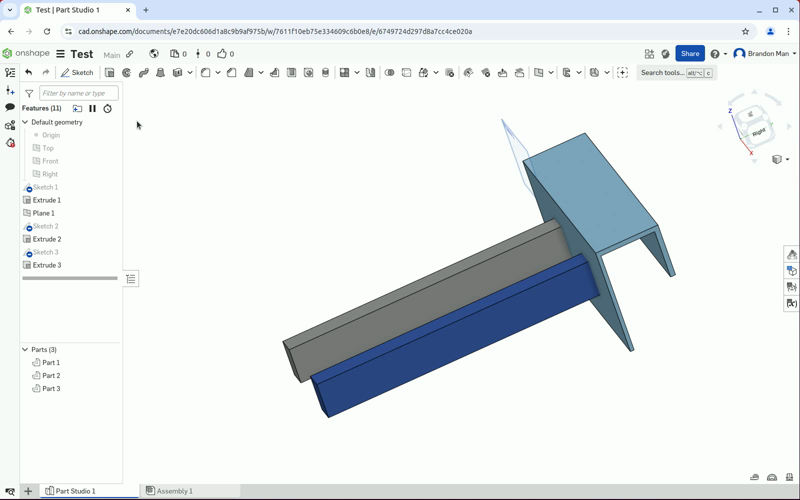
key(right, 2)
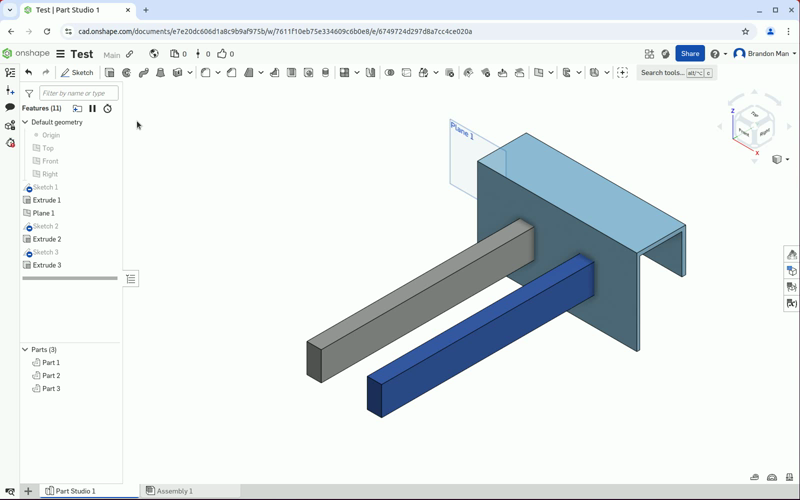
mouse_move(73, 189)
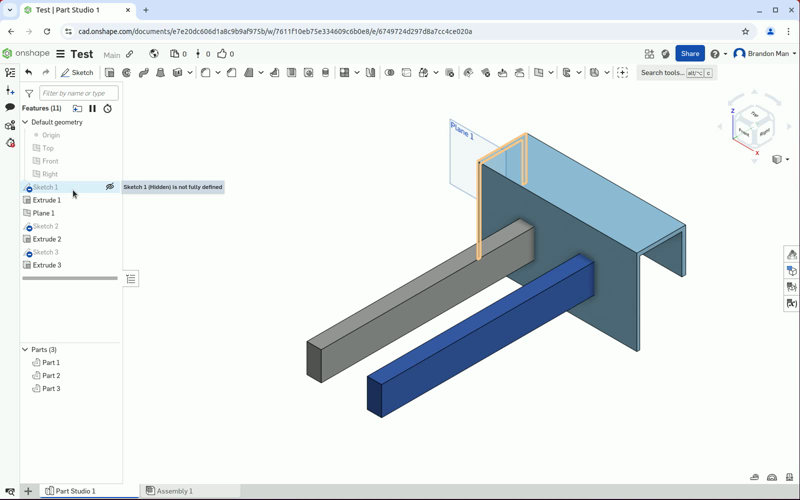
click(73, 189)